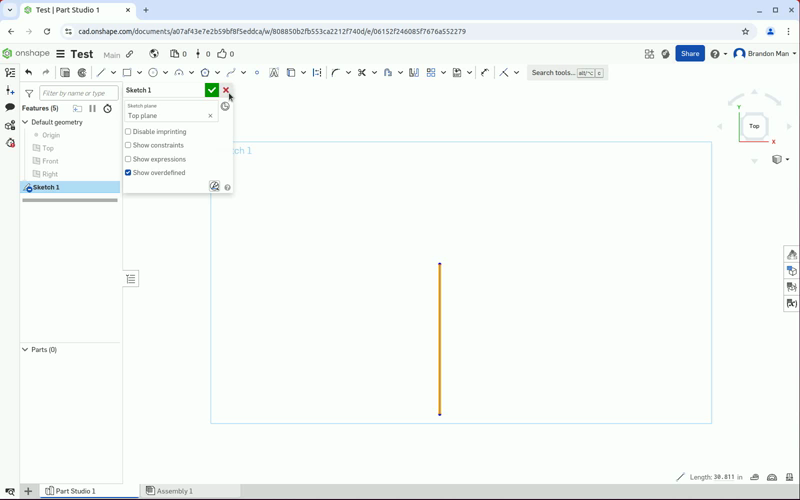
key(shift+h)
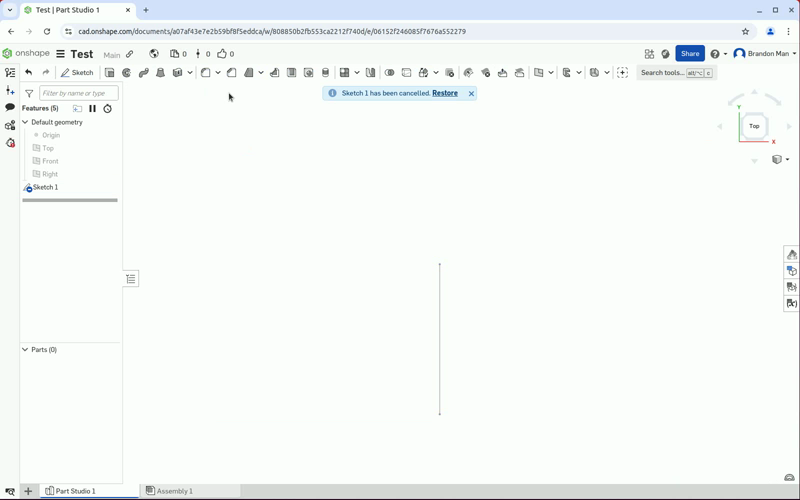
key(shift+s)
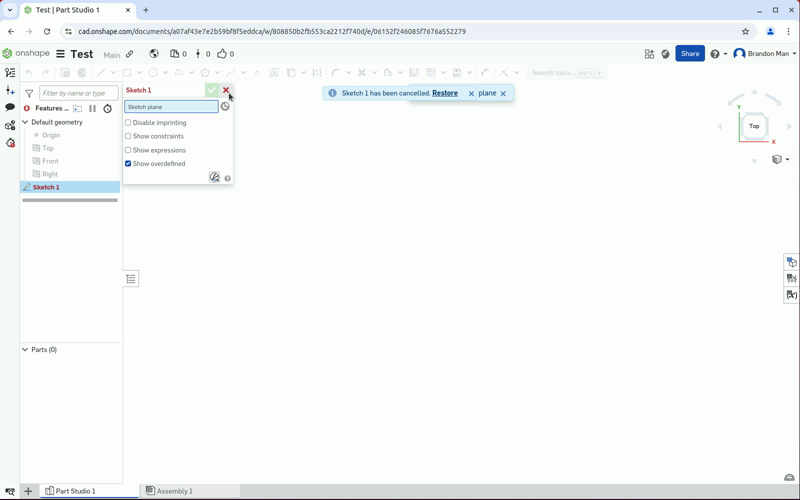
mouse_move(73, 150)
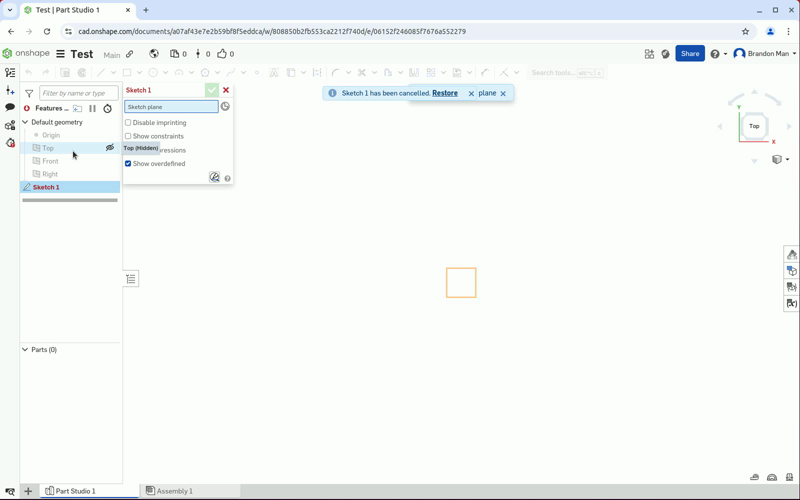
click(73, 150)
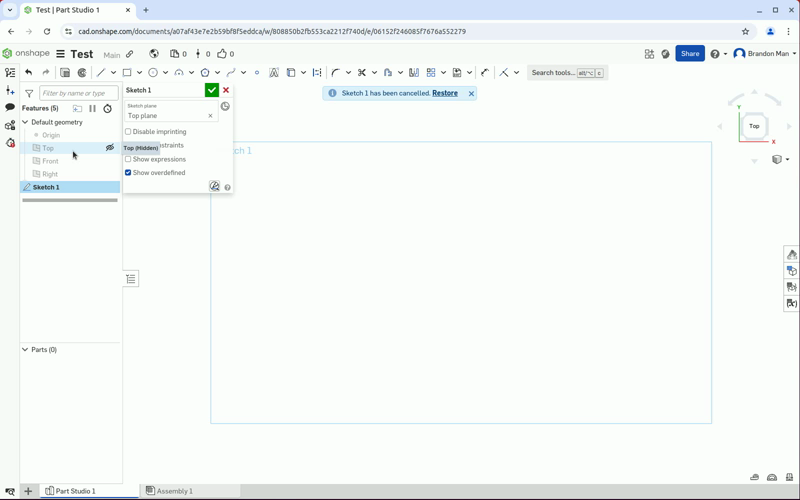
mouse_move(73, 352)
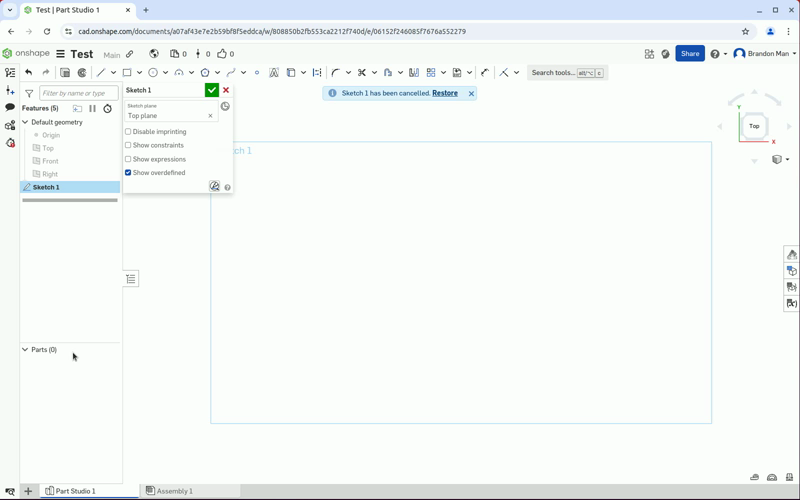
key(y)
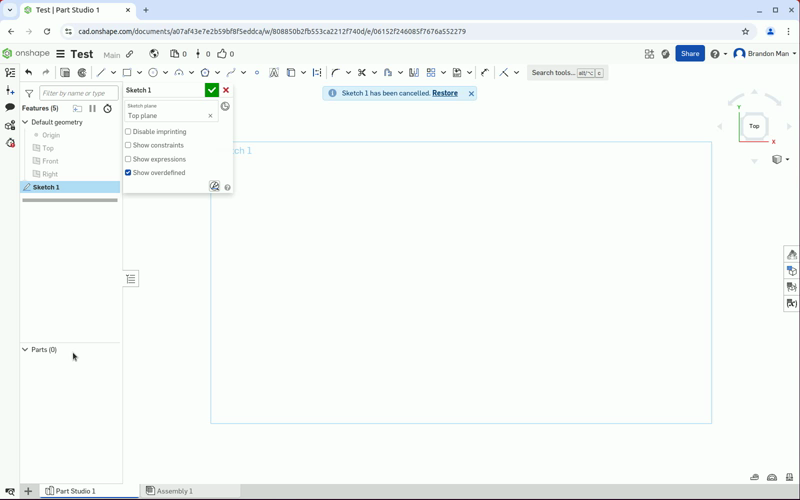
key(c)
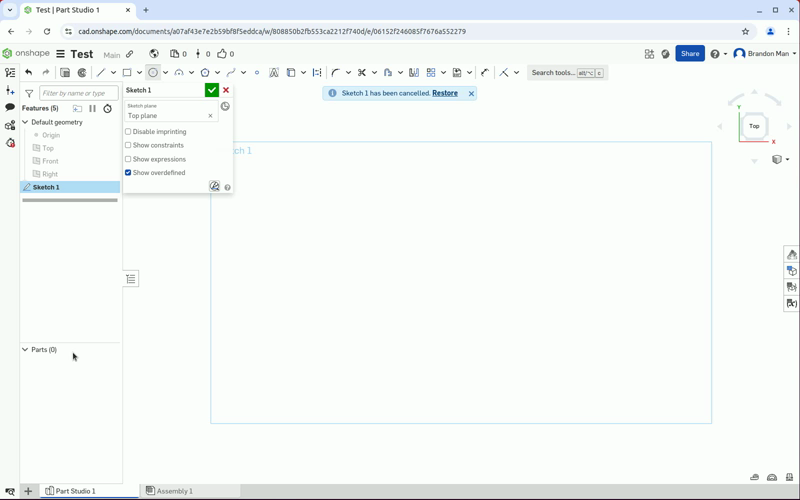
key_down(shift)
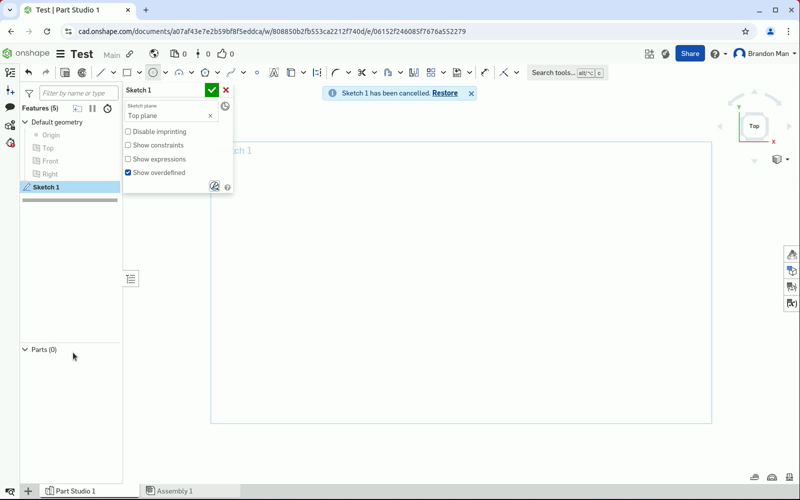
mouse_move(461, 282)
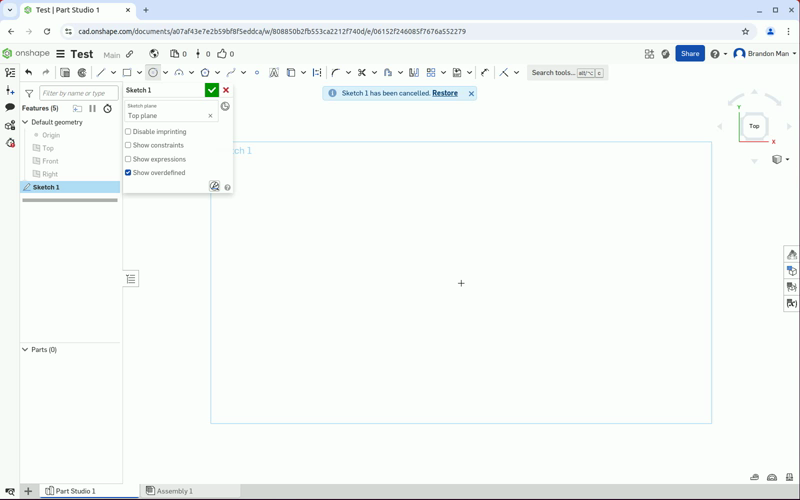
click(461, 282)
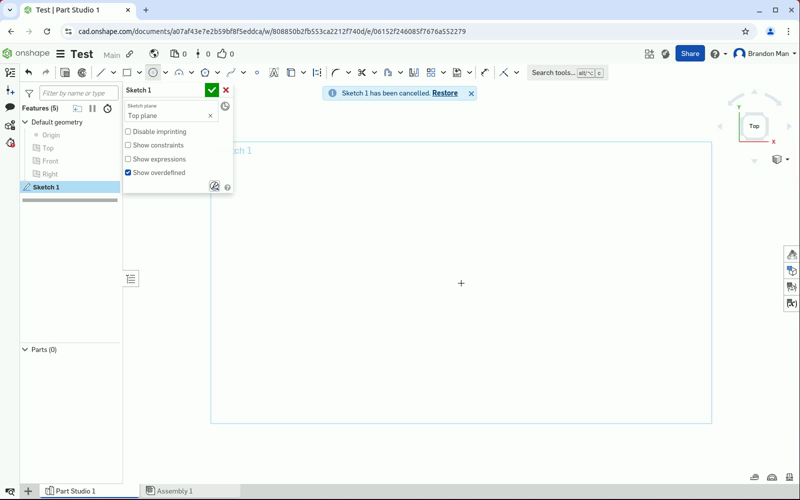
key_up(shift)
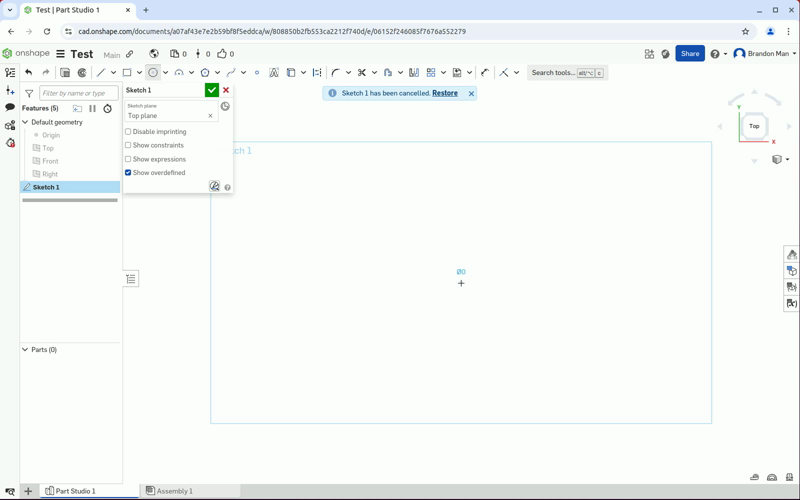
mouse_move(508, 282)
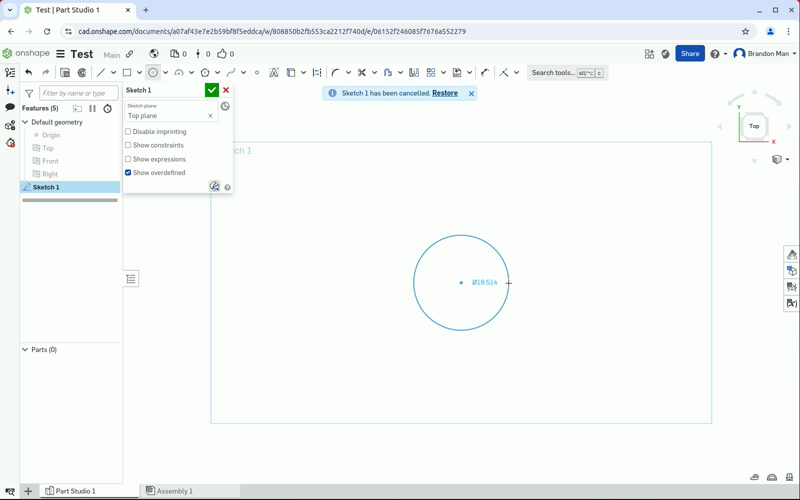
click(508, 282)
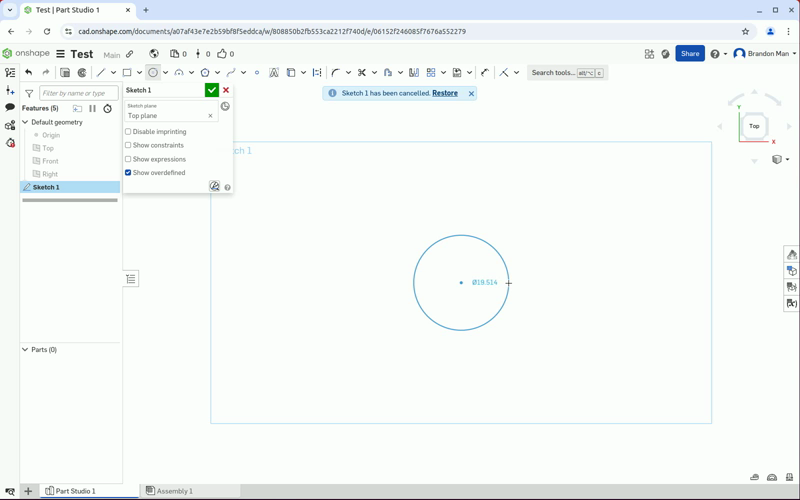
key(esc)
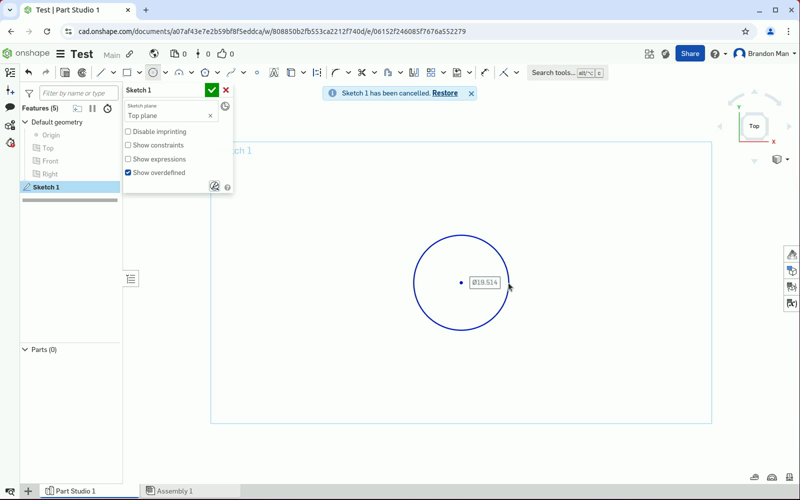
key(l)
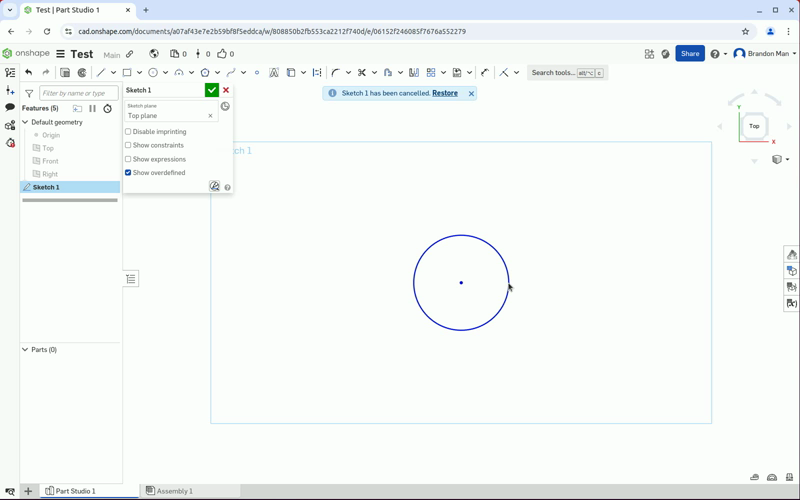
key_down(shift)
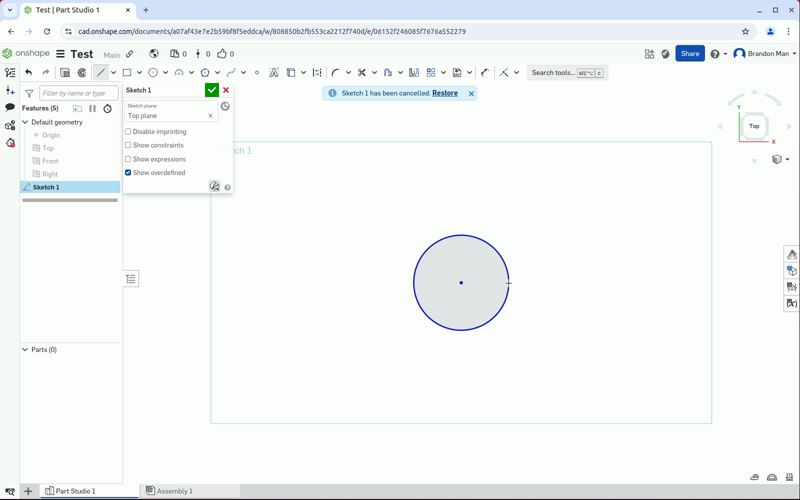
mouse_move(447, 315)
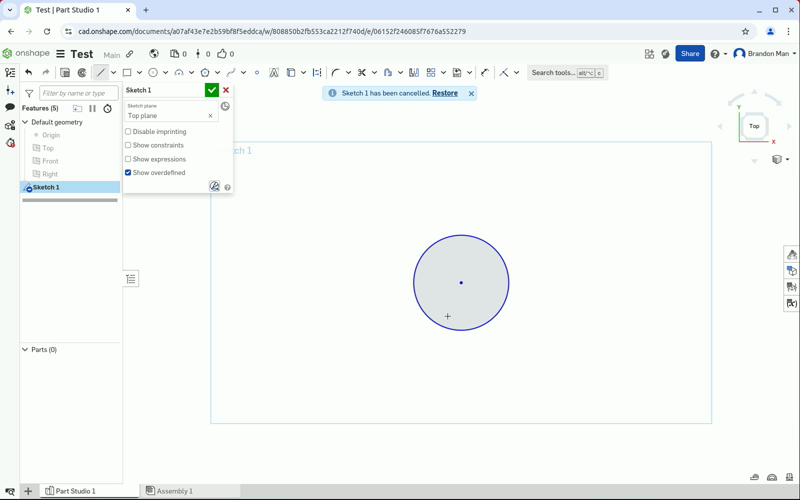
click(447, 315)
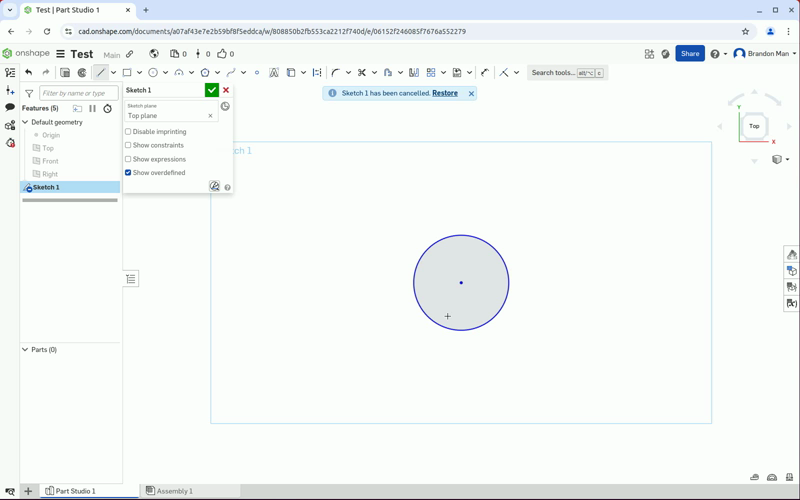
key_up(shift)
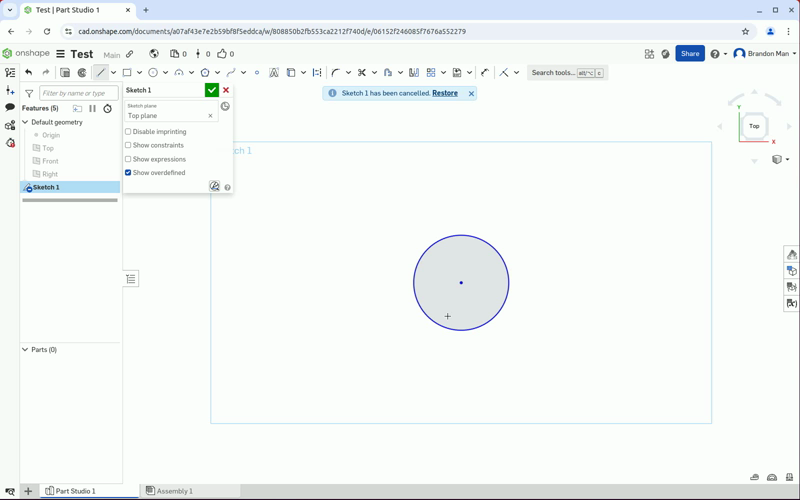
key_down(shift)
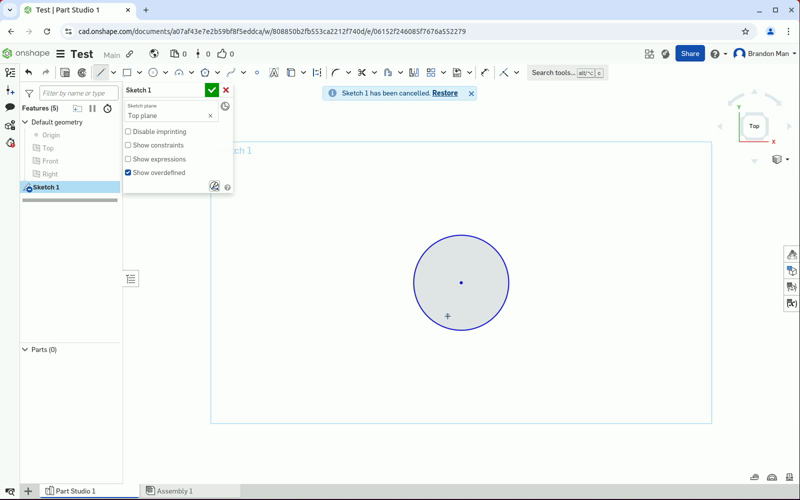
mouse_move(477, 315)
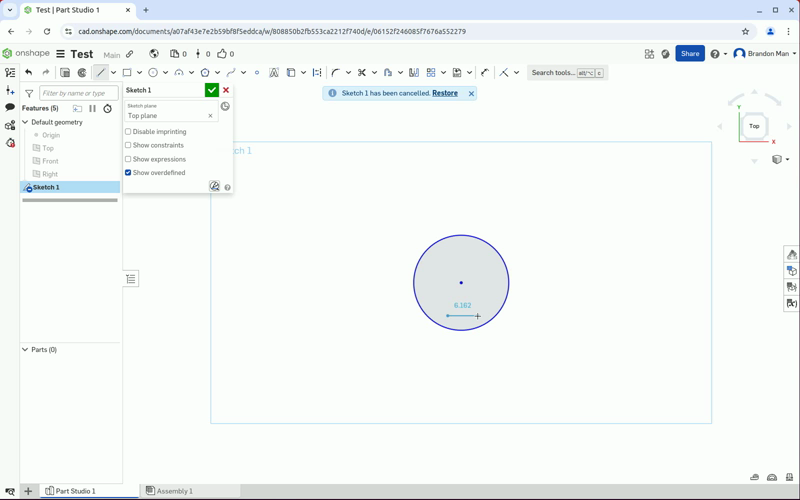
mouse_move(474, 315)
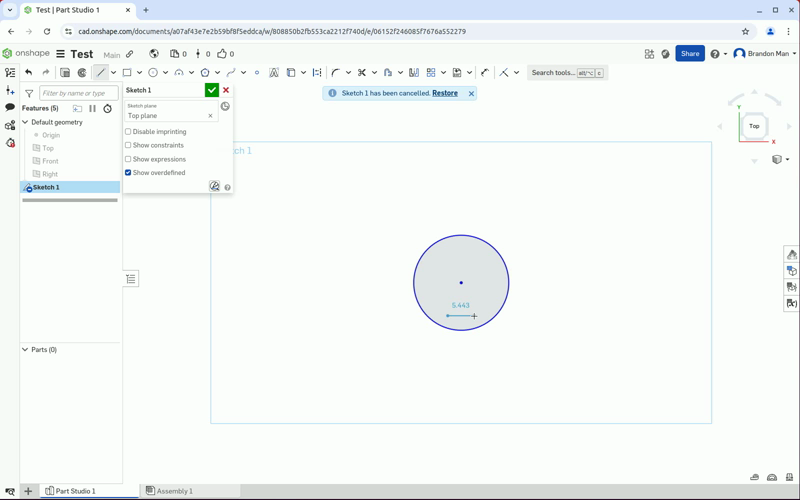
click(474, 315)
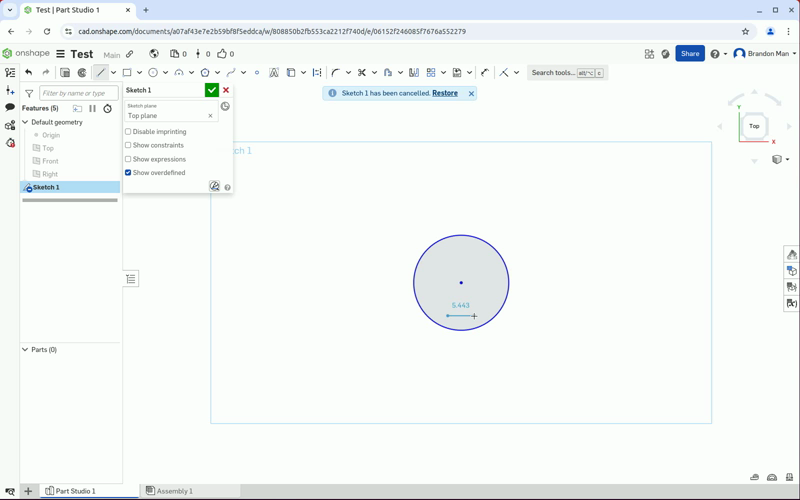
key_up(shift)
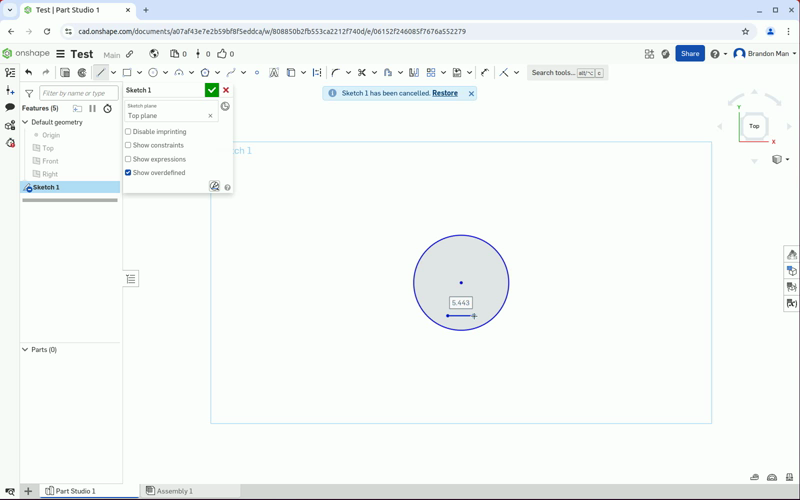
key(esc)
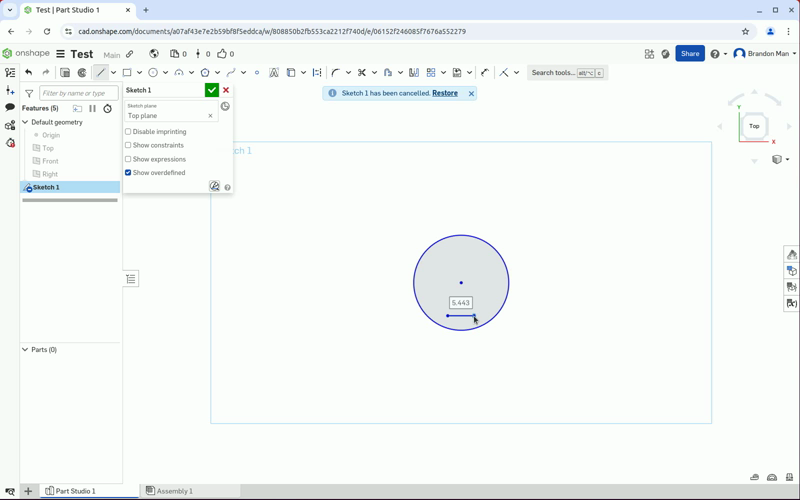
key(a)
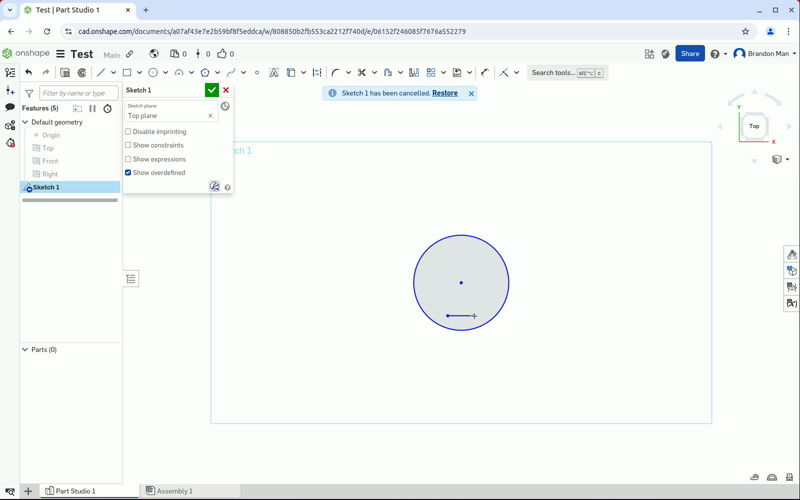
mouse_move(474, 315)
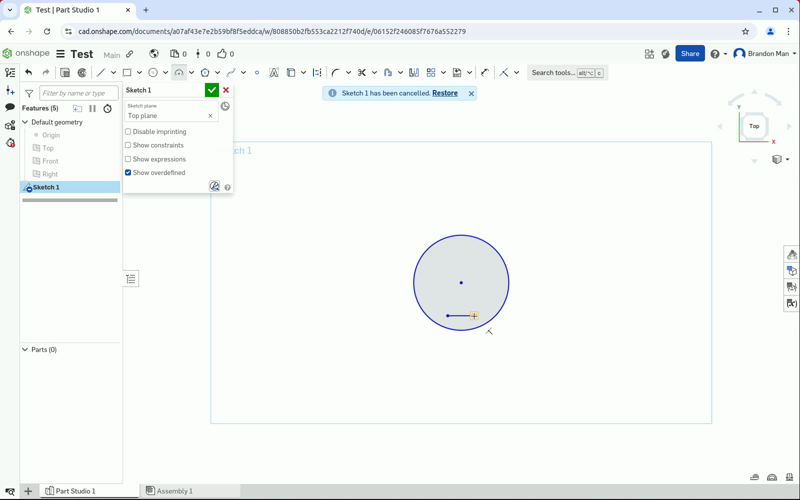
click(474, 315)
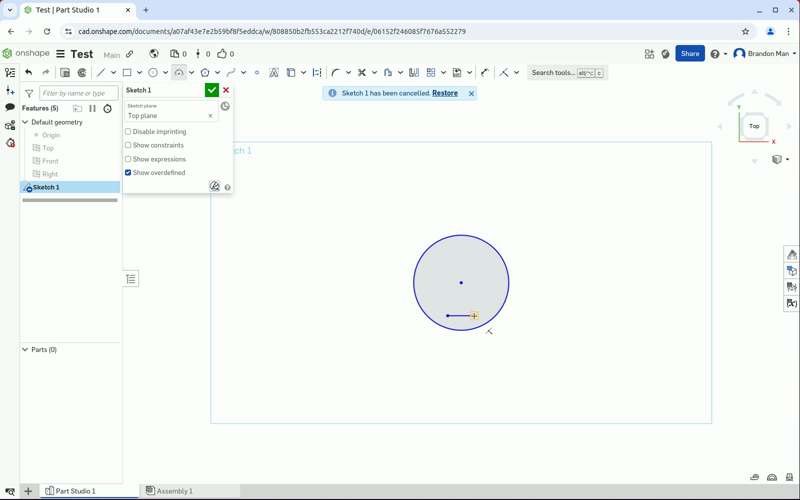
mouse_move(447, 315)
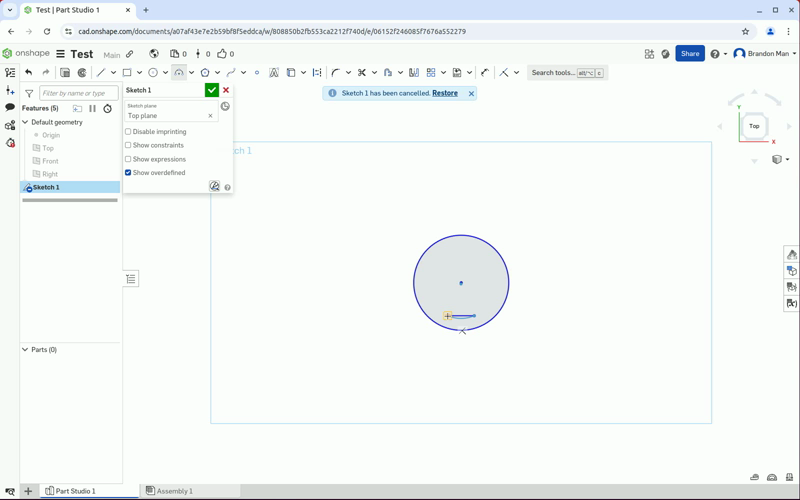
click(447, 315)
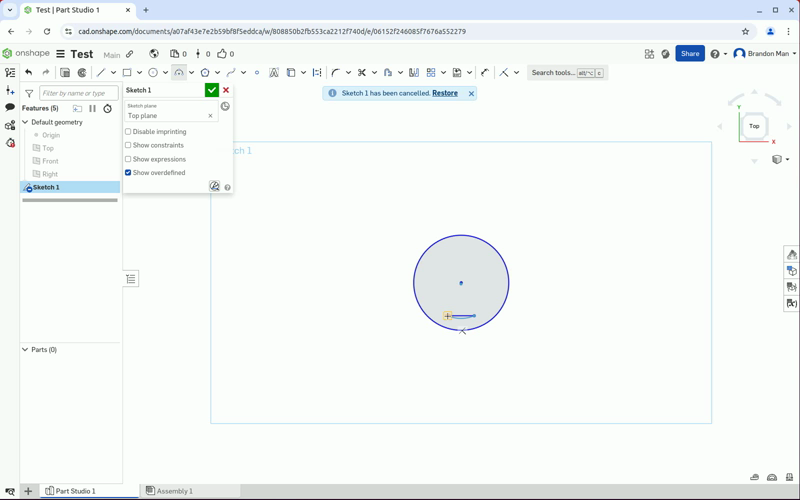
key_down(shift)
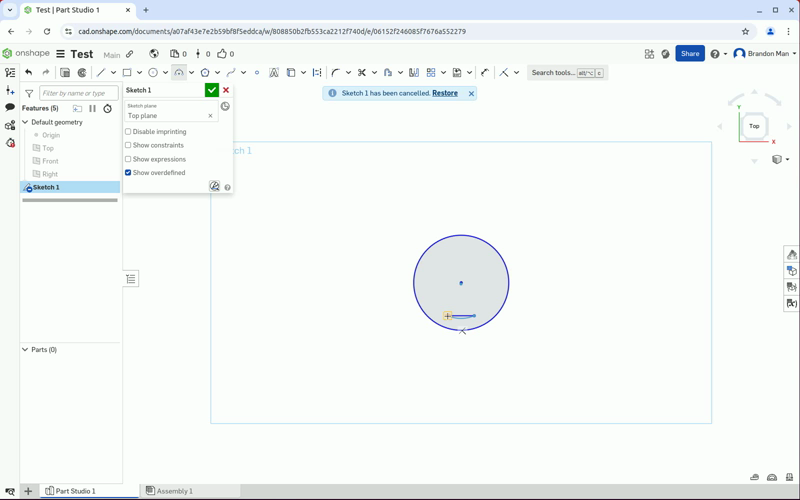
mouse_move(461, 250)
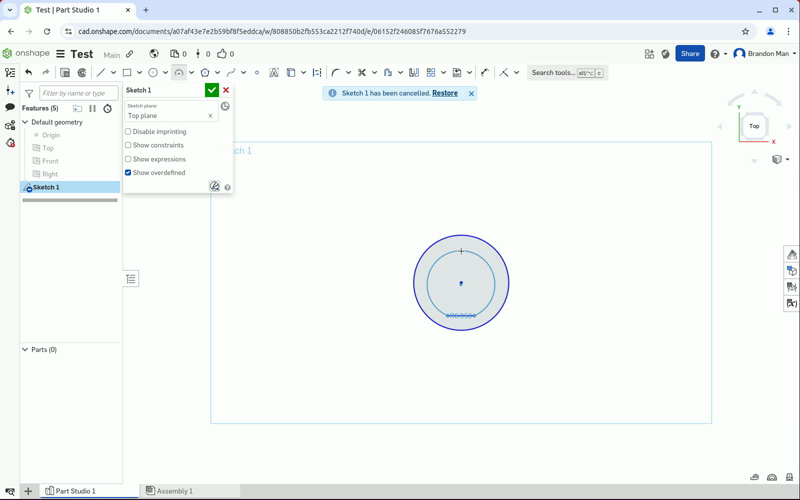
click(461, 250)
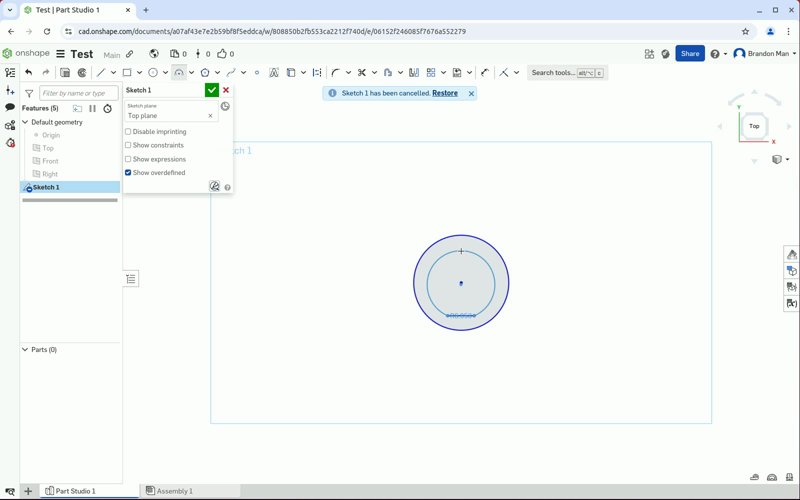
key_up(shift)
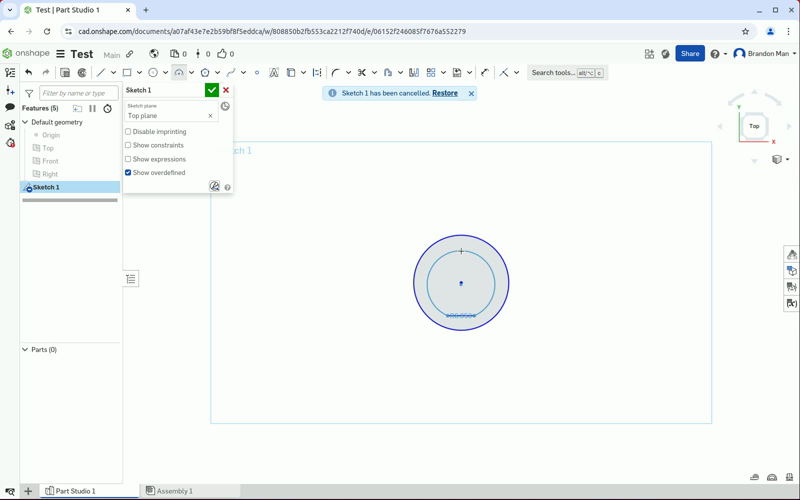
key(esc)
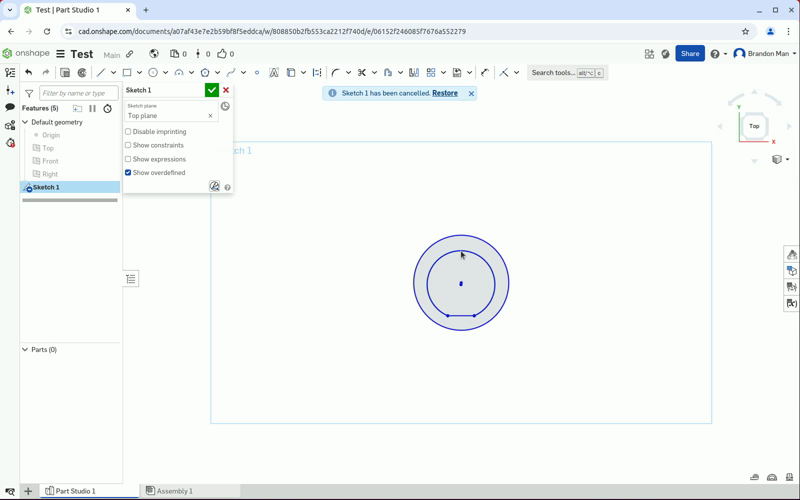
mouse_move(493, 303)
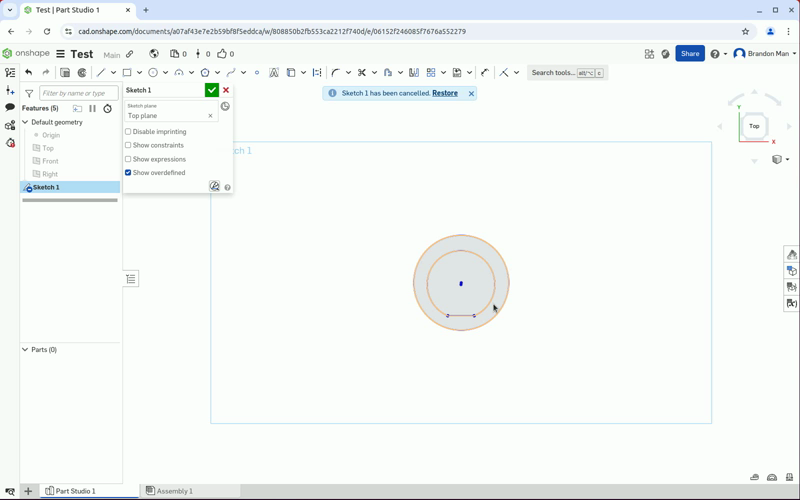
click(493, 303)
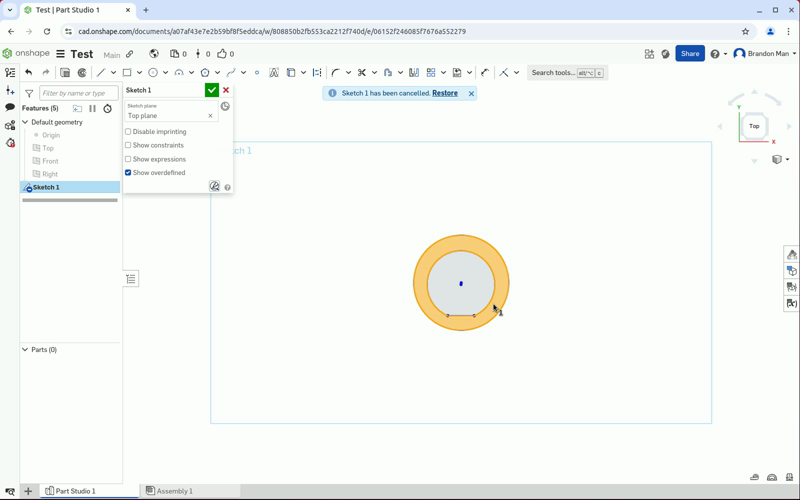
mouse_move(73, 352)
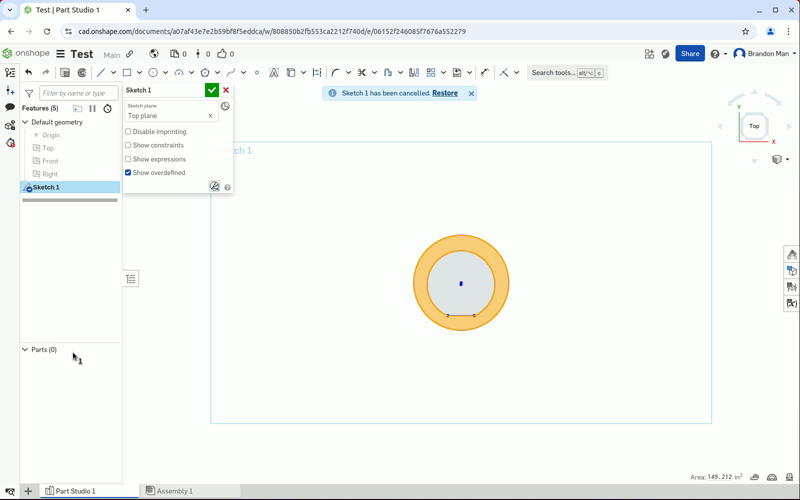
key(shift+y)
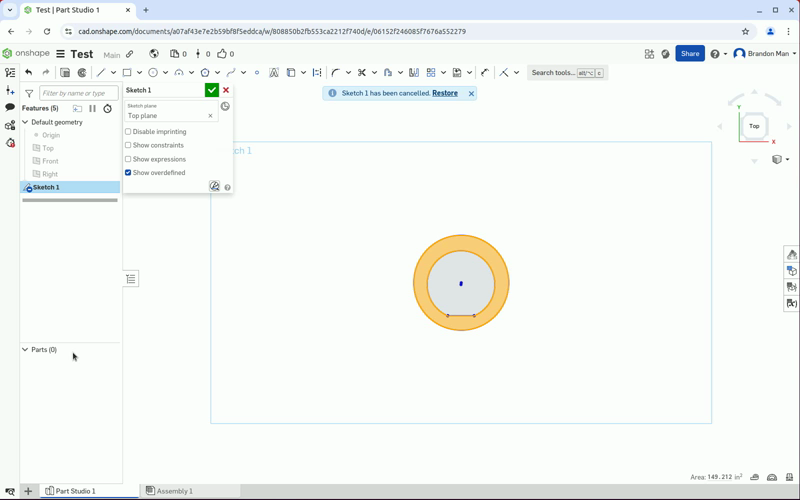
key(shift+e)
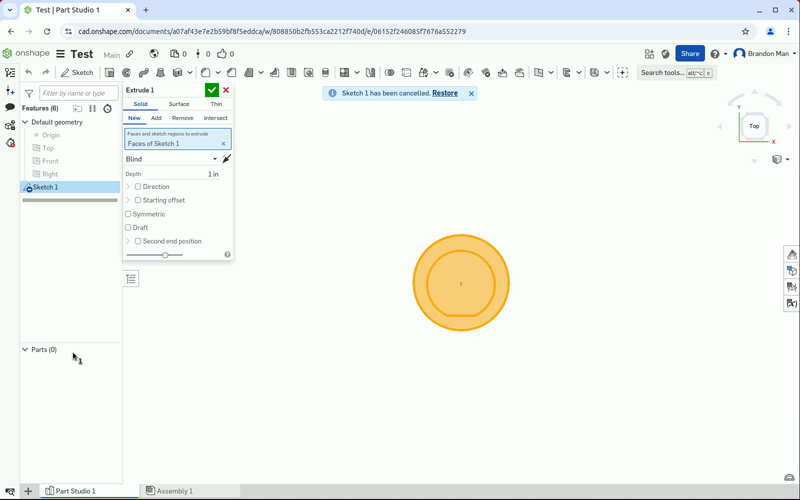
mouse_move(143, 106)
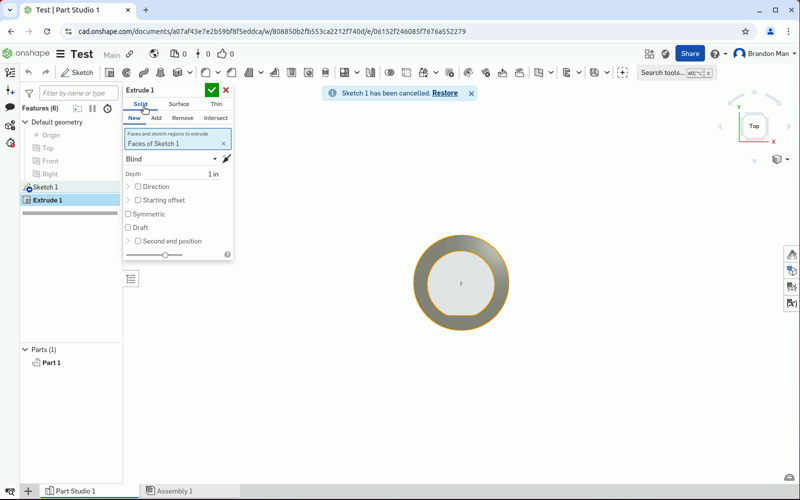
click(143, 106)
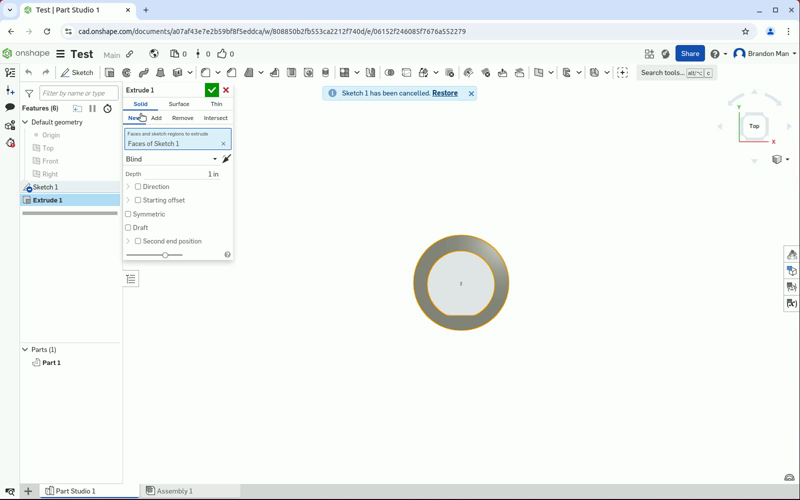
mouse_move(137, 120)
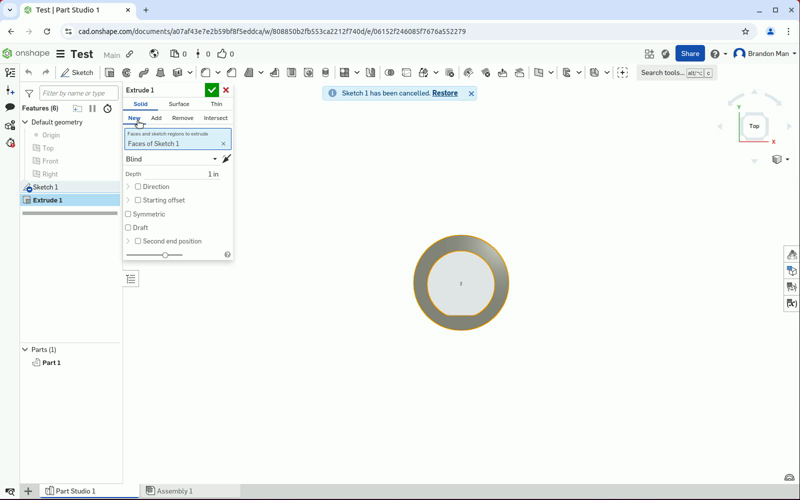
click(137, 120)
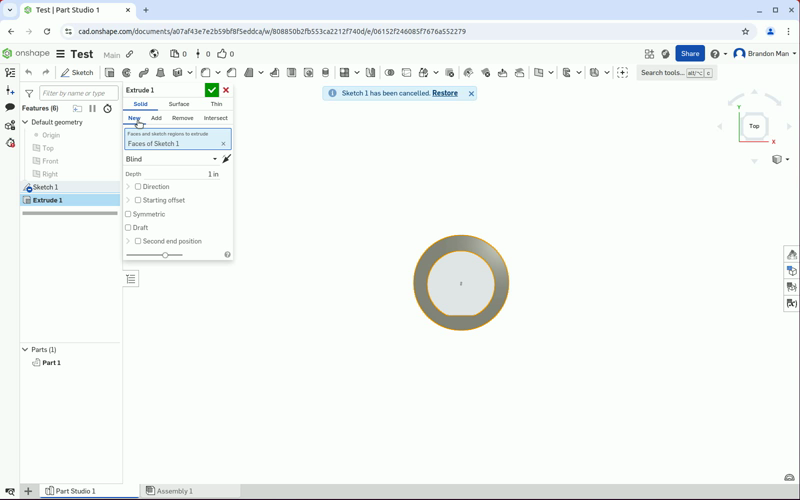
key(tab, 4)
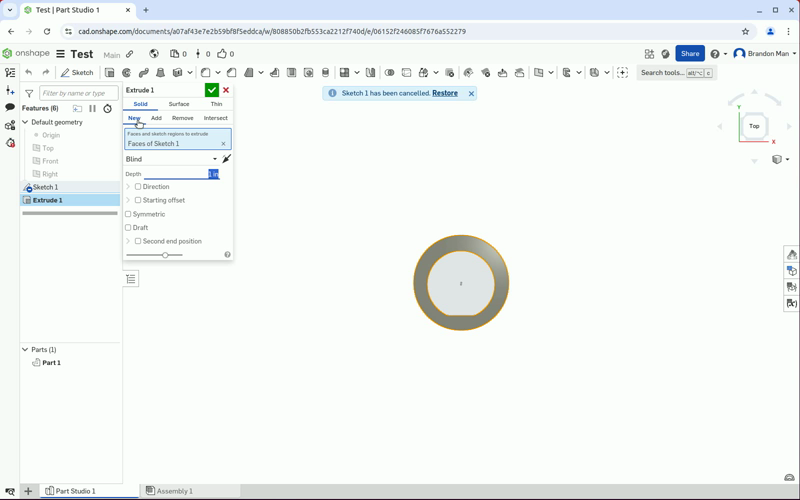
text(23.108)
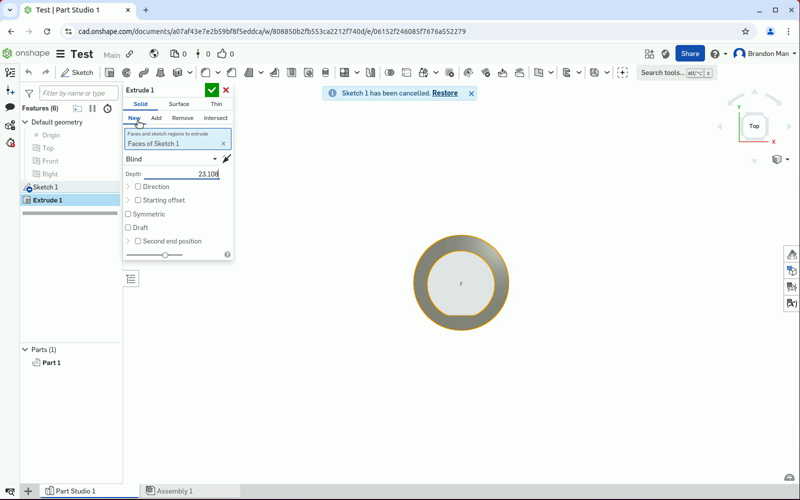
key(enter)
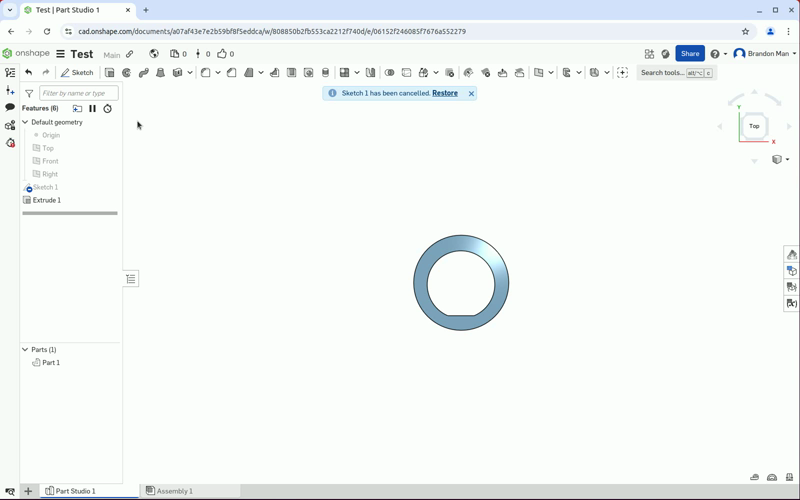
key(shift+h)
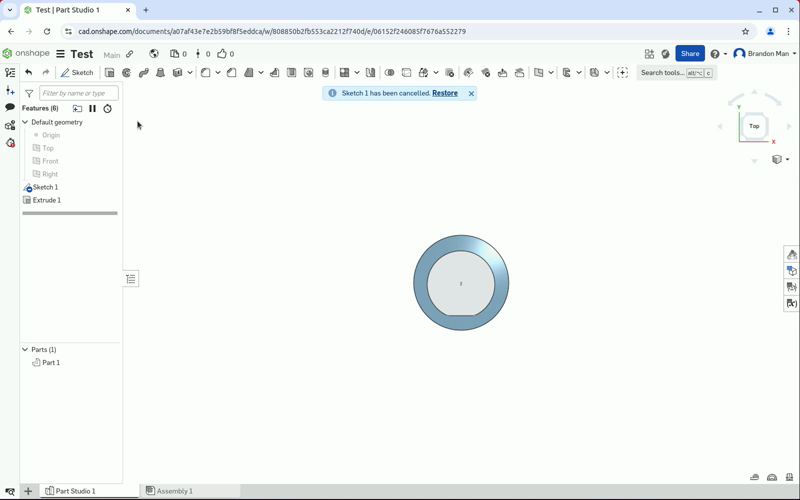
key(shift+h)
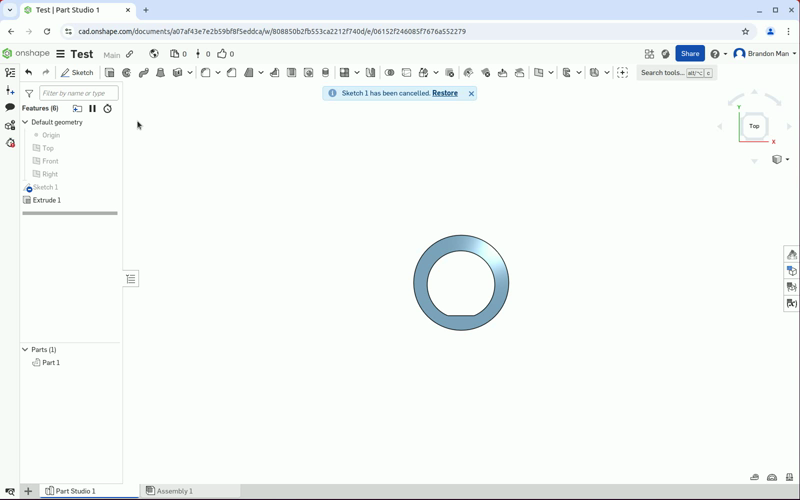
mouse_move(73, 189)
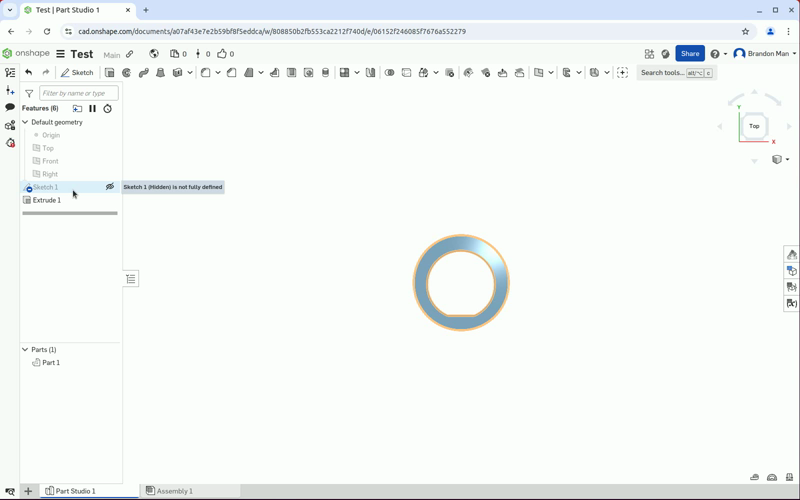
click(73, 189)
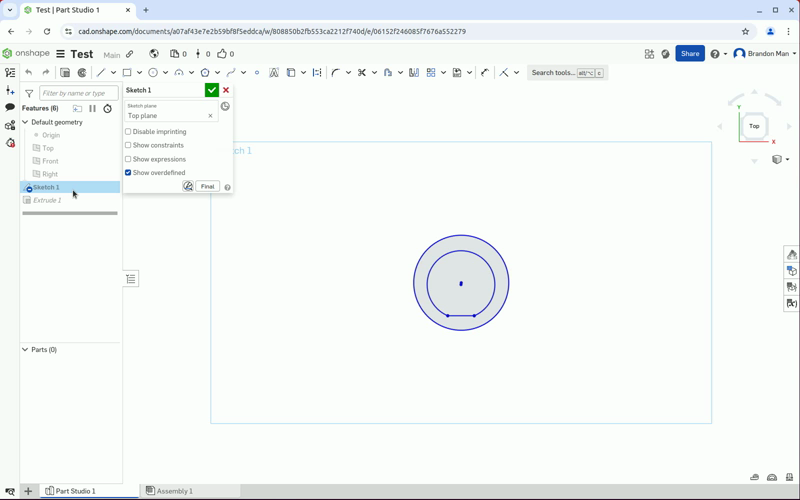
mouse_move(229, 92)
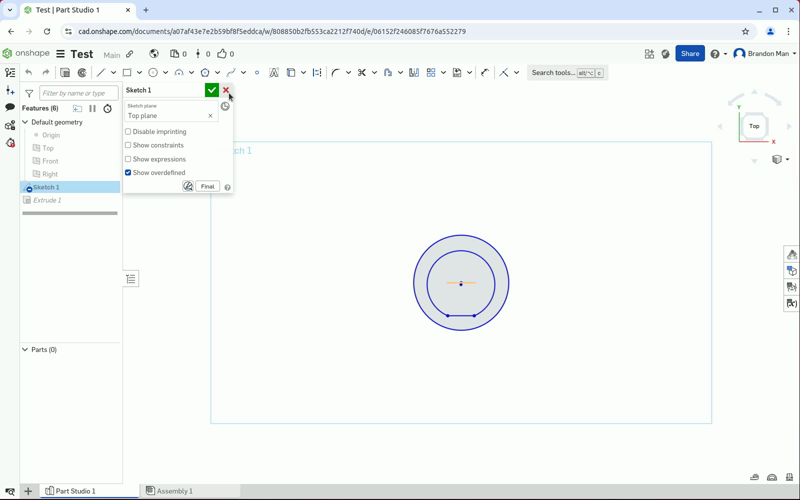
click(229, 92)
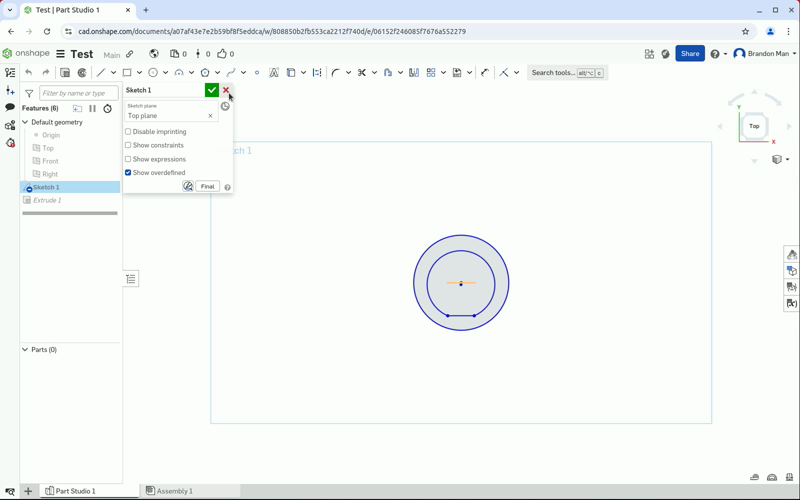
key(shift+s)
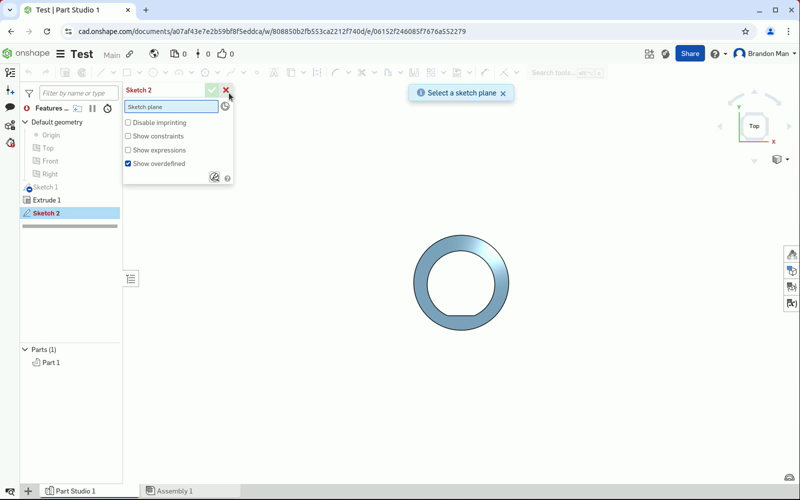
mouse_move(73, 150)
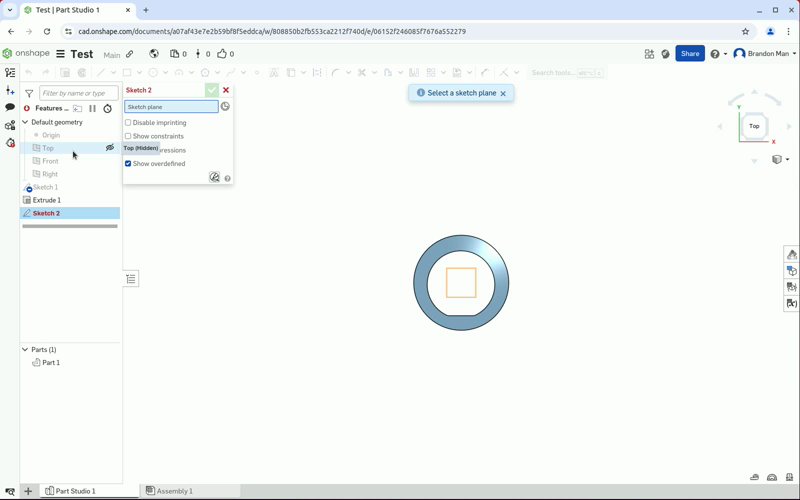
click(73, 150)
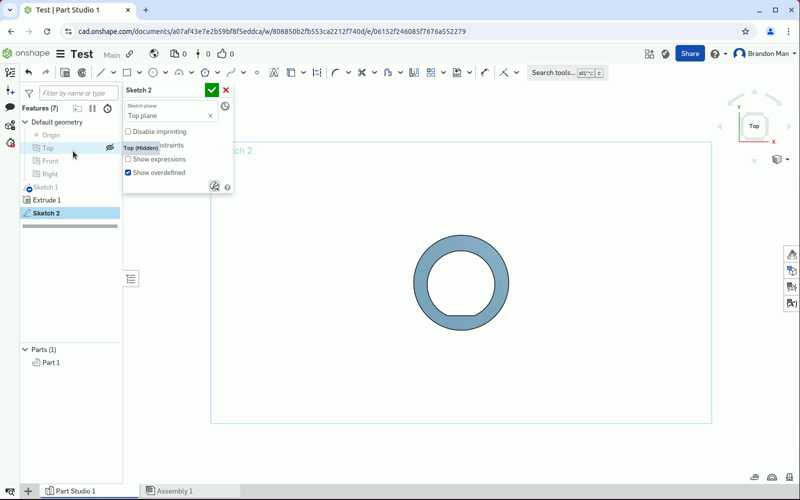
mouse_move(73, 352)
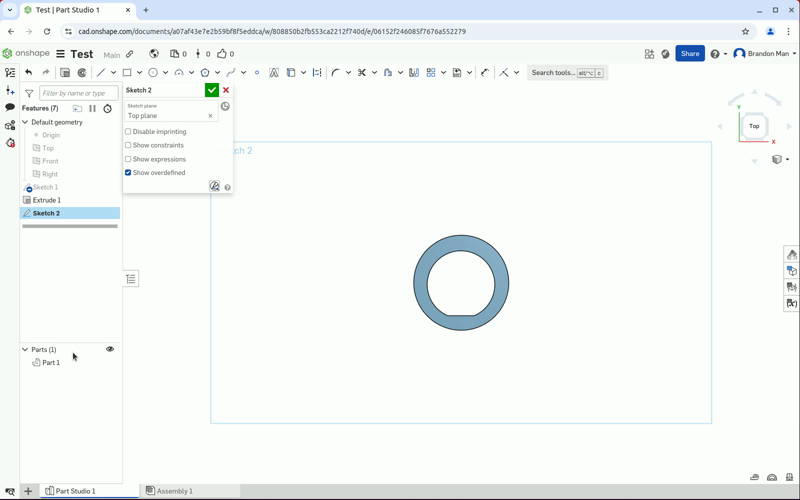
key(y)
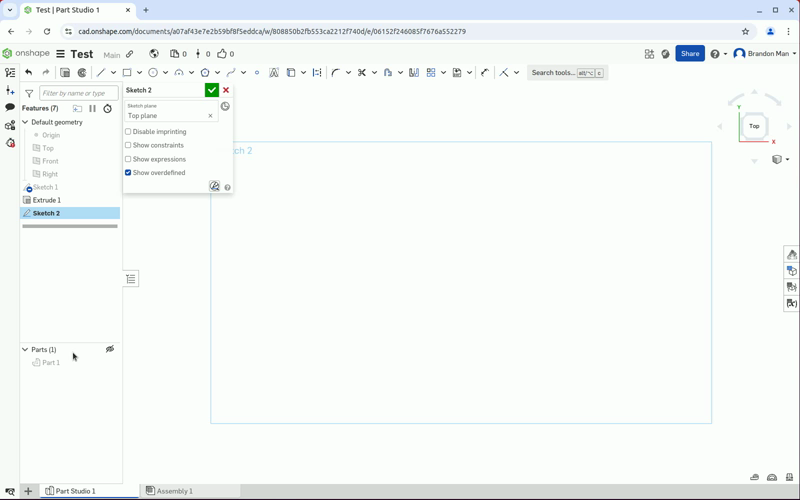
key(l)
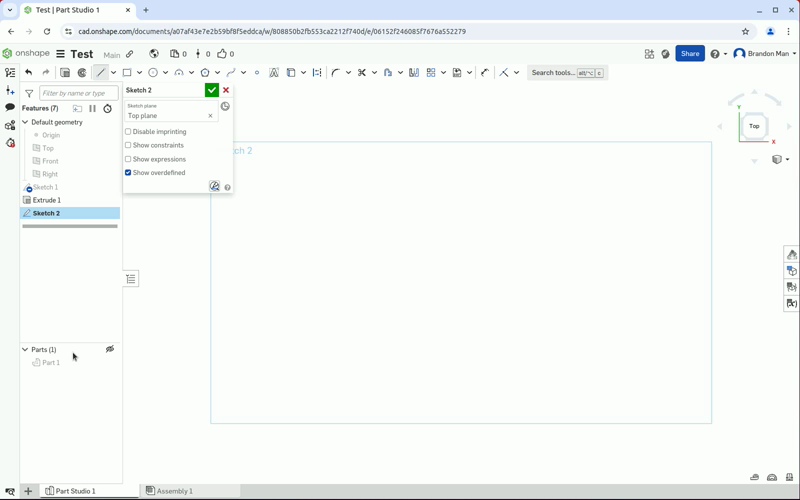
key_down(shift)
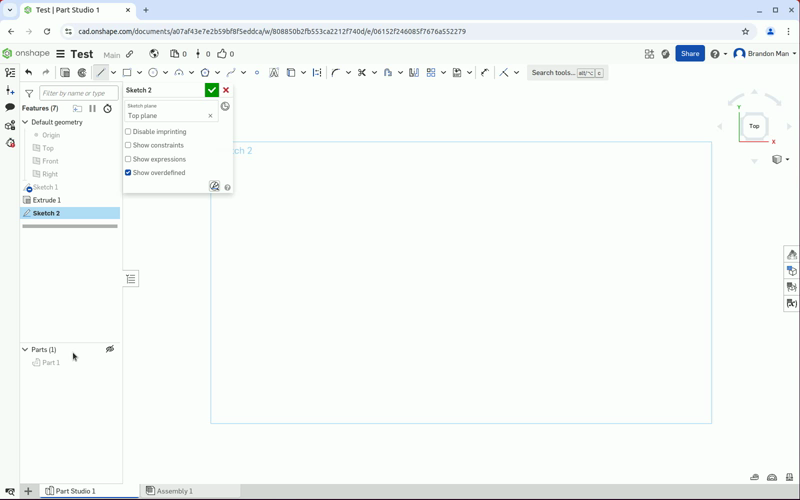
mouse_move(502, 303)
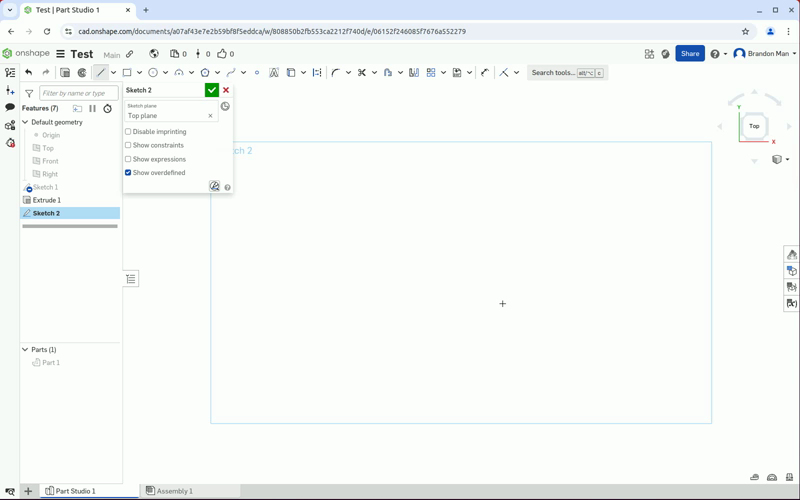
click(502, 303)
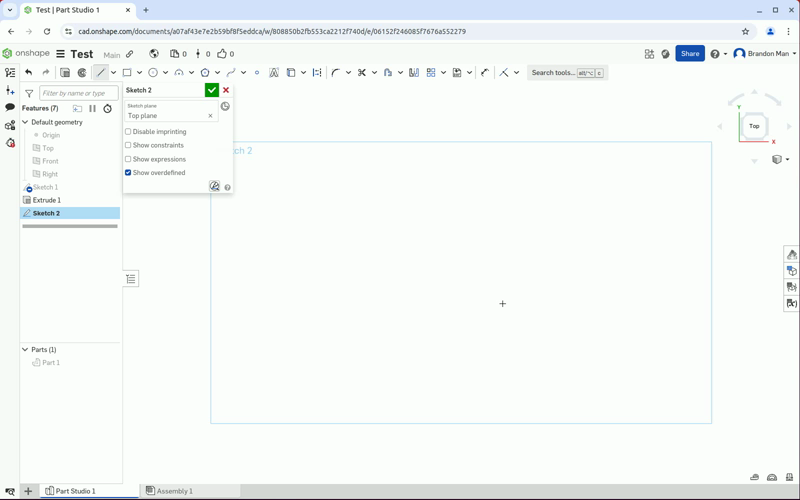
key_up(shift)
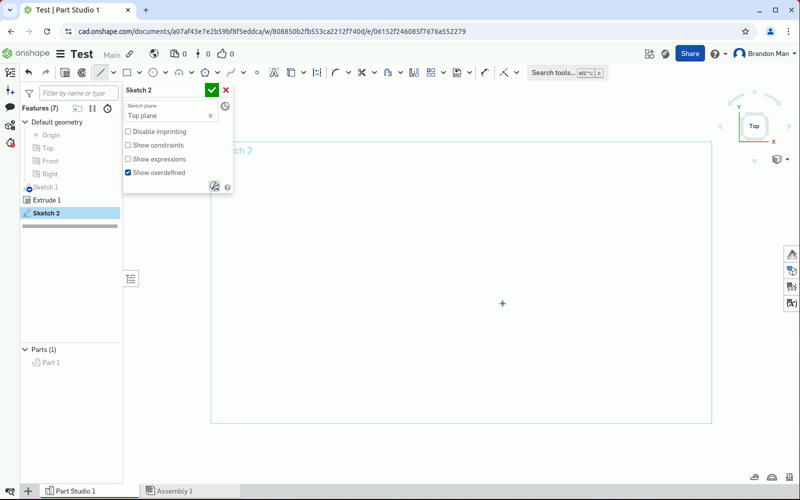
key_down(shift)
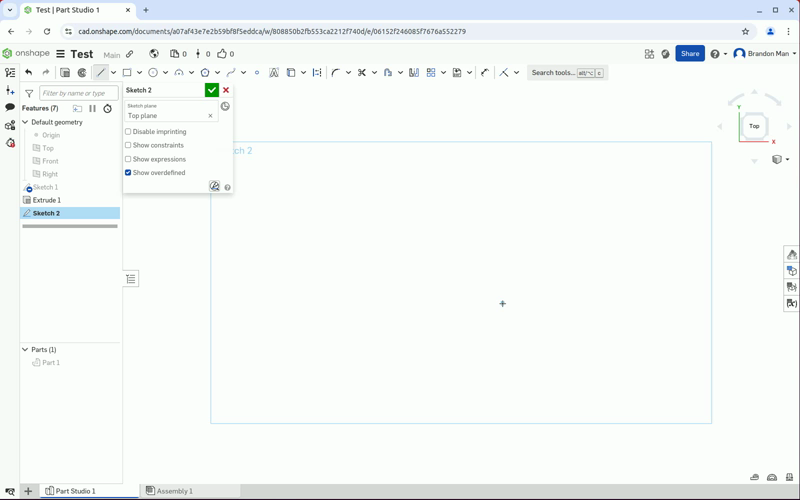
mouse_move(532, 303)
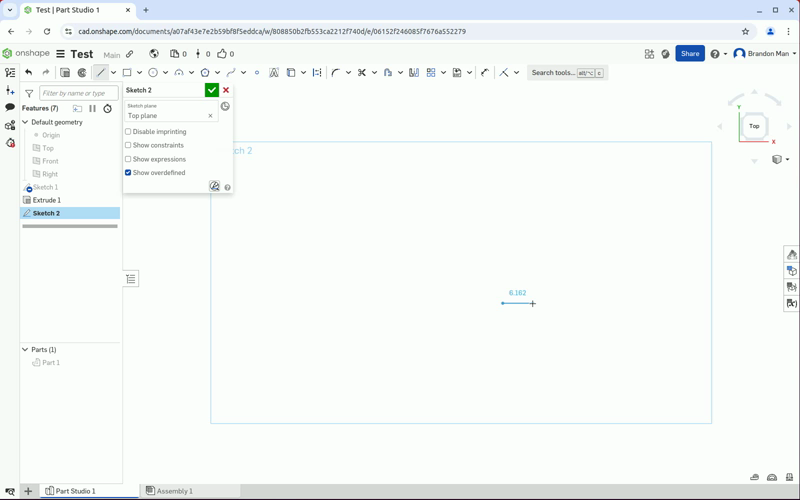
mouse_move(511, 303)
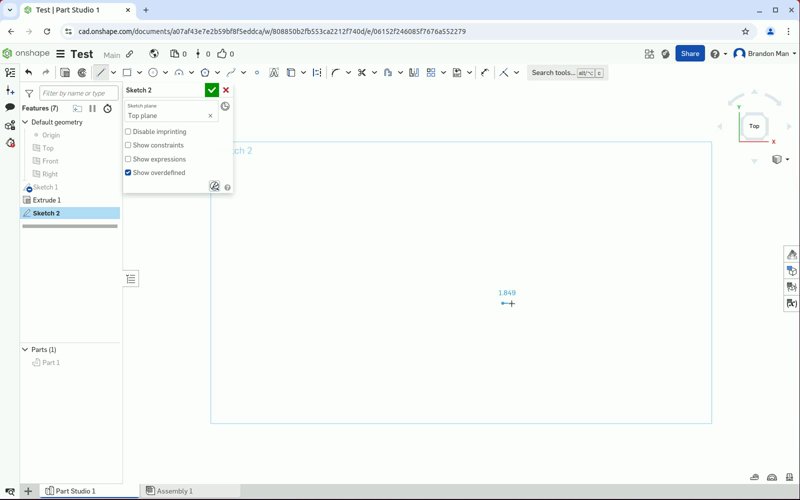
click(511, 303)
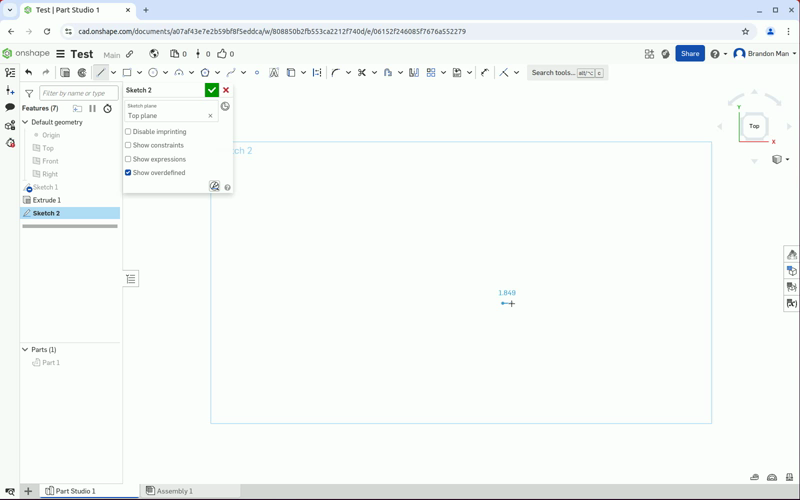
key_up(shift)
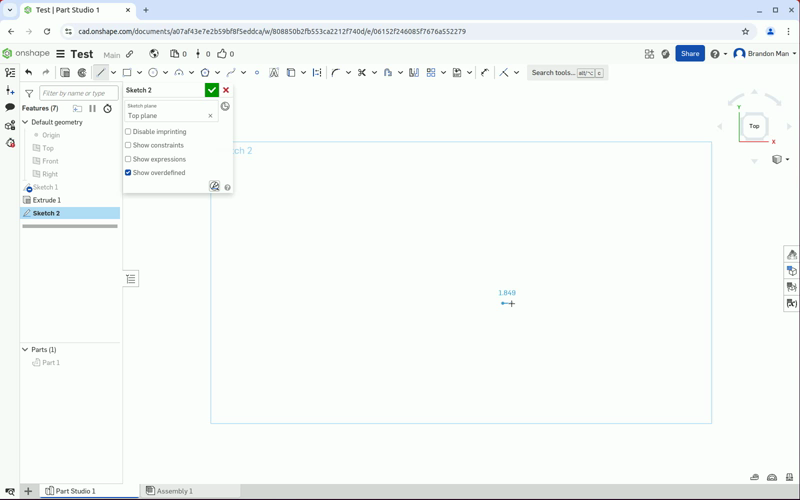
key(esc)
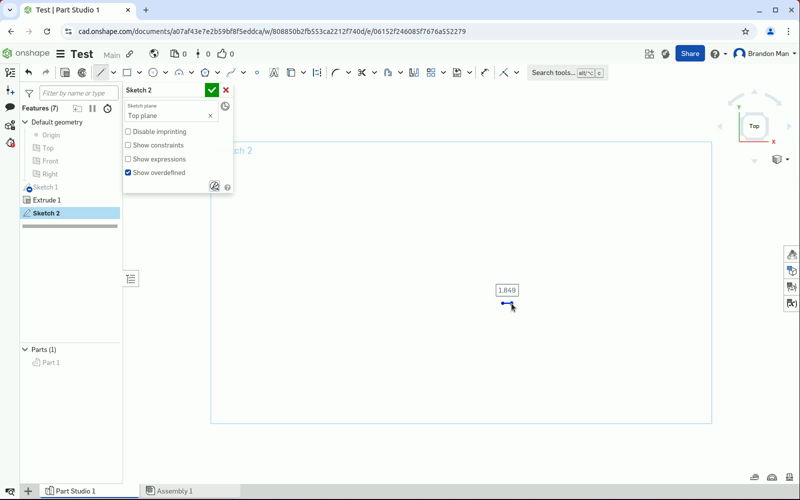
key(a)
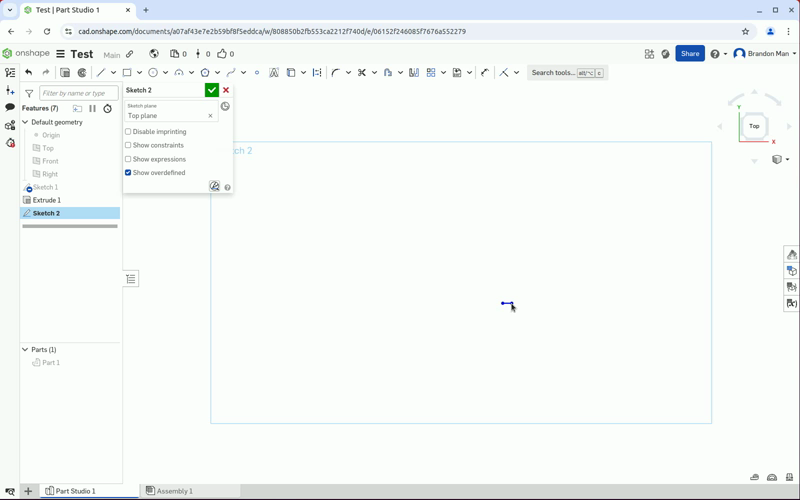
mouse_move(511, 303)
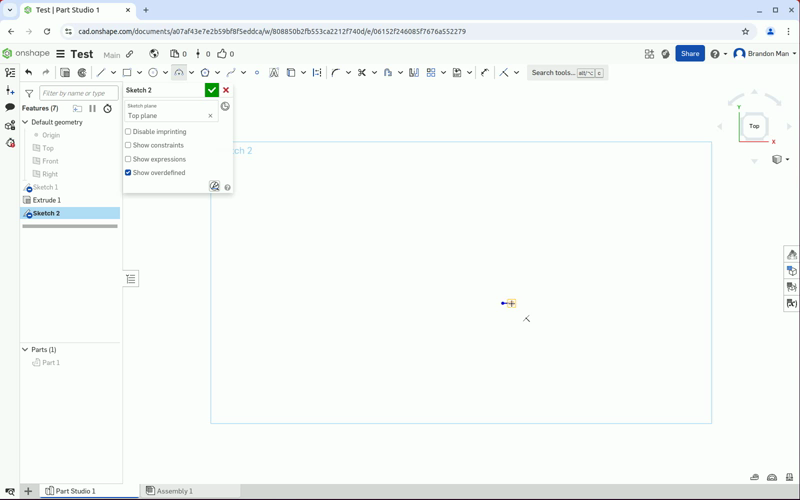
click(511, 303)
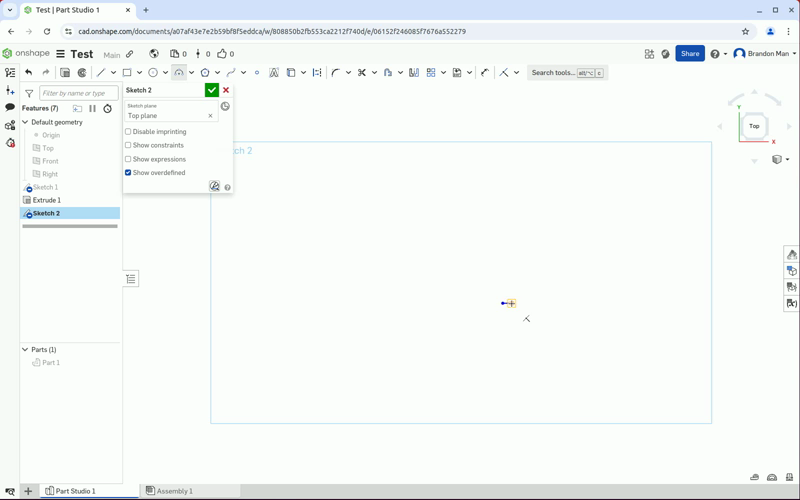
key_down(shift)
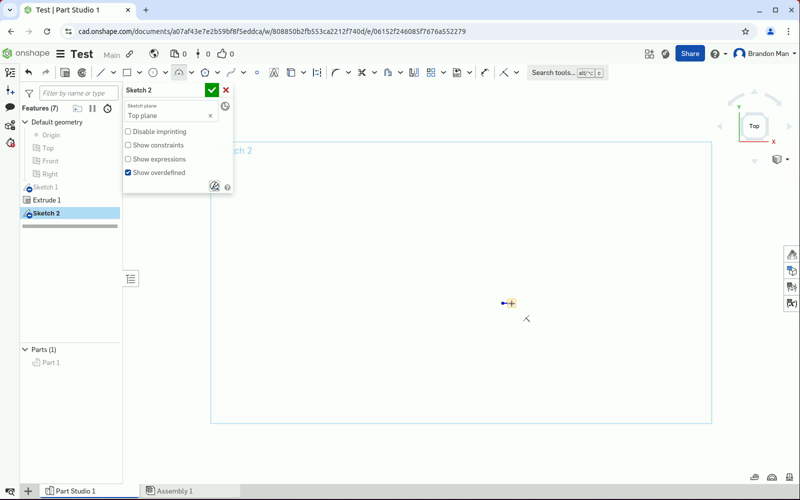
mouse_move(530, 282)
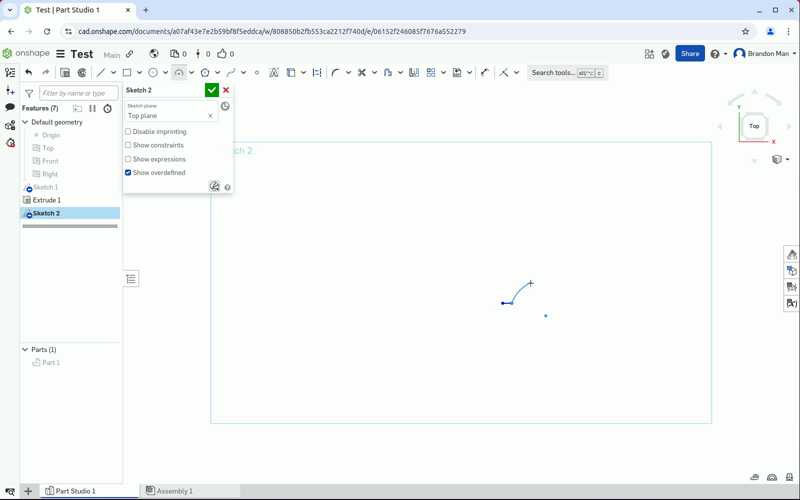
click(530, 282)
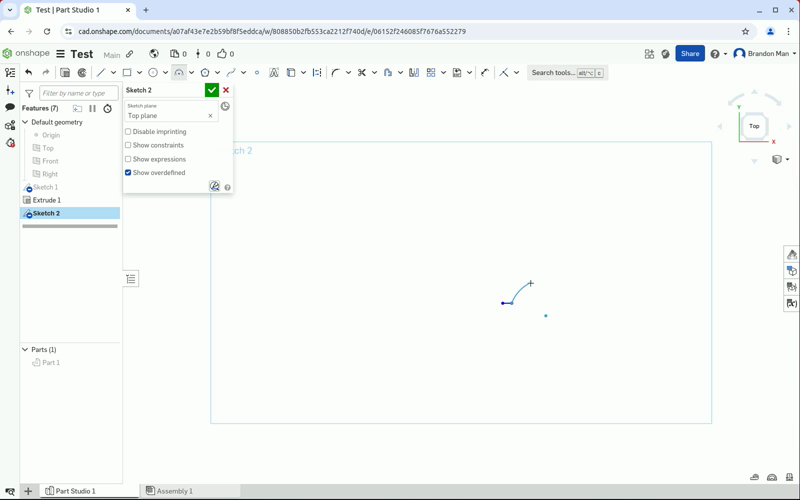
mouse_move(525, 297)
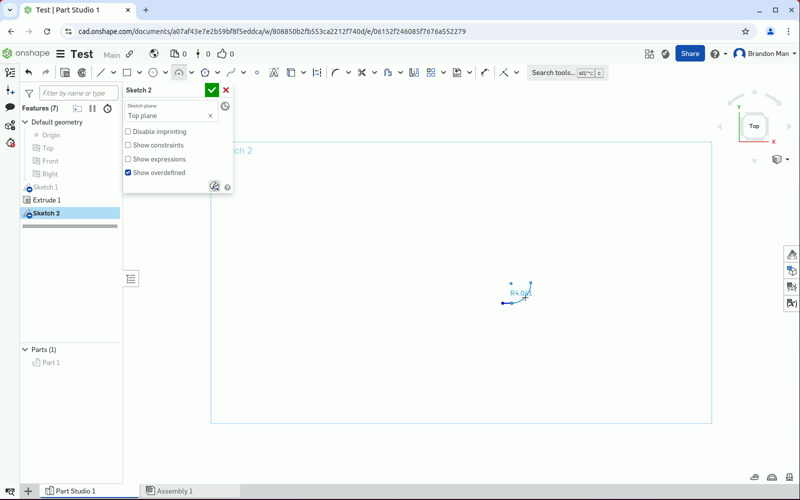
click(525, 297)
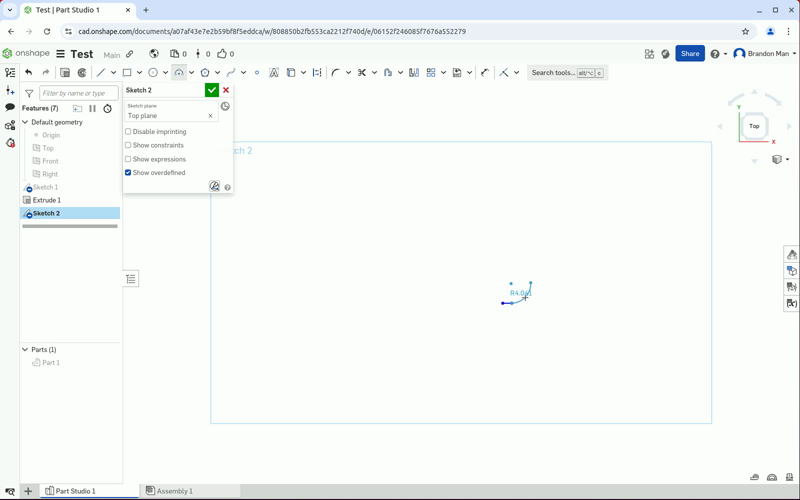
key_up(shift)
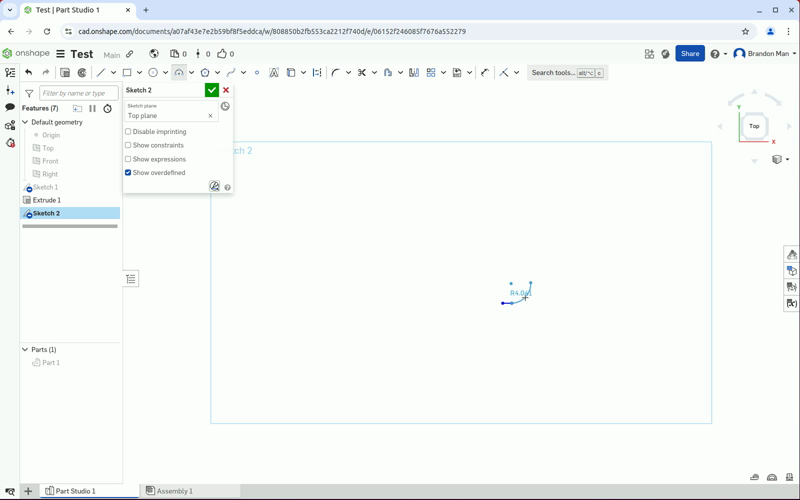
mouse_move(530, 282)
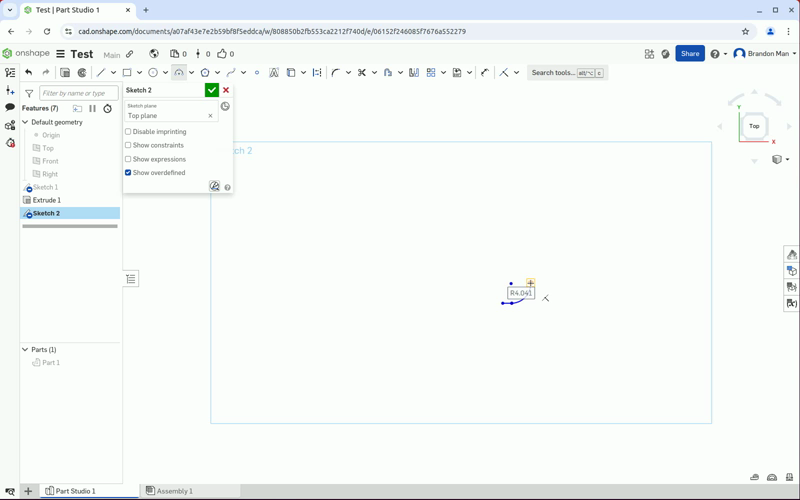
click(530, 282)
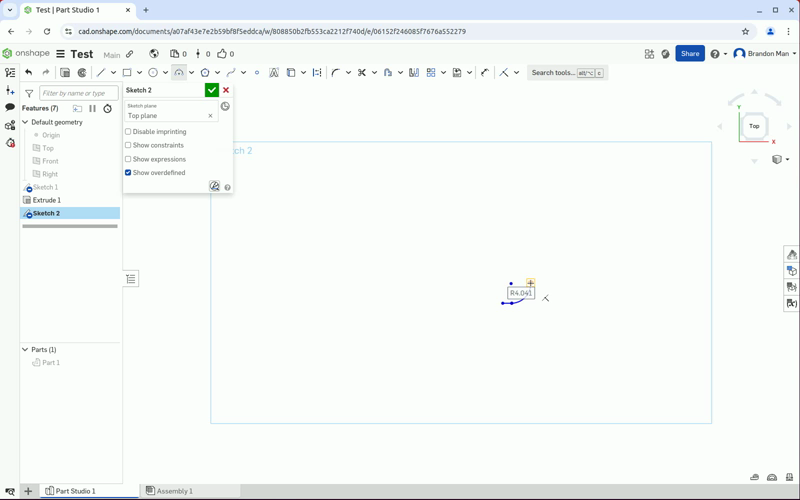
key_down(shift)
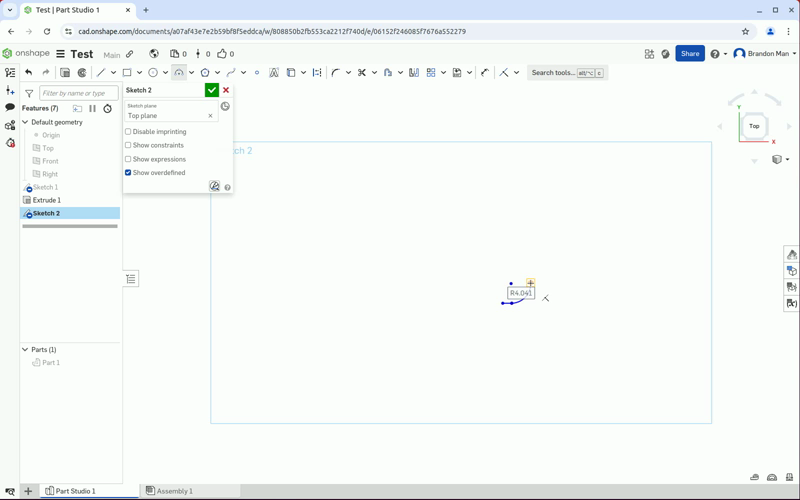
mouse_move(511, 262)
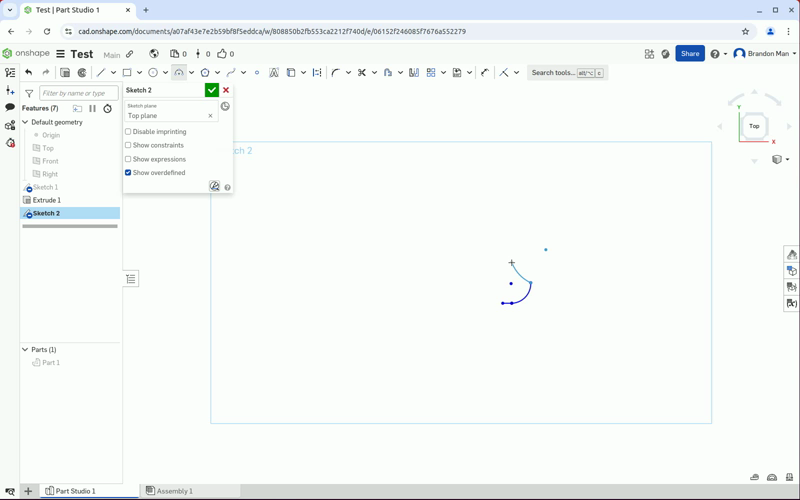
click(511, 262)
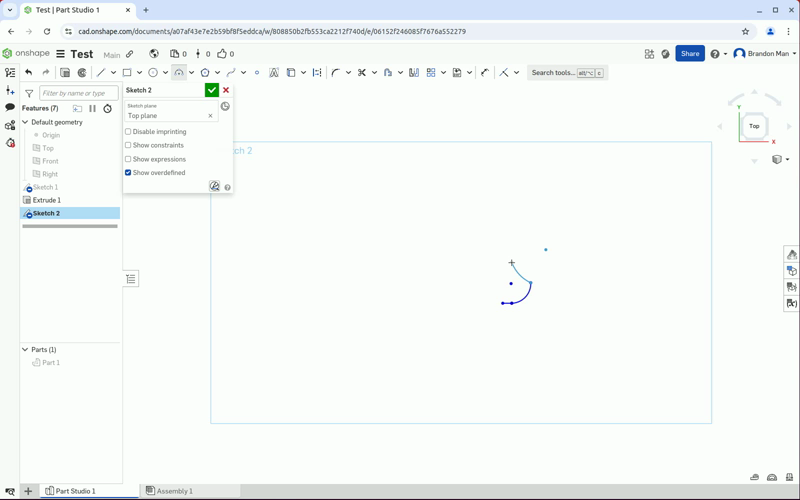
mouse_move(525, 268)
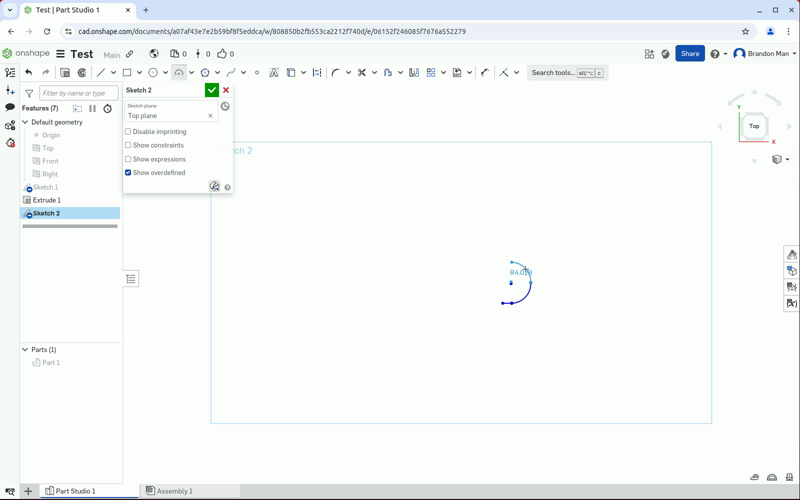
click(525, 268)
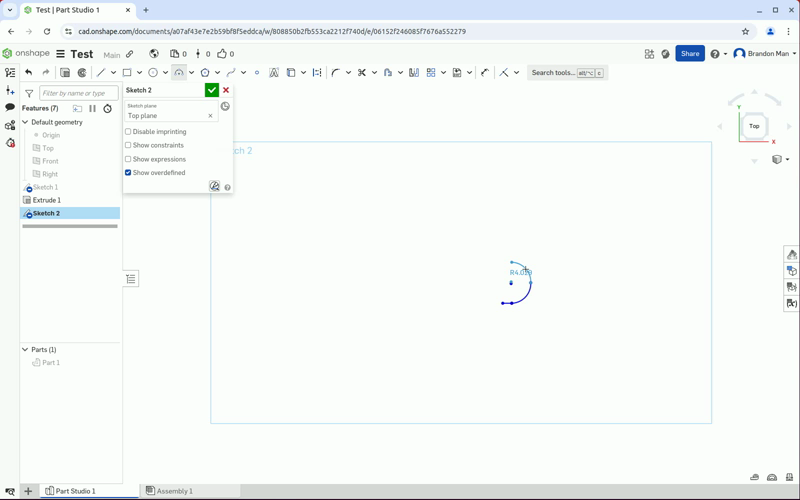
key_up(shift)
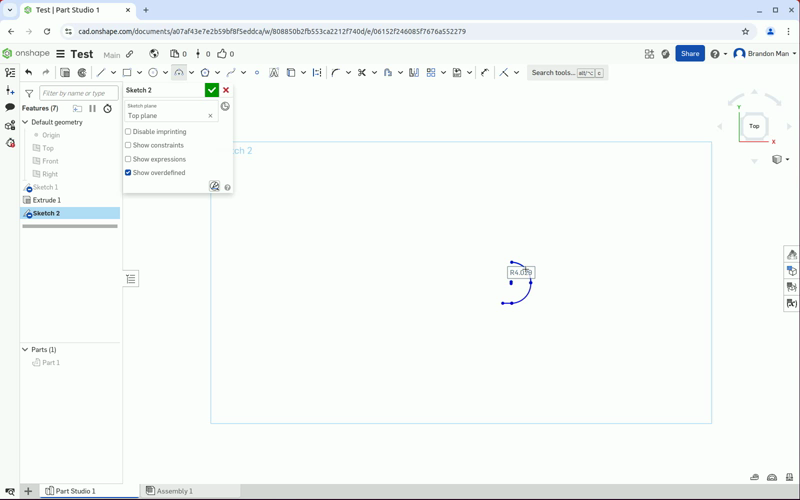
key(esc)
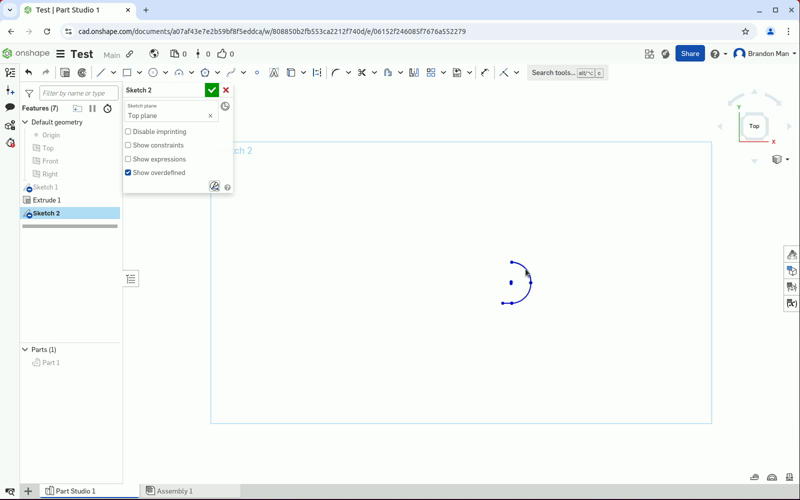
key(l)
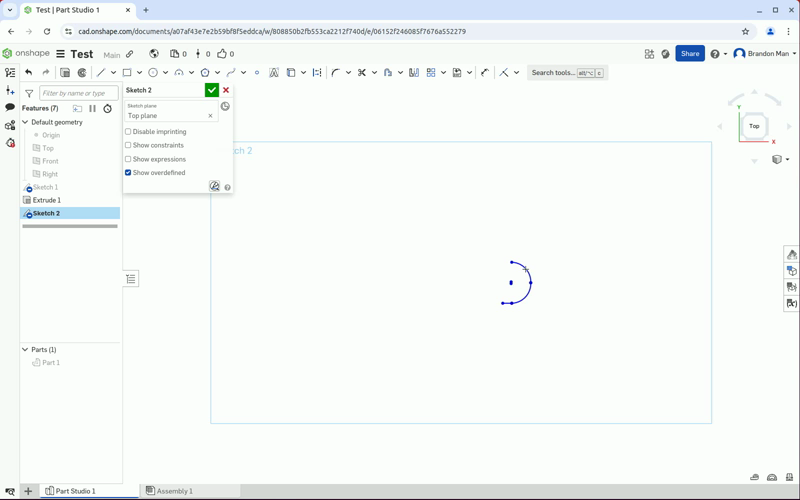
mouse_move(511, 262)
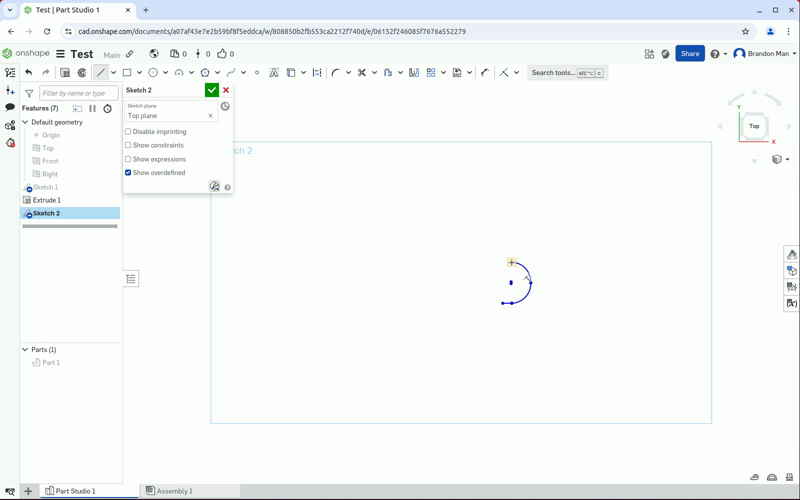
click(511, 262)
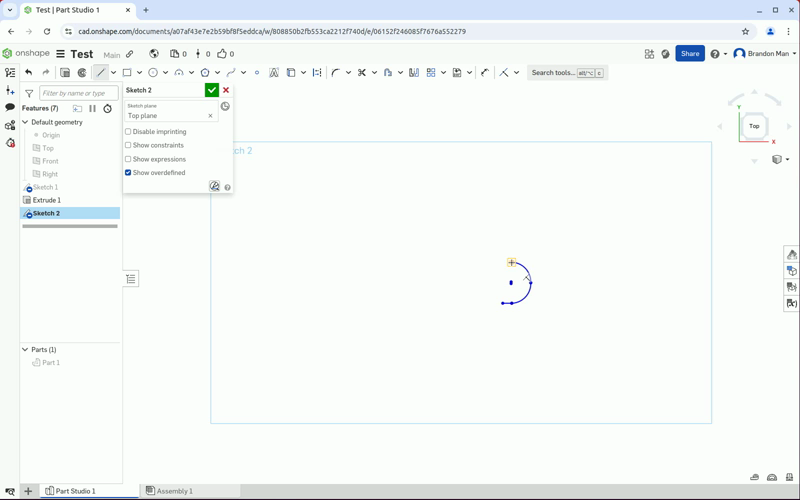
key_down(shift)
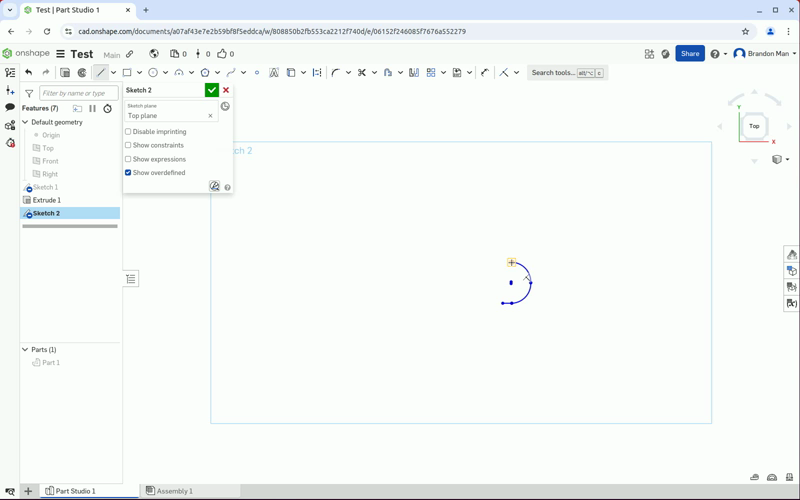
mouse_move(541, 262)
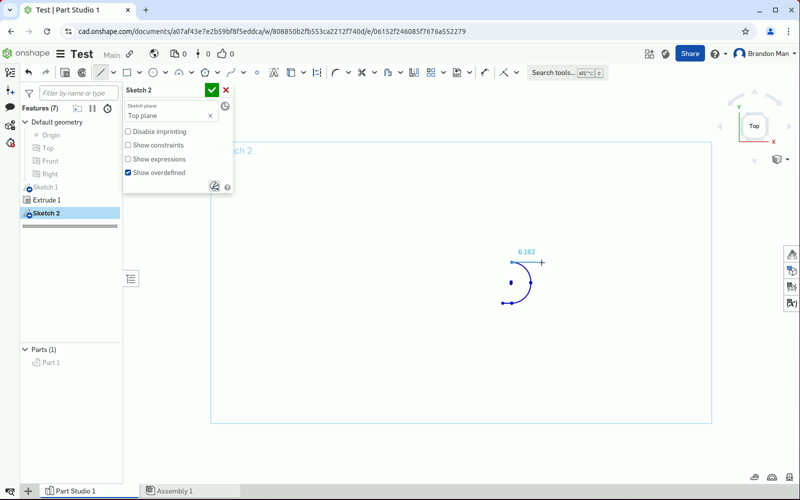
mouse_move(502, 262)
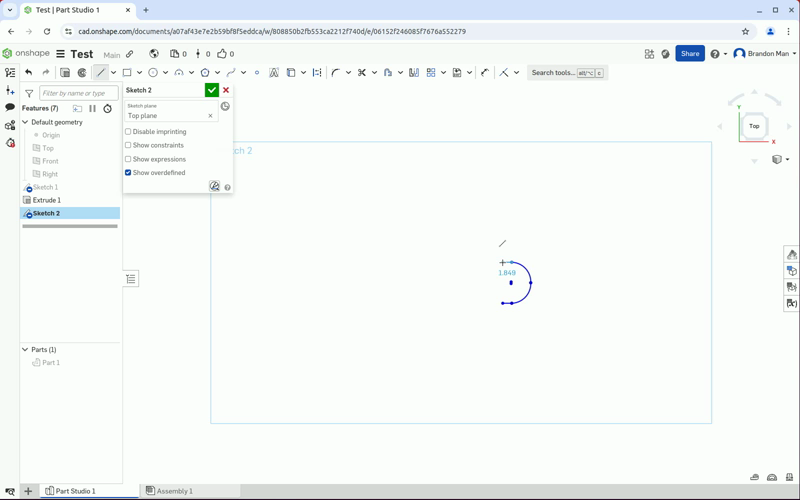
click(502, 262)
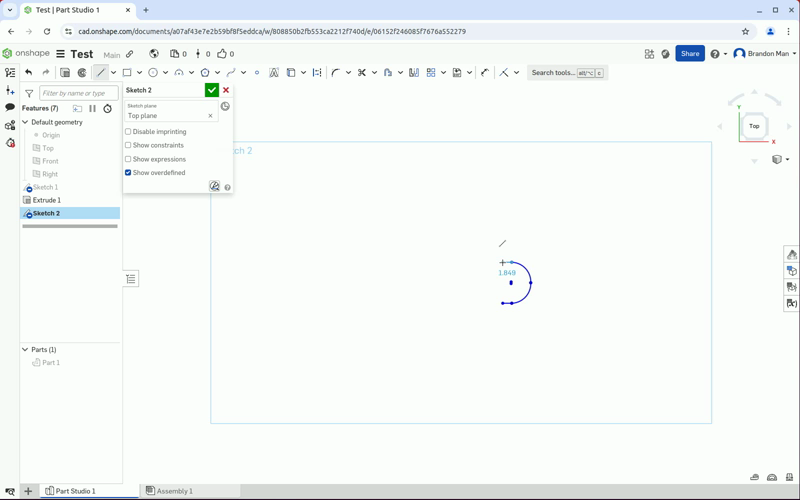
key_up(shift)
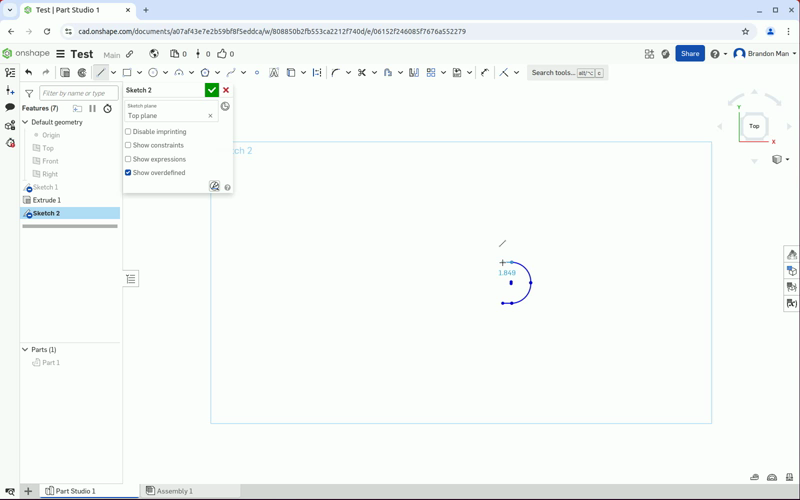
key(esc)
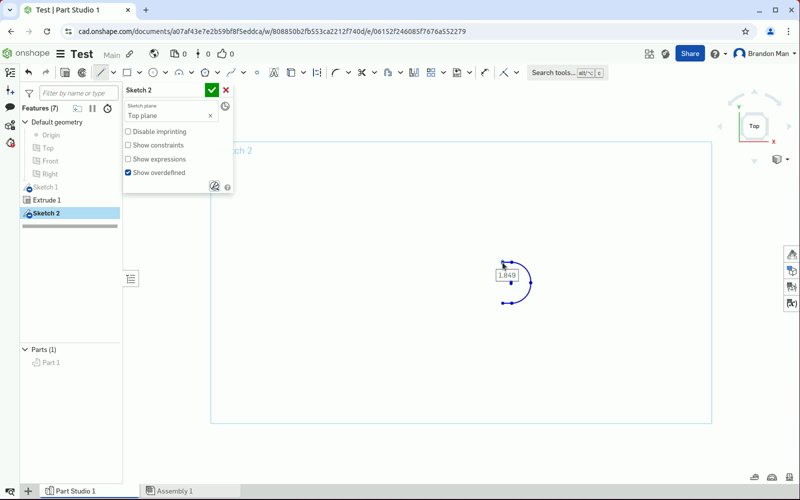
key(a)
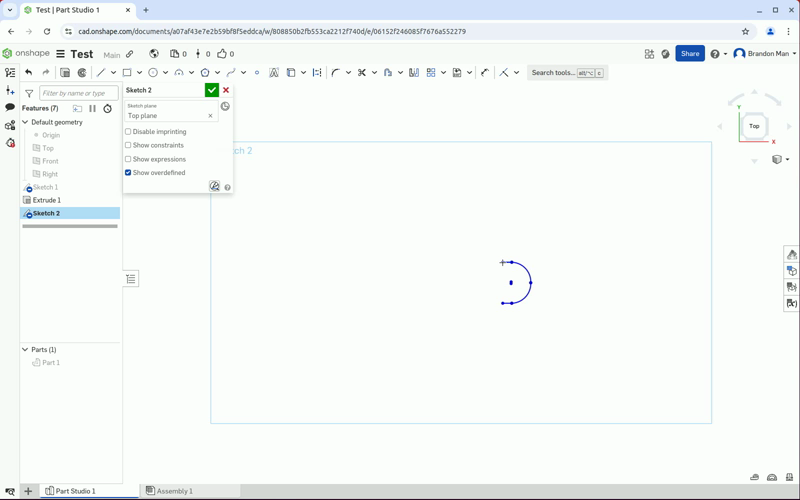
mouse_move(502, 262)
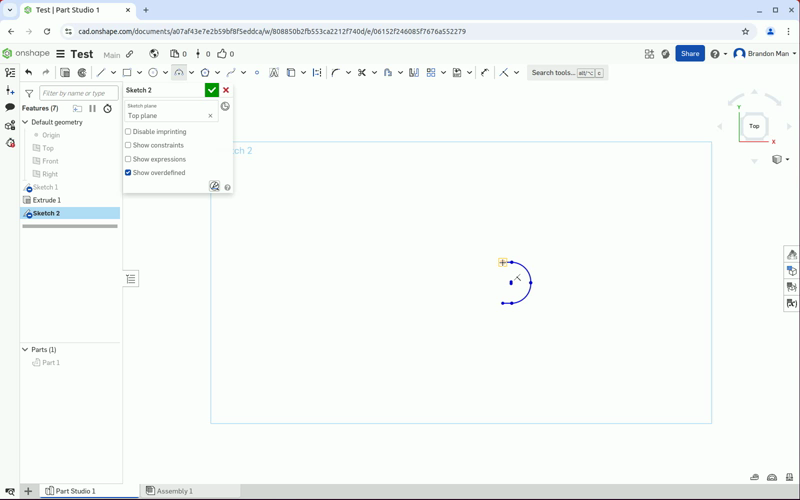
click(502, 262)
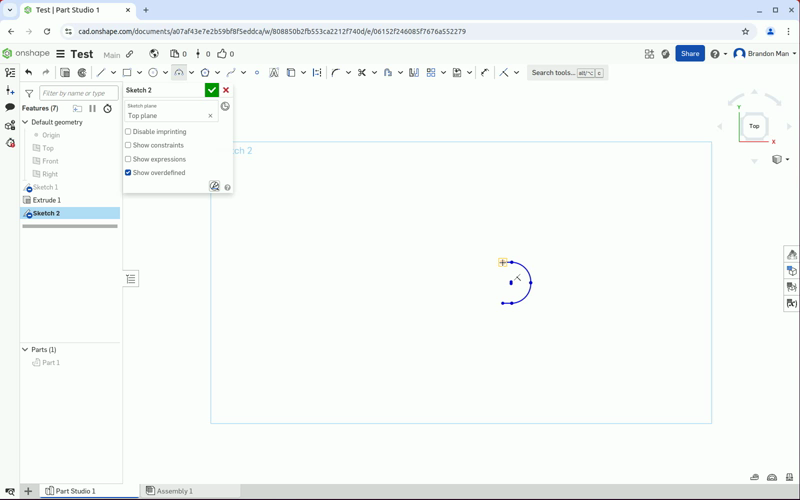
mouse_move(502, 303)
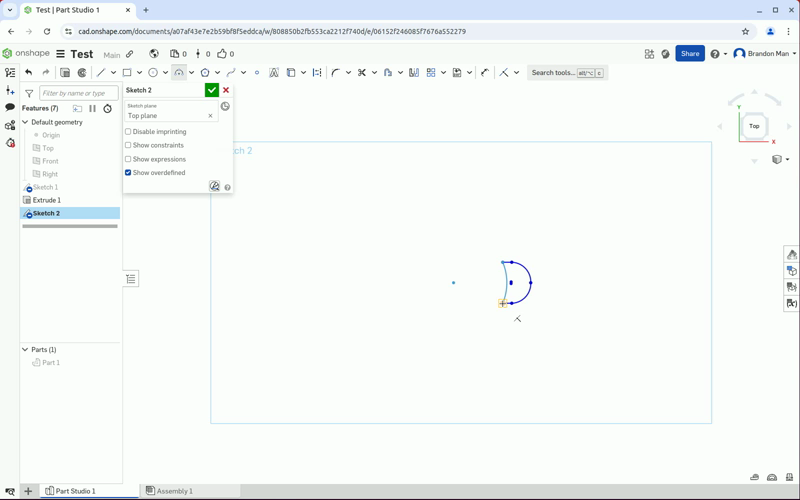
click(502, 303)
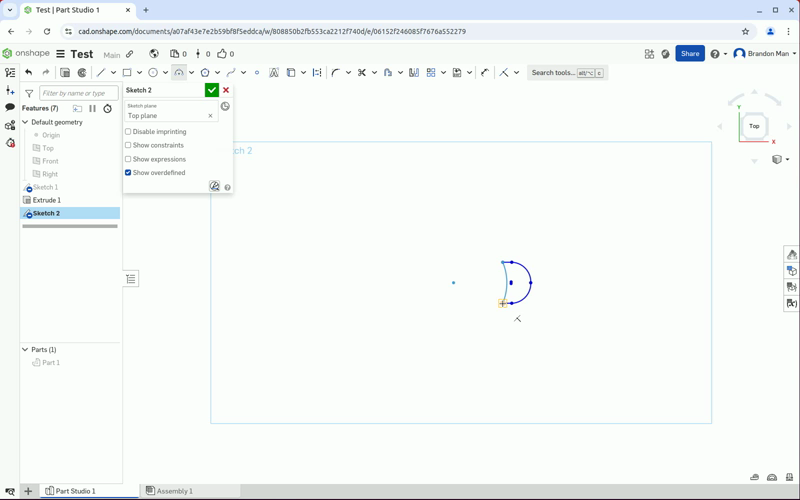
key_down(shift)
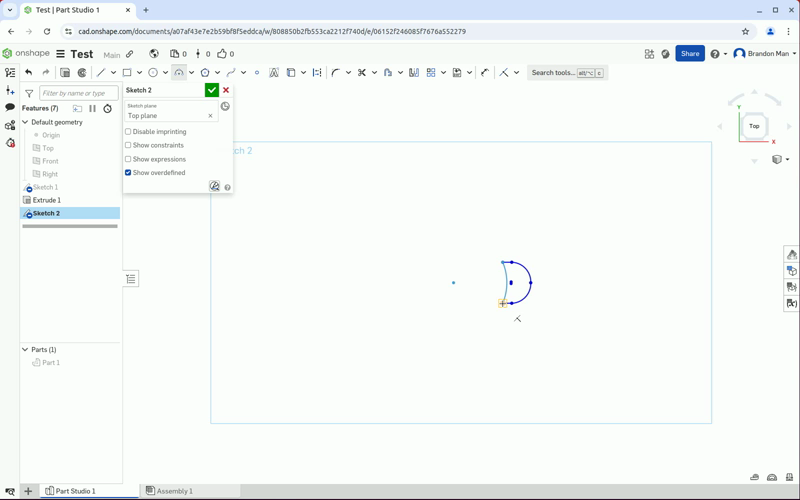
mouse_move(507, 282)
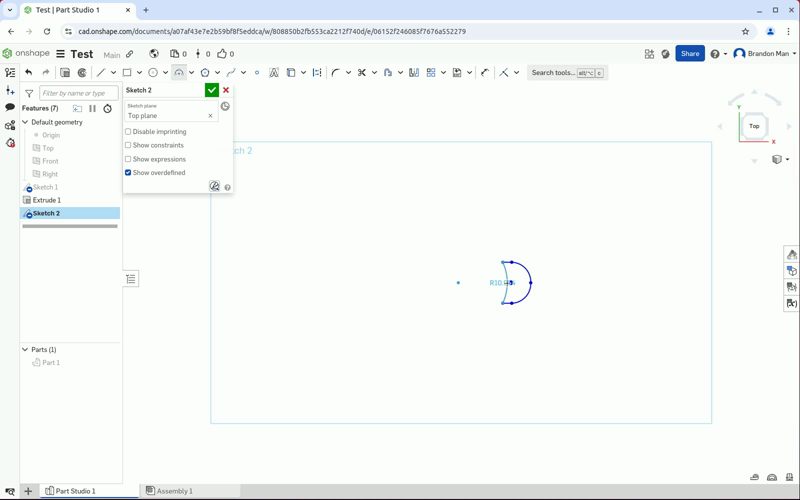
scroll(6)
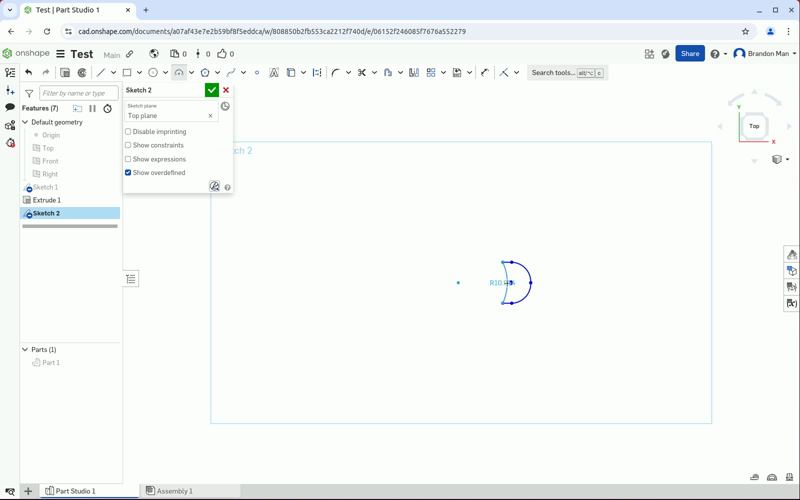
scroll(6)
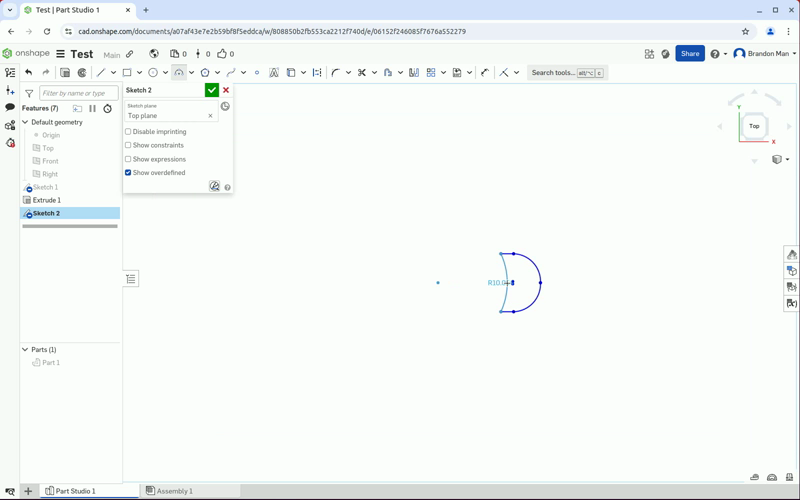
scroll(6)
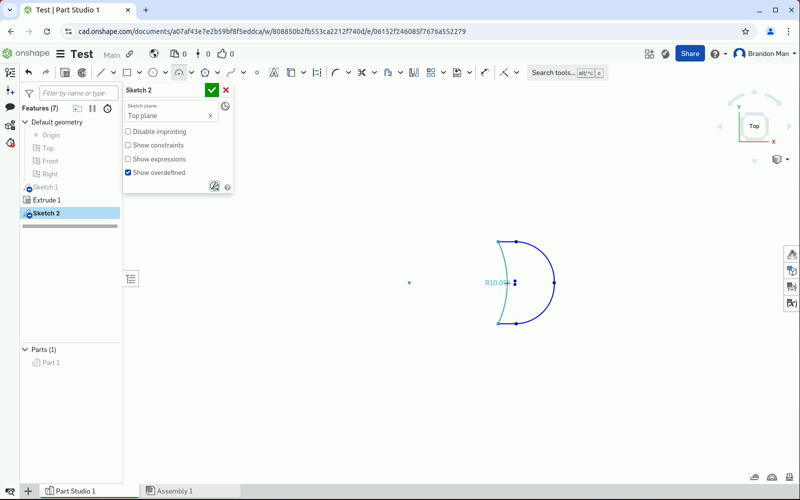
scroll(6)
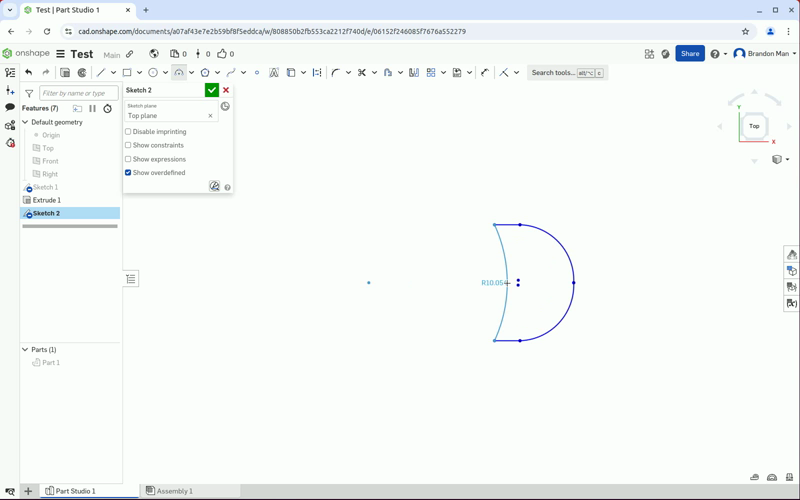
scroll(6)
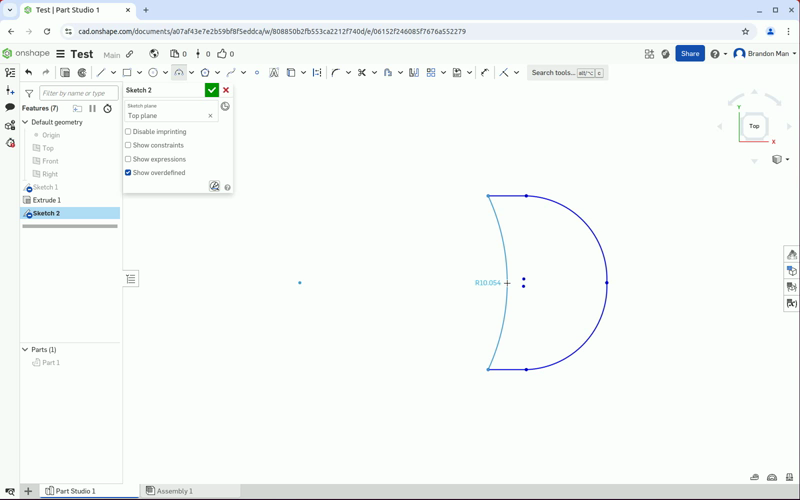
scroll(6)
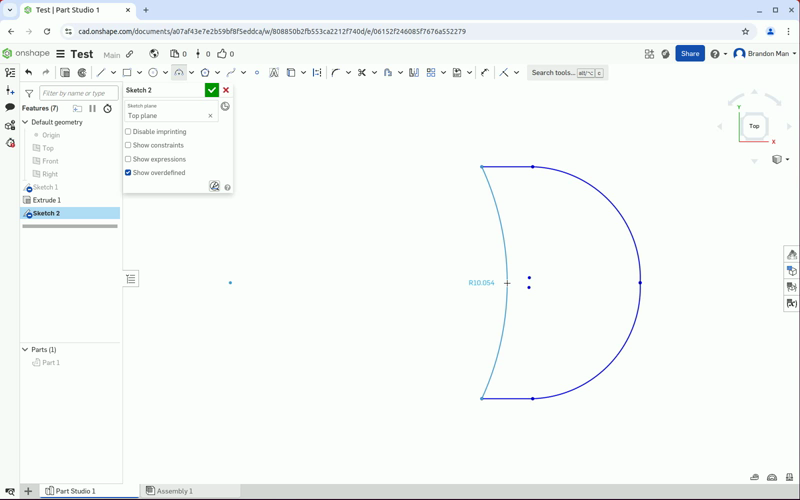
scroll(6)
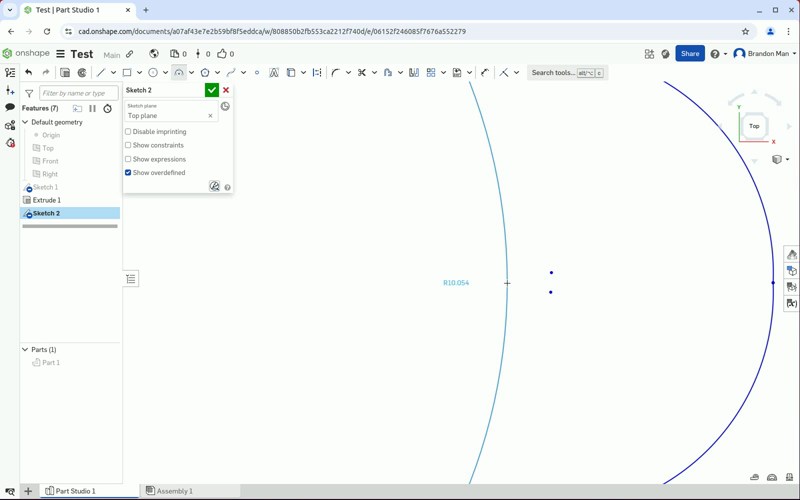
click(507, 282)
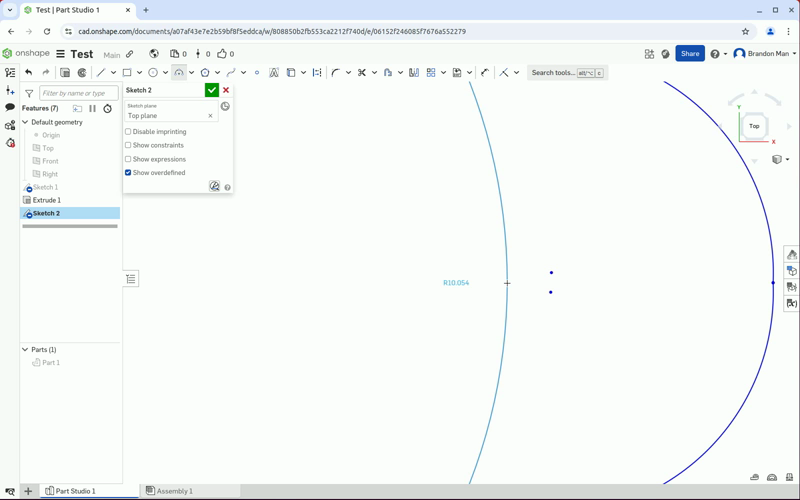
scroll(-6)
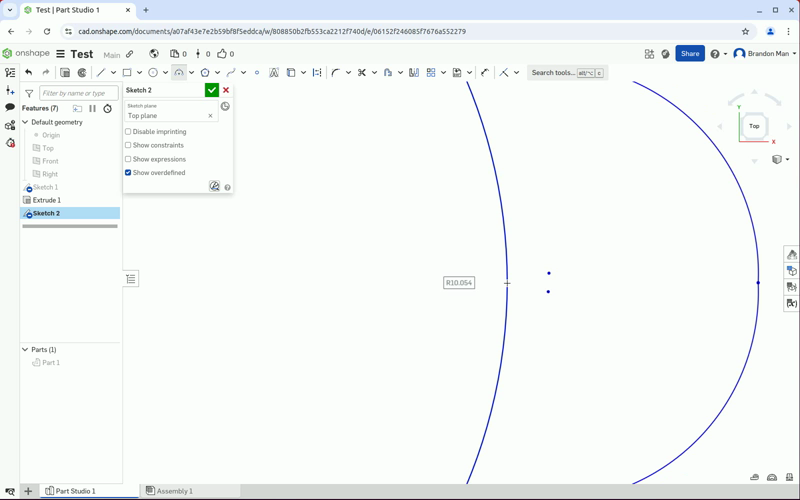
scroll(-6)
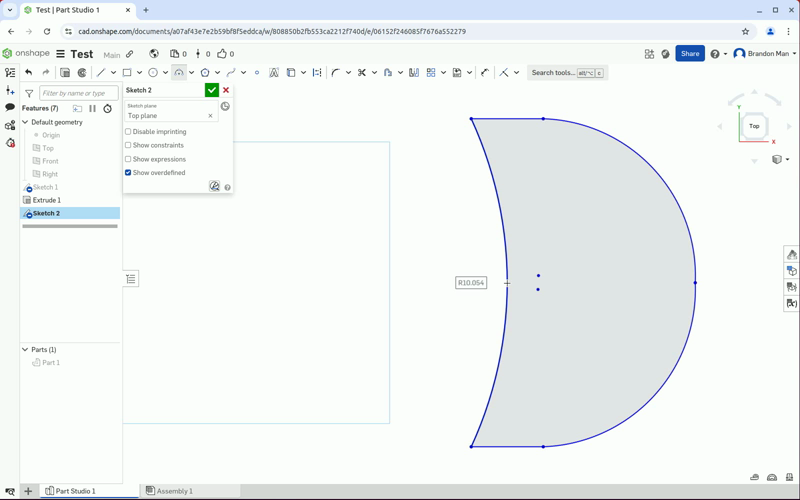
scroll(-6)
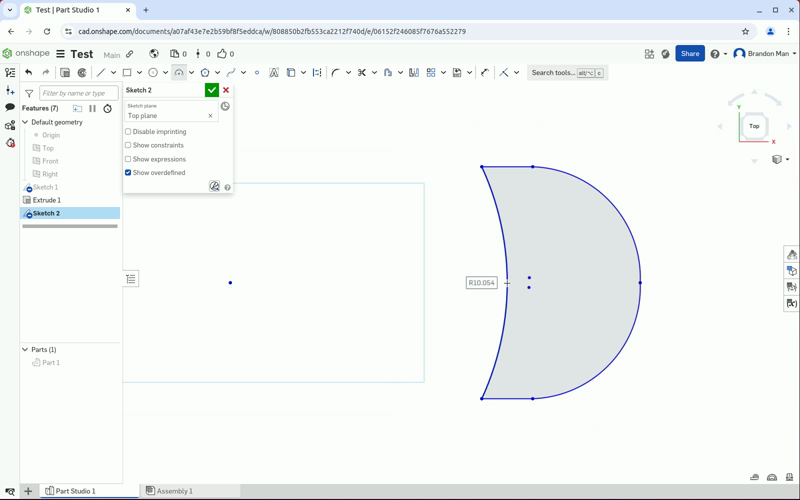
scroll(-6)
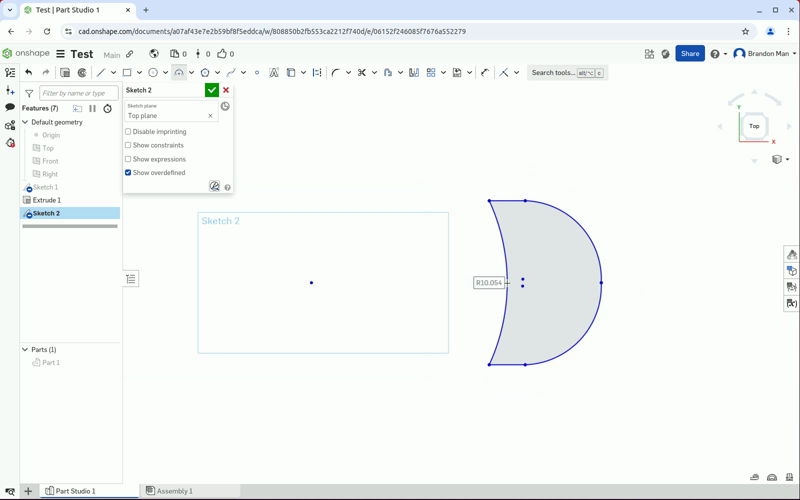
scroll(-6)
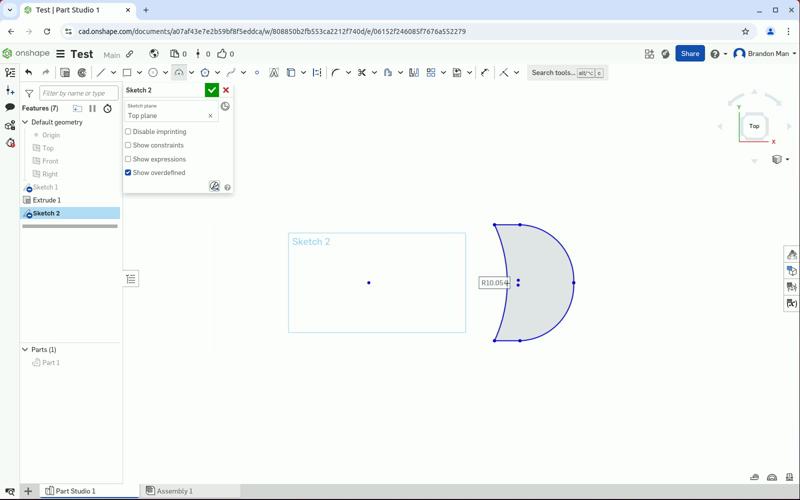
scroll(-6)
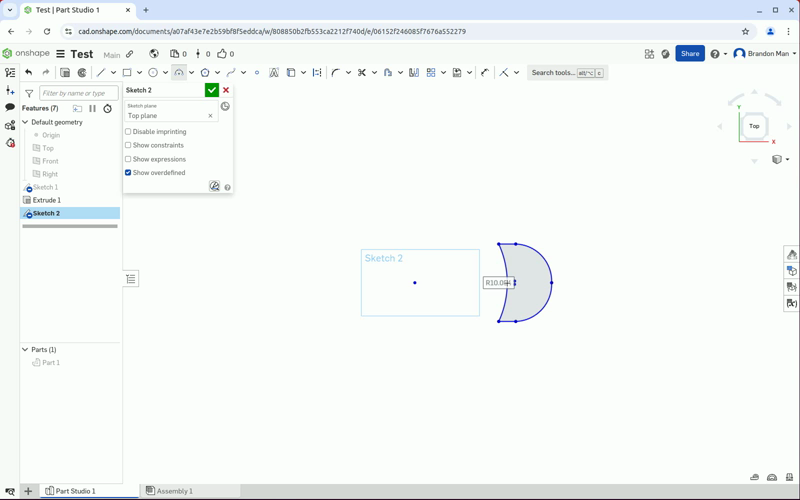
scroll(-6)
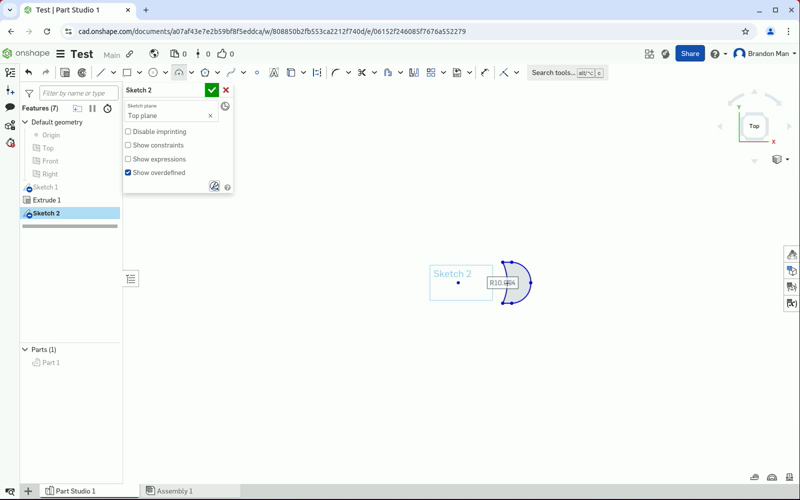
key_up(shift)
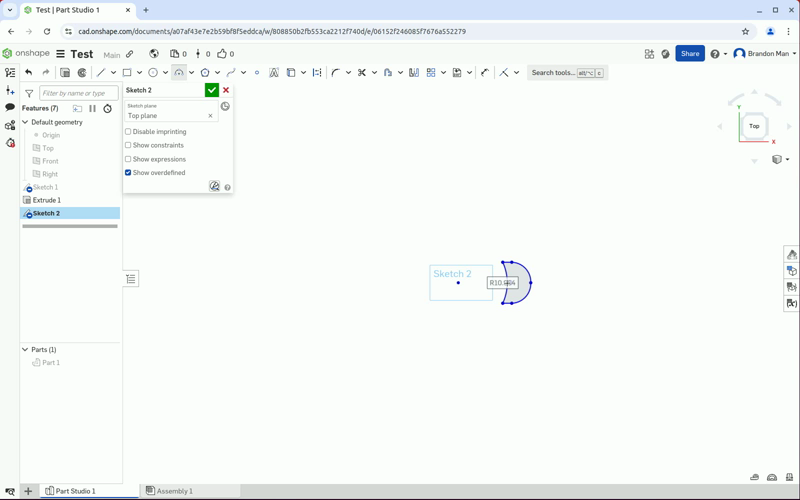
key(esc)
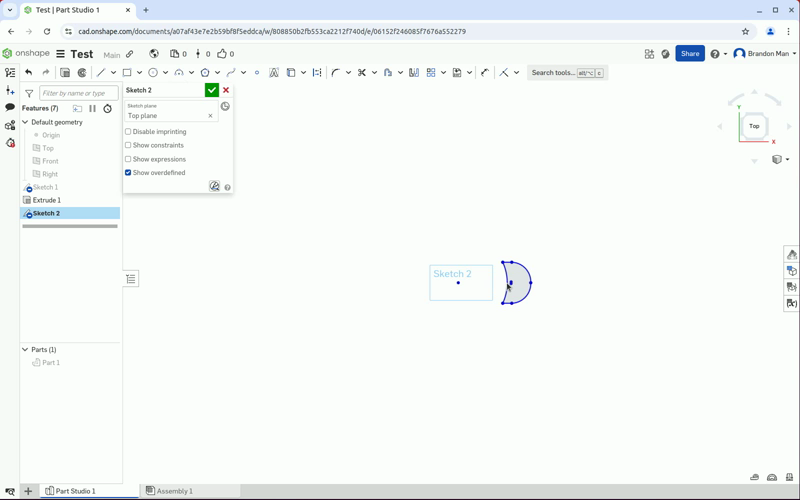
mouse_move(520, 291)
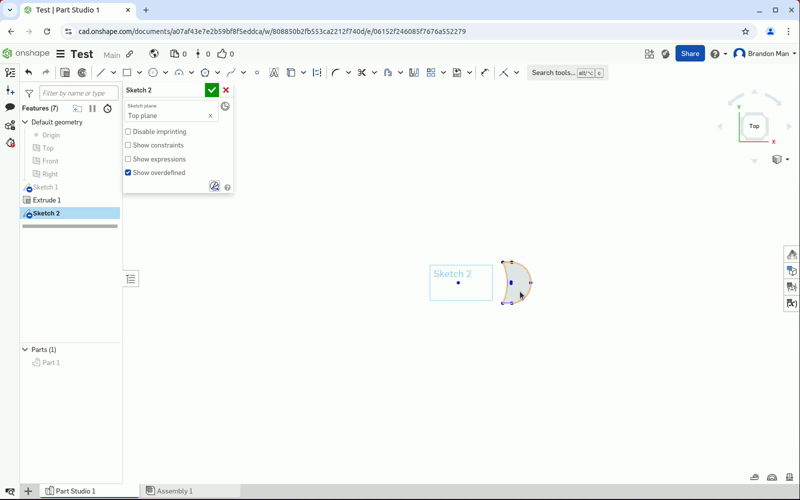
scroll(6)
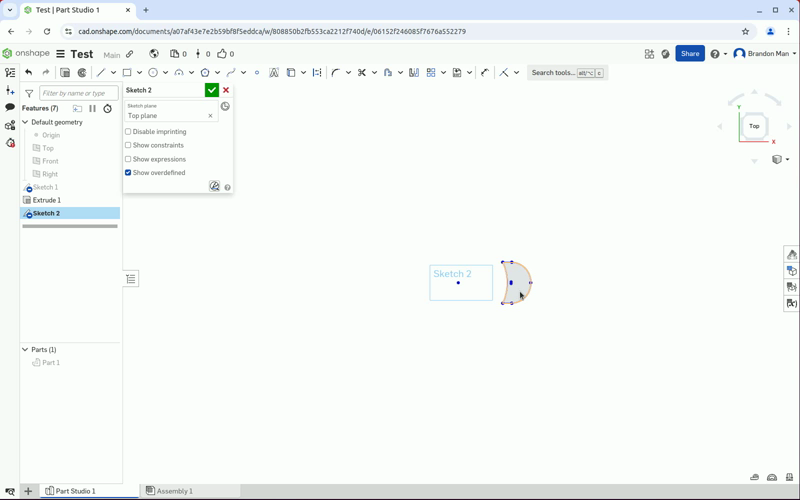
scroll(6)
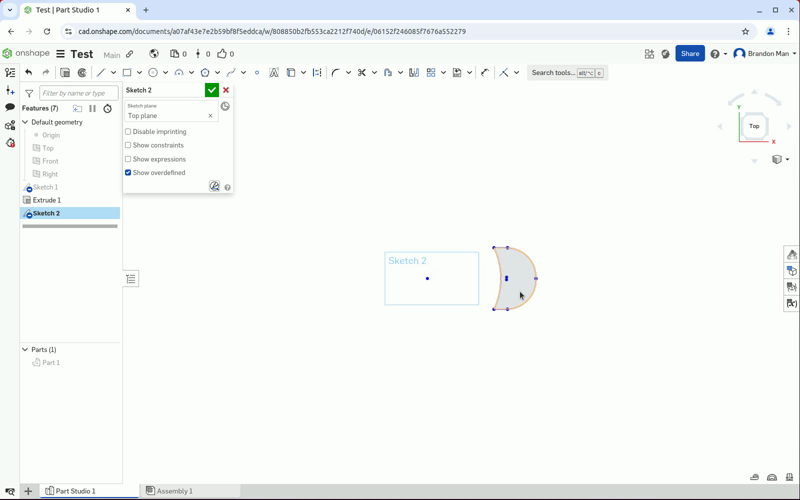
scroll(6)
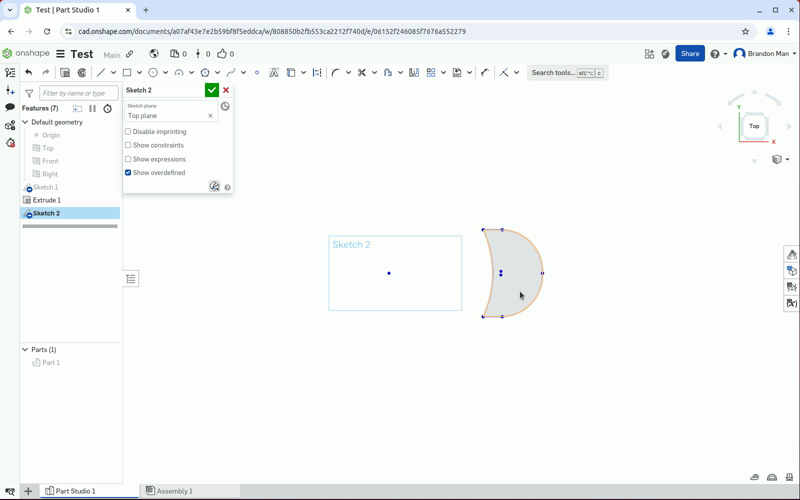
scroll(6)
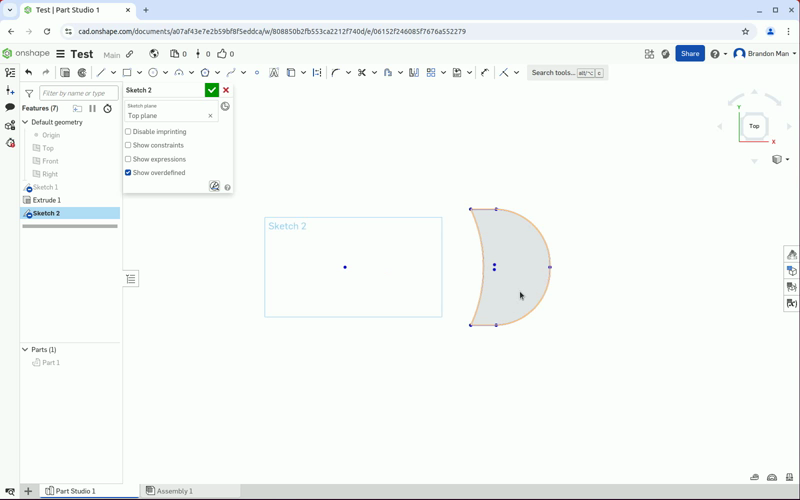
scroll(6)
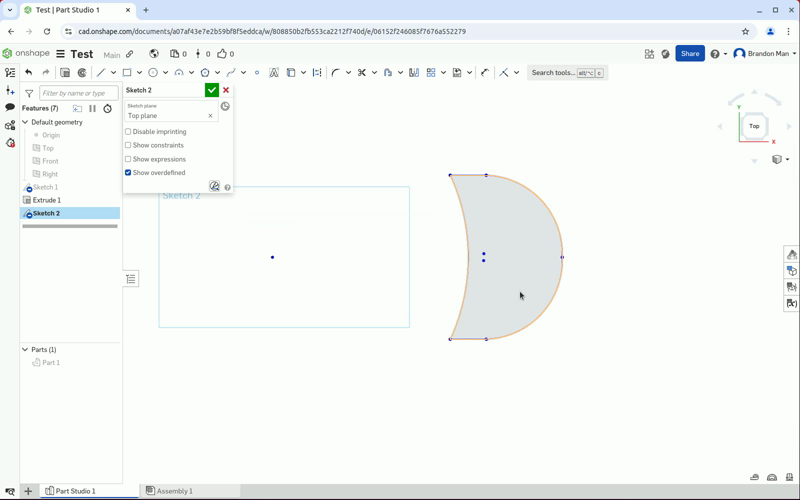
scroll(6)
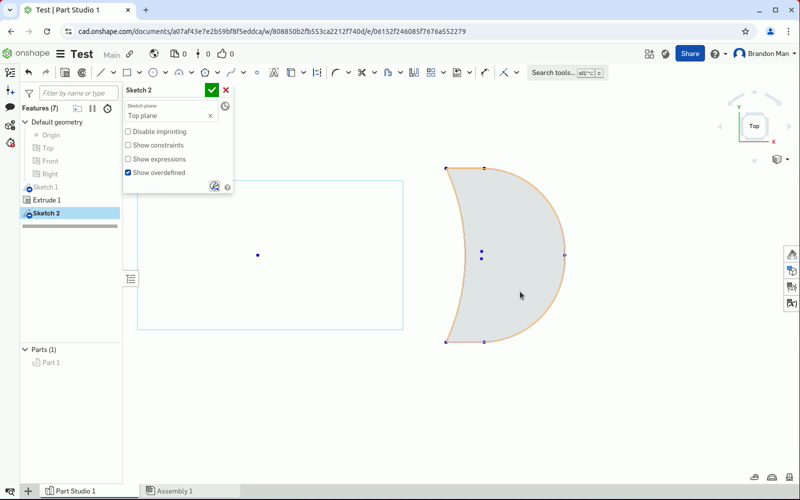
scroll(6)
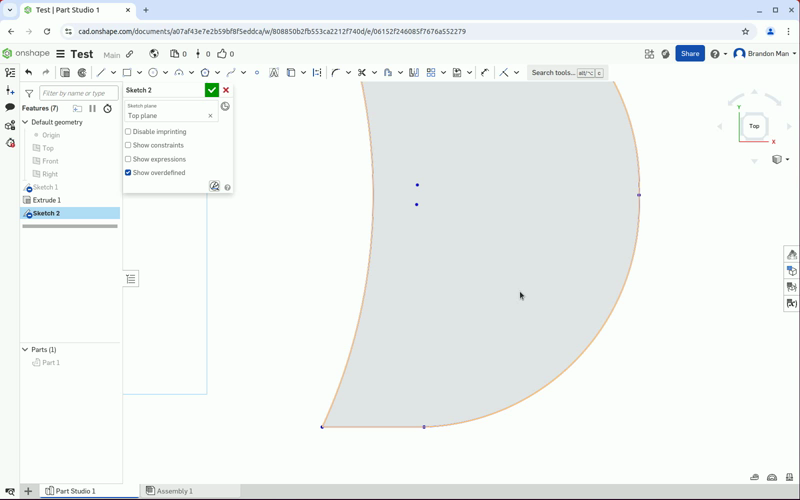
click(520, 291)
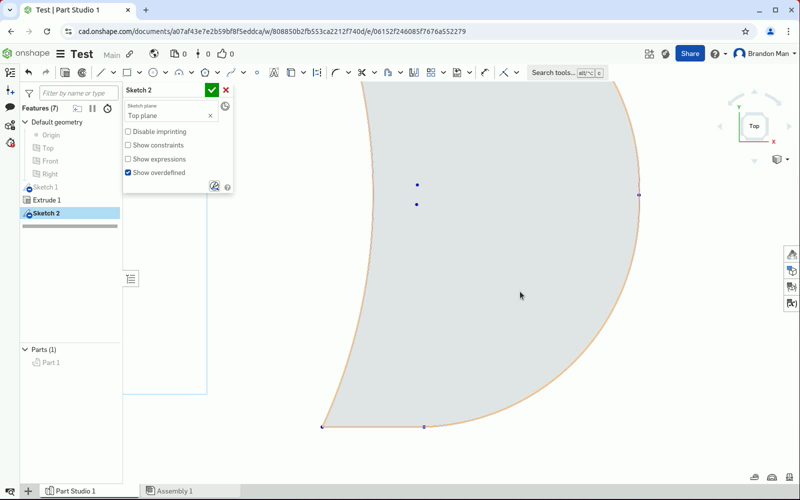
scroll(-6)
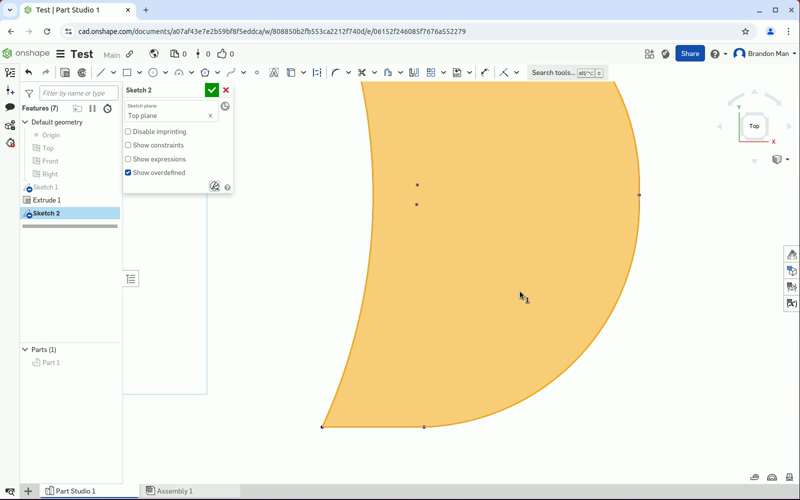
scroll(-6)
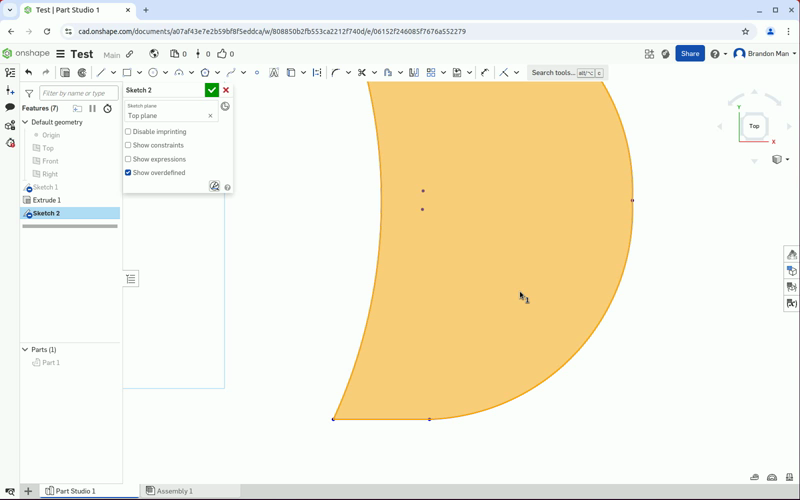
scroll(-6)
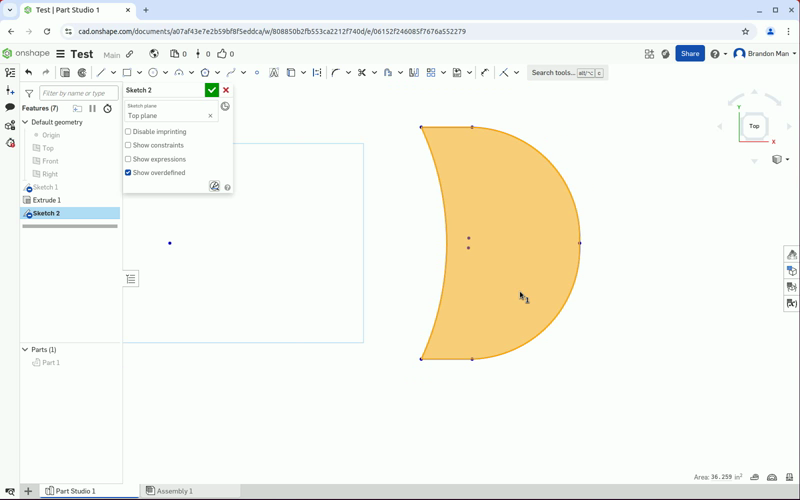
scroll(-6)
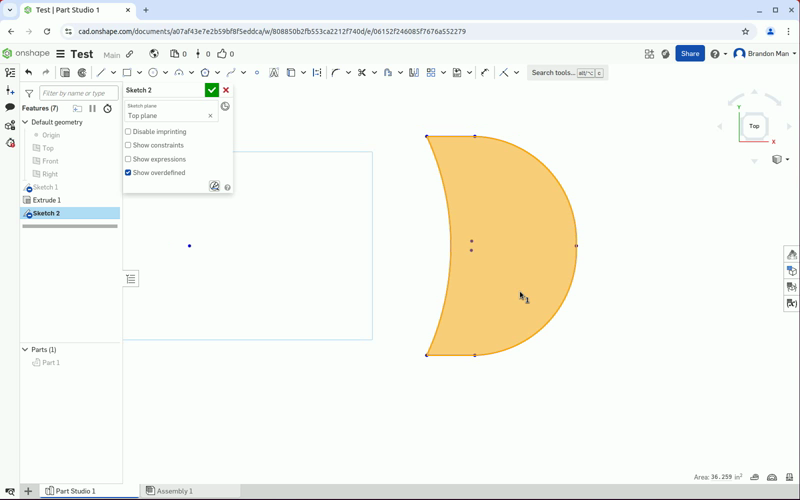
scroll(-6)
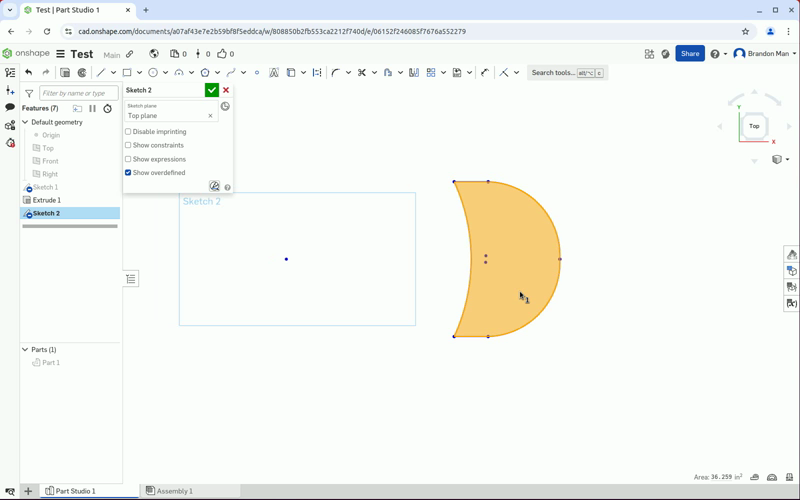
scroll(-6)
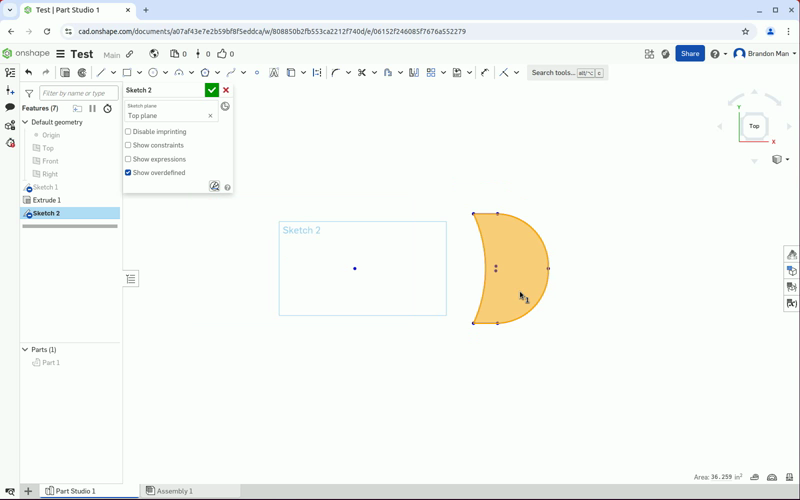
scroll(-6)
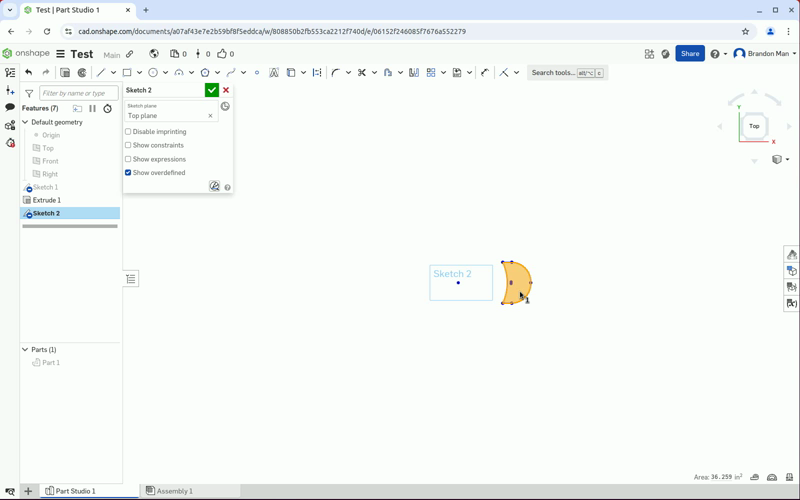
mouse_move(73, 352)
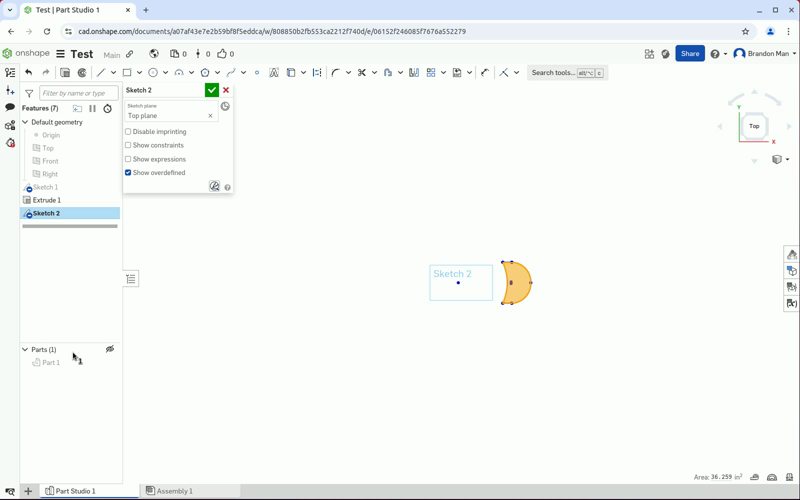
key(shift+y)
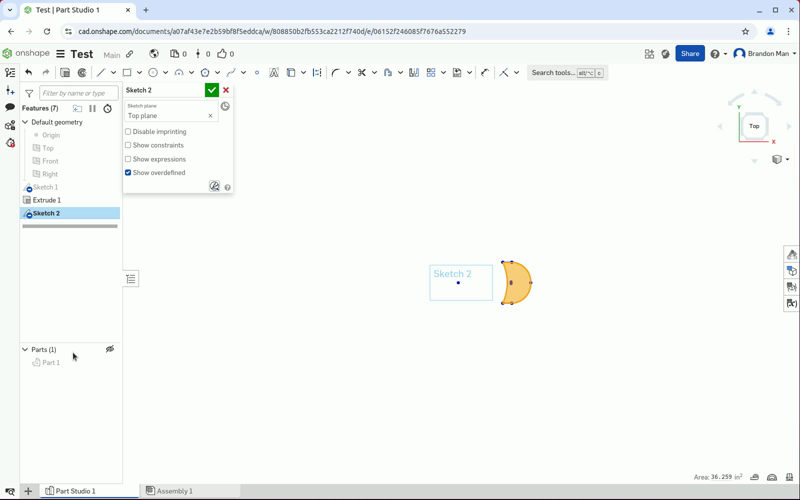
key(shift+e)
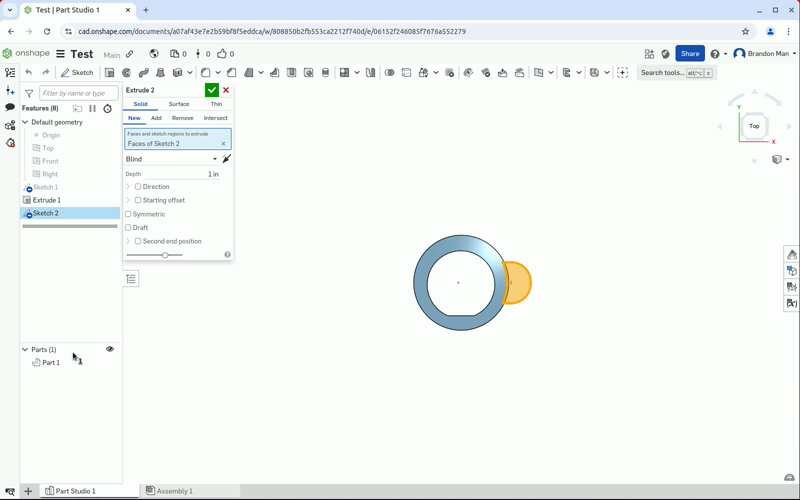
mouse_move(143, 106)
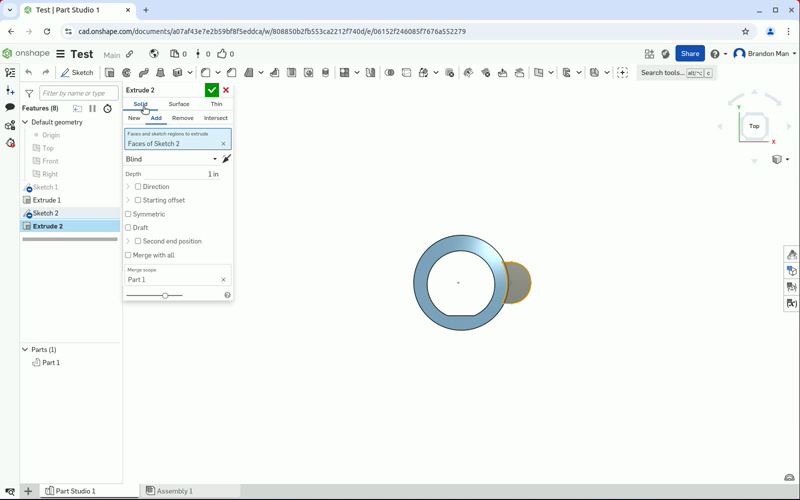
click(143, 106)
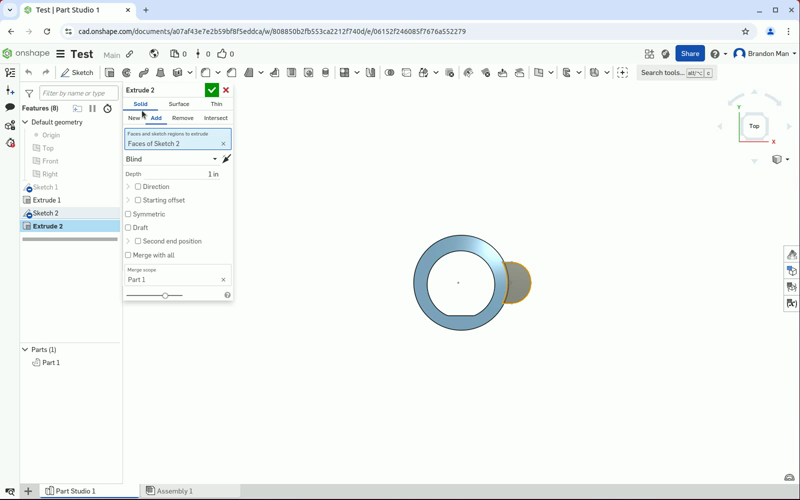
mouse_move(137, 120)
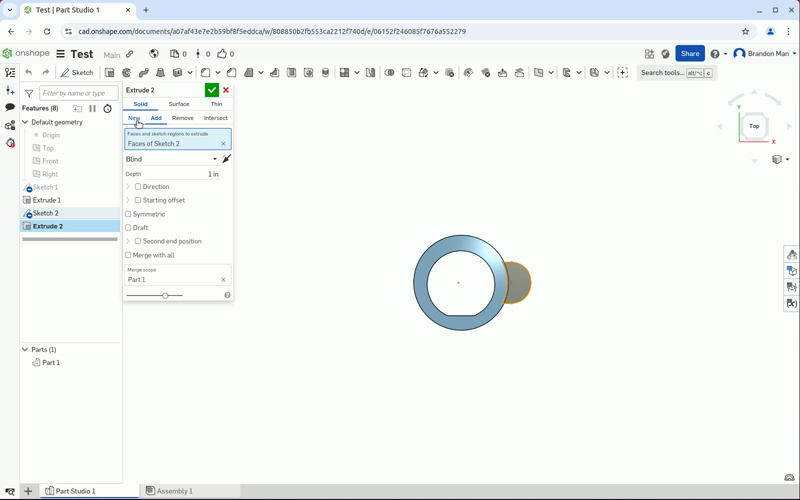
click(137, 120)
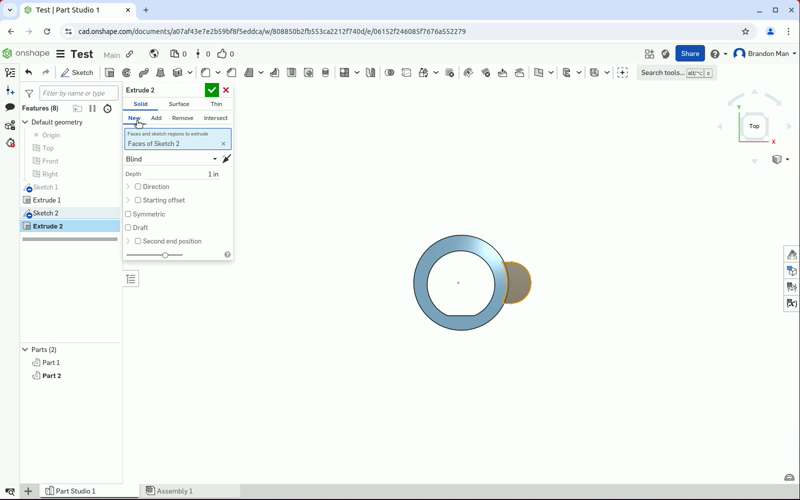
key(tab, 4)
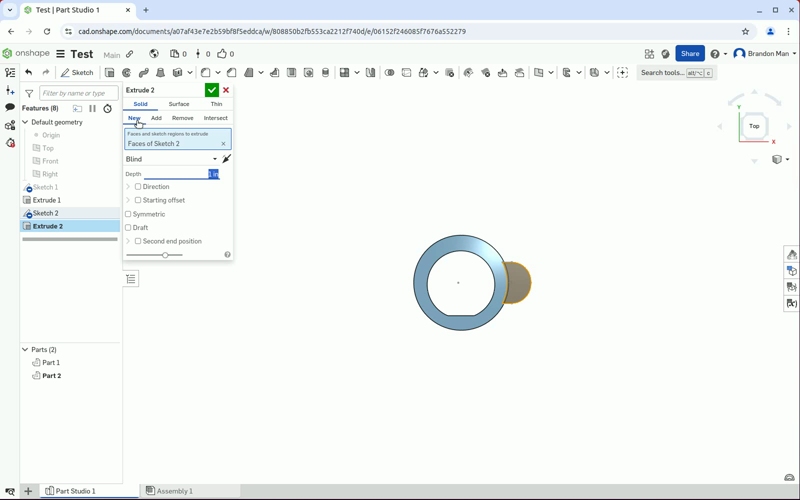
text(11.554)
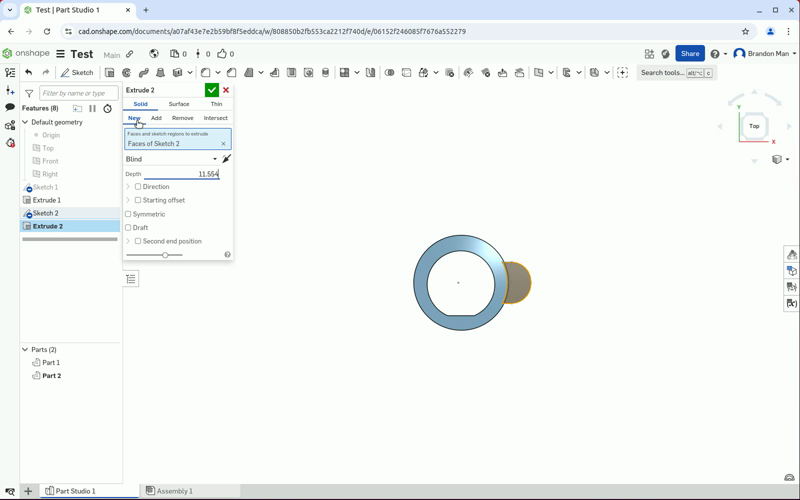
key(enter)
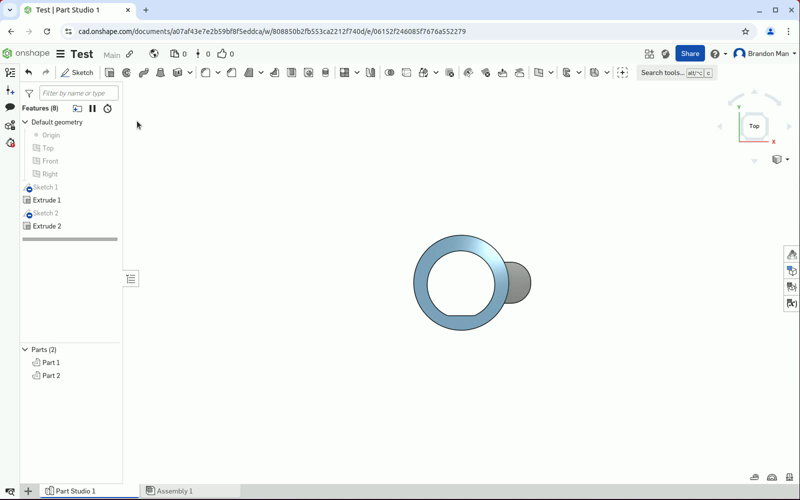
key(shift+h)
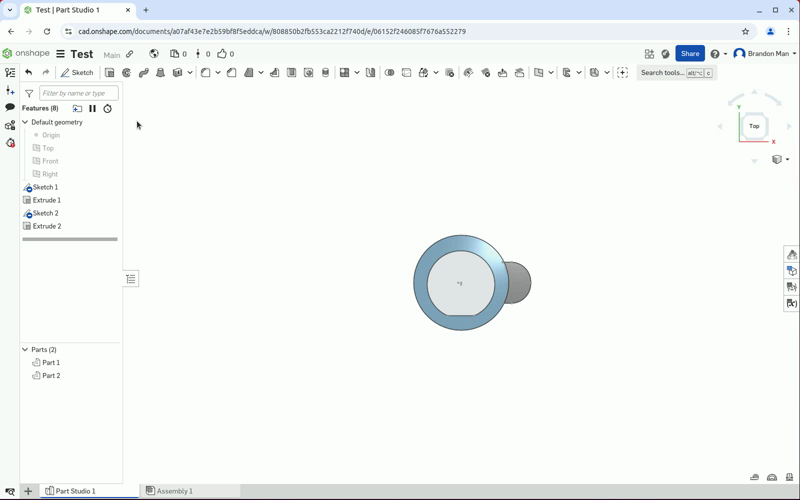
key(shift+h)
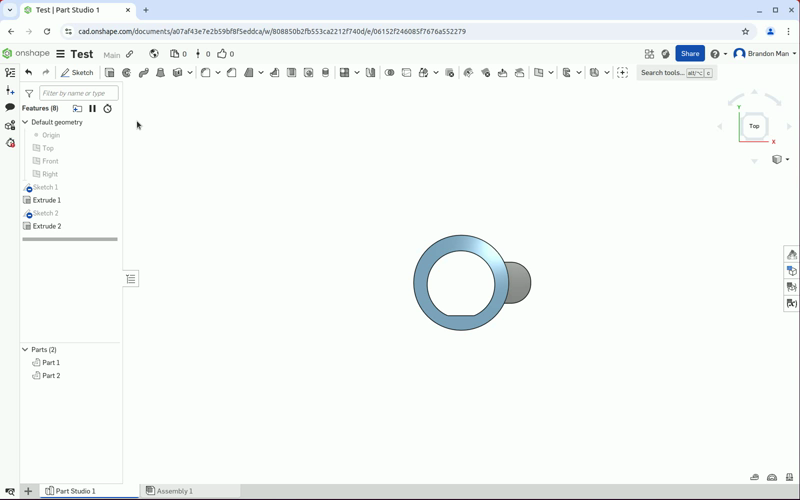
mouse_move(73, 189)
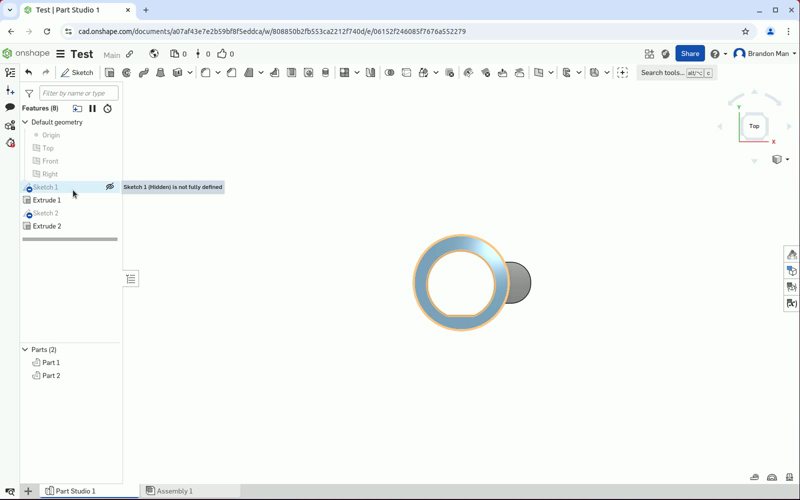
click(73, 189)
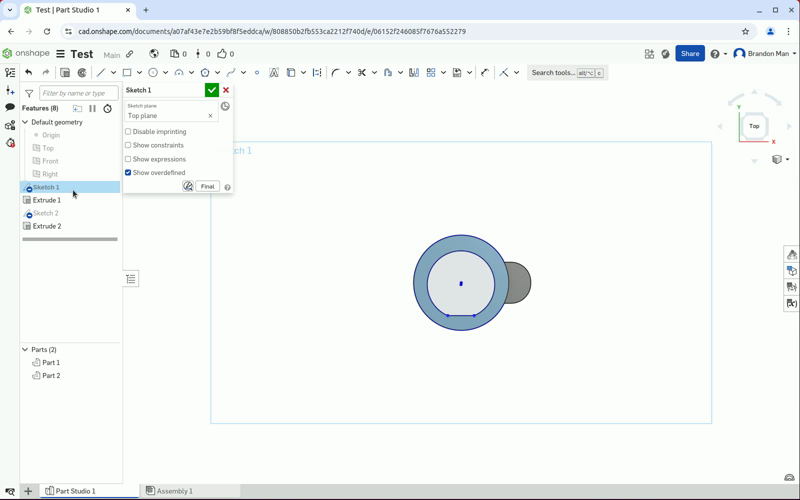
mouse_move(229, 92)
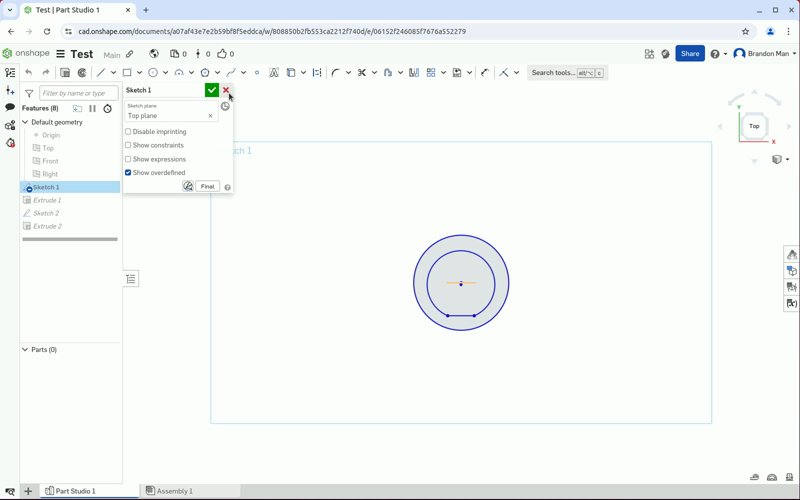
click(229, 92)
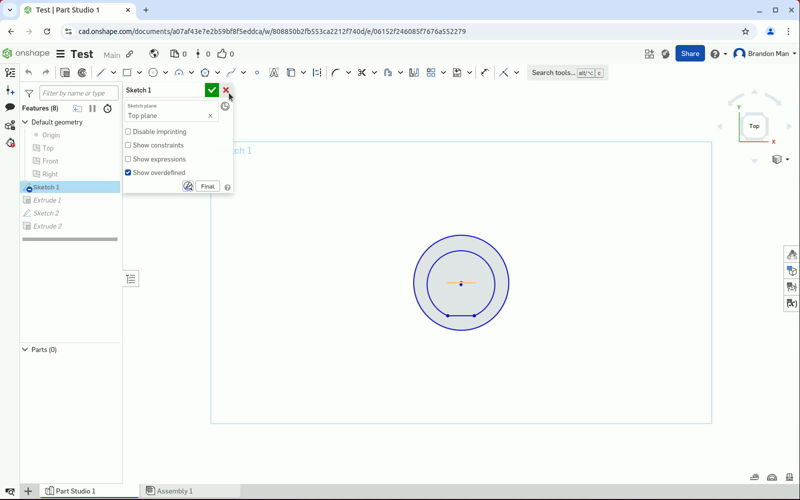
key(shift+s)
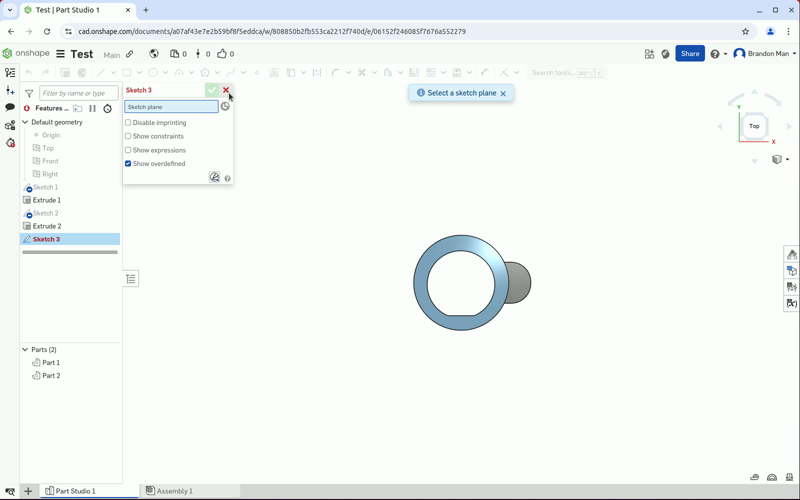
mouse_move(73, 150)
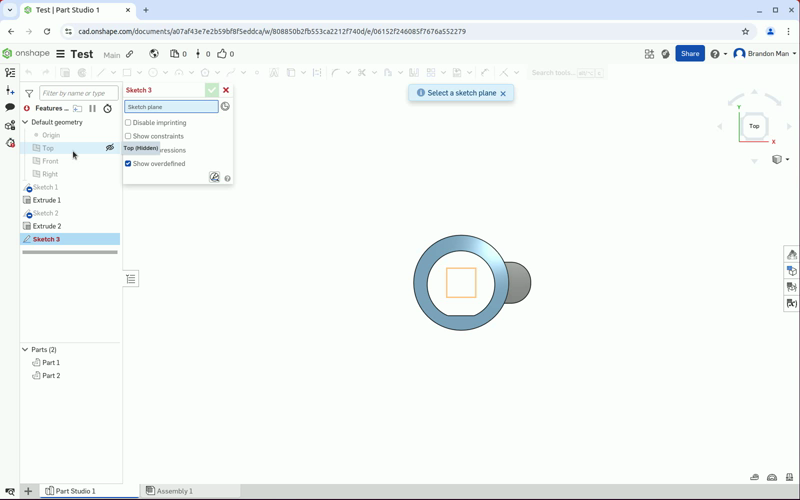
click(73, 150)
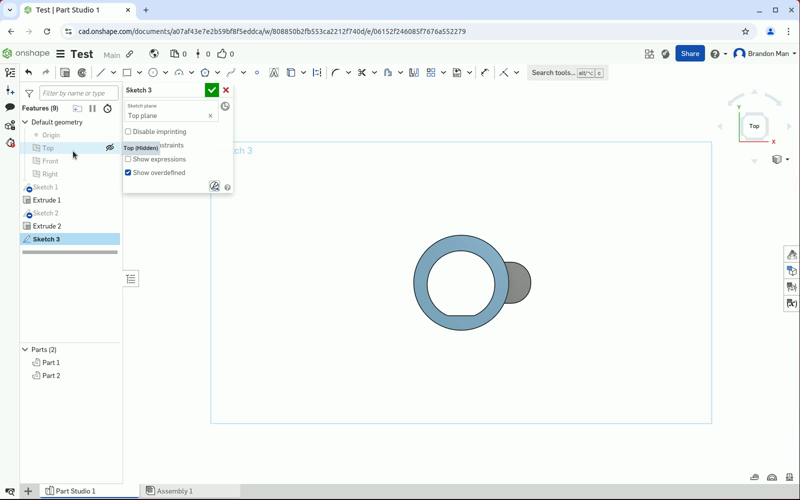
mouse_move(73, 352)
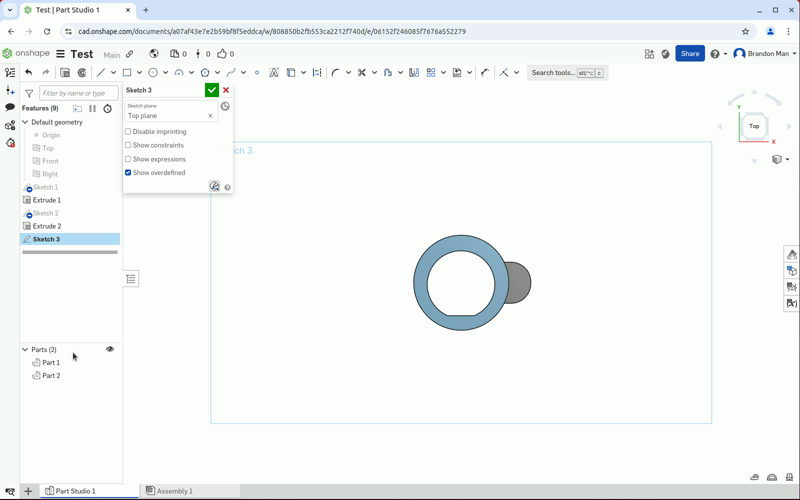
key(y)
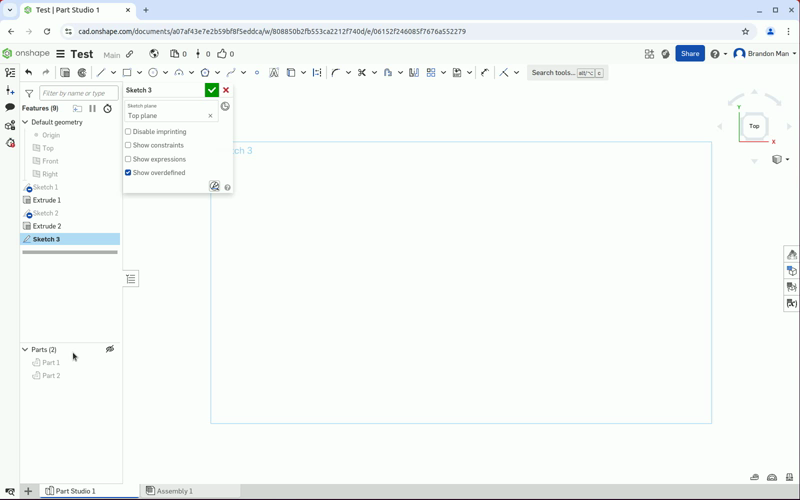
key(a)
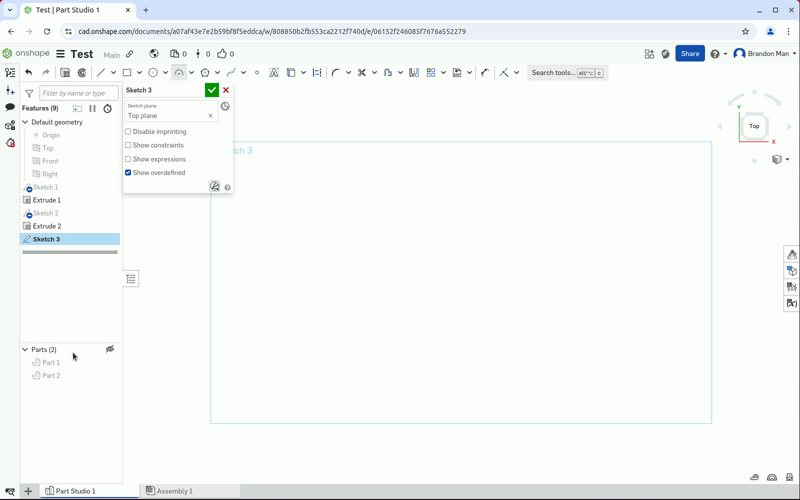
key_down(shift)
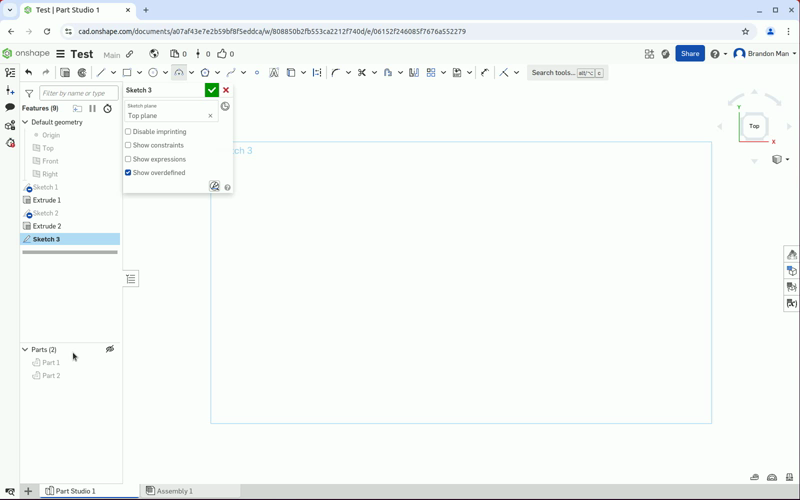
mouse_move(391, 282)
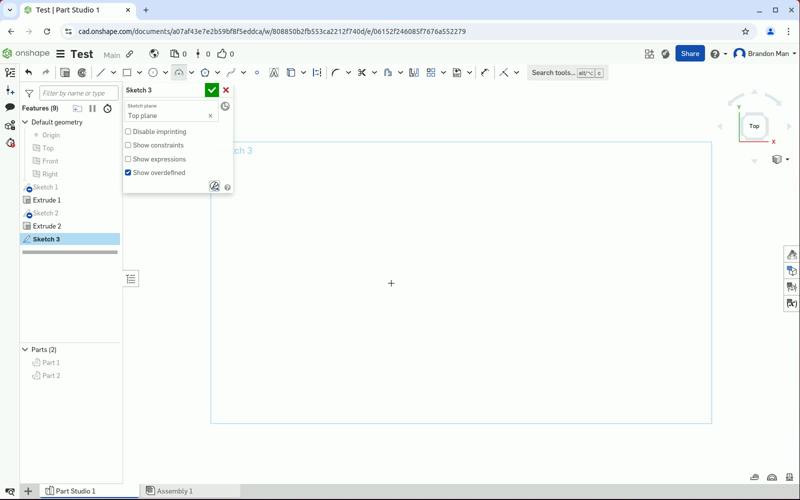
click(391, 282)
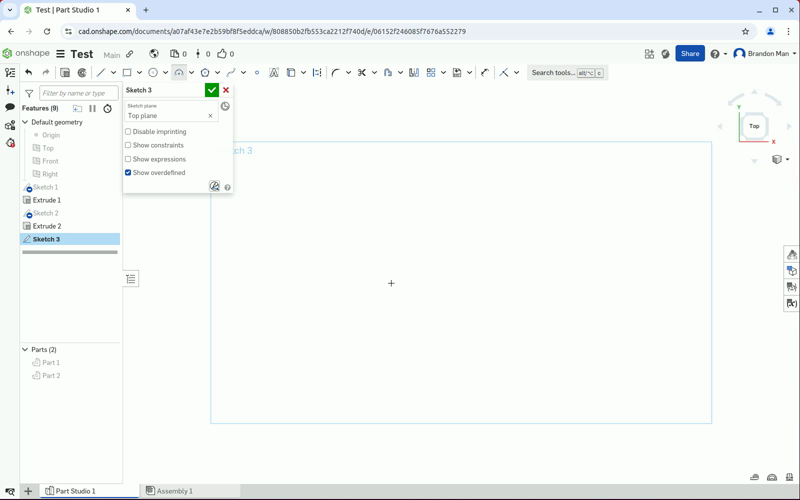
key_up(shift)
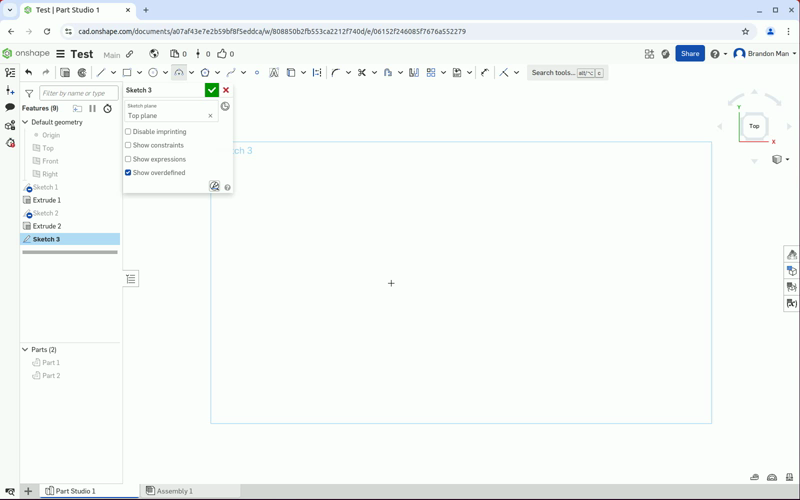
key_down(shift)
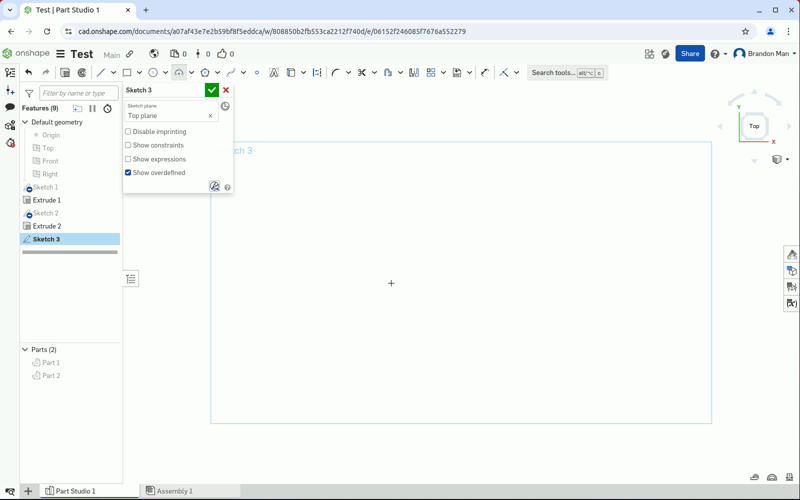
mouse_move(410, 303)
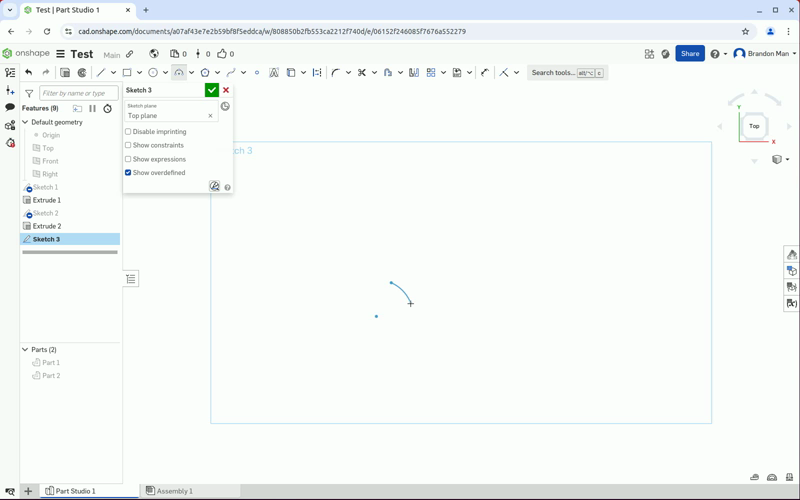
click(410, 303)
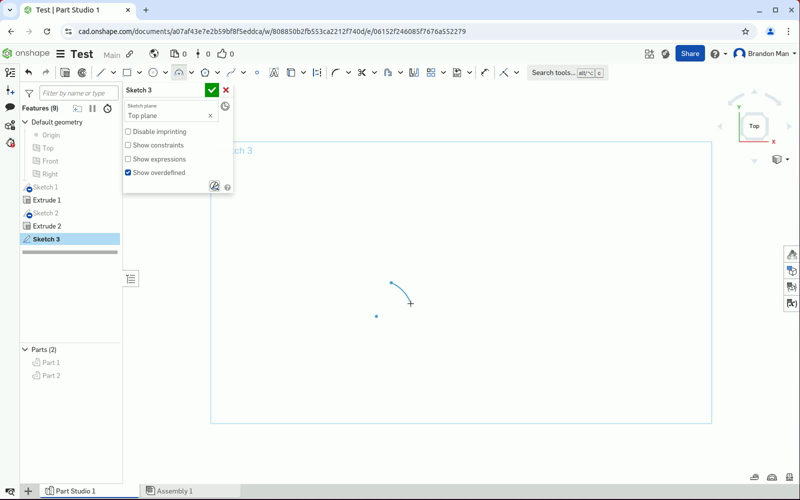
mouse_move(396, 297)
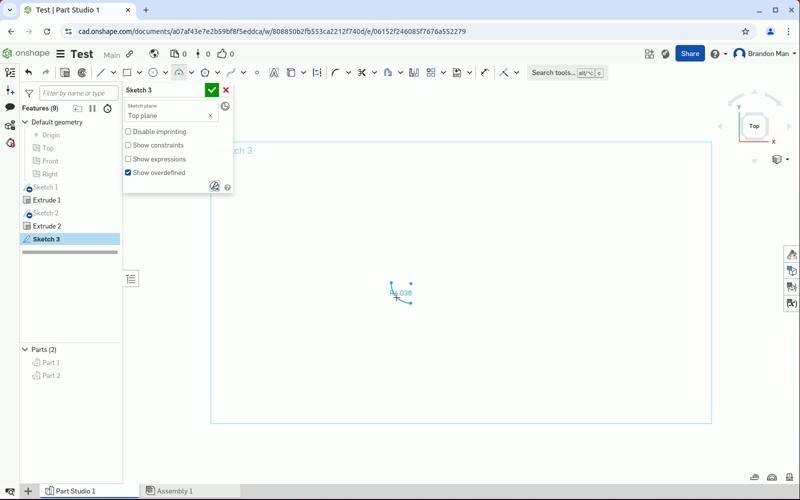
click(396, 297)
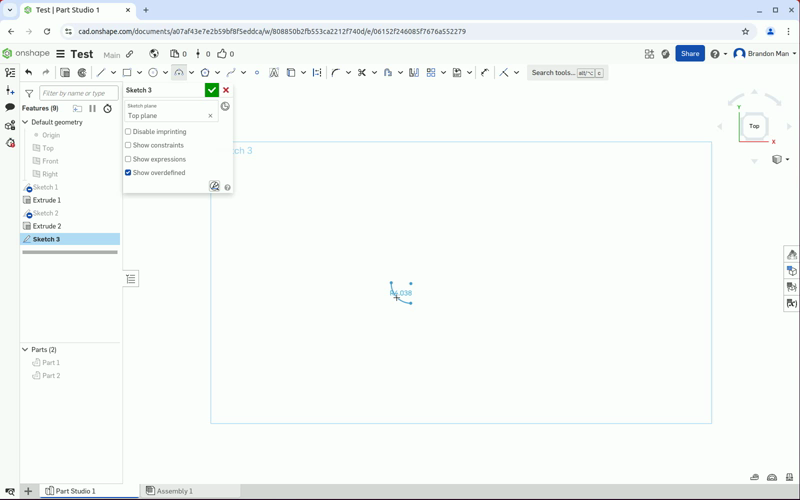
key_up(shift)
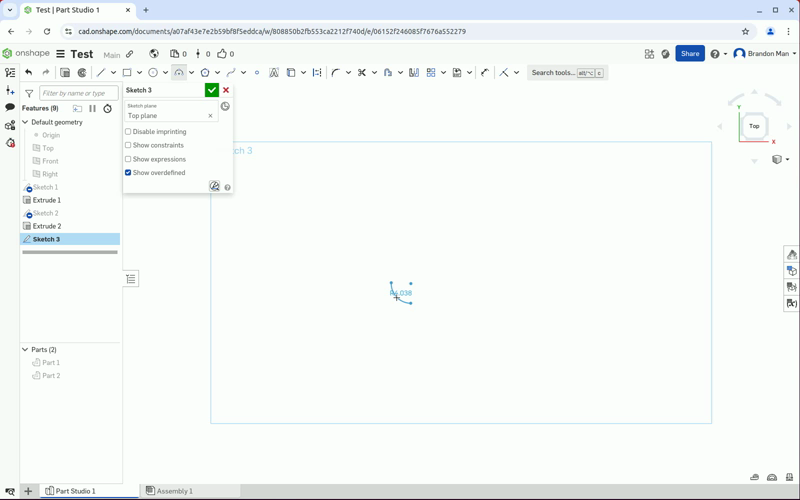
key(esc)
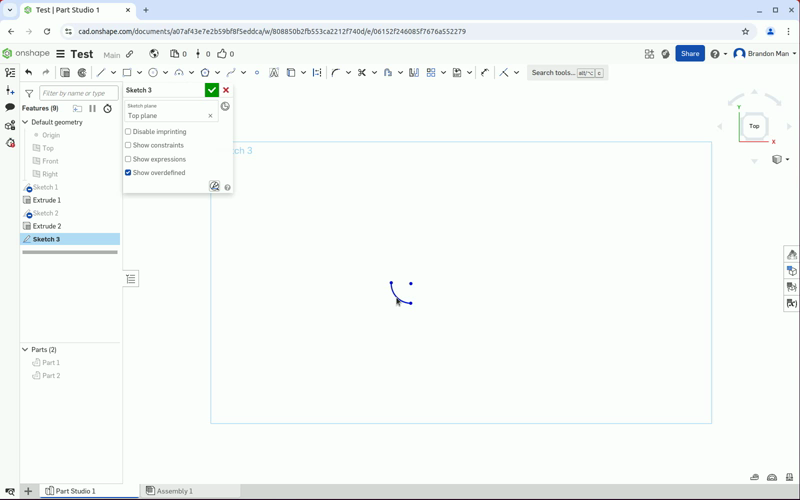
key(l)
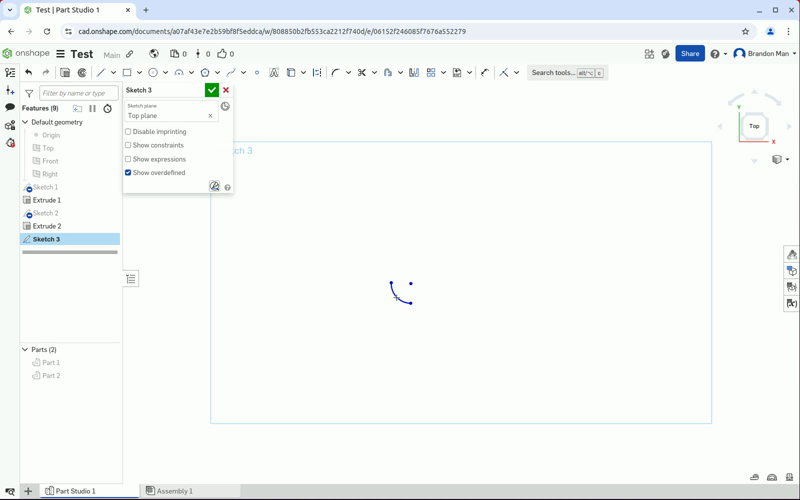
mouse_move(410, 303)
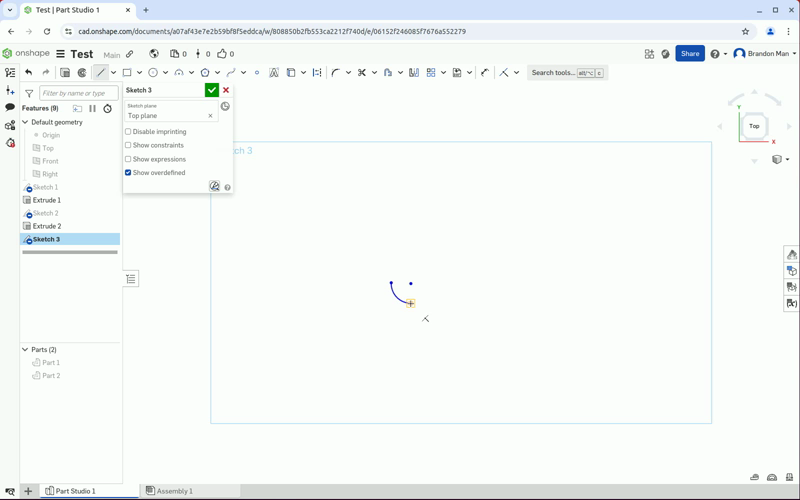
click(410, 303)
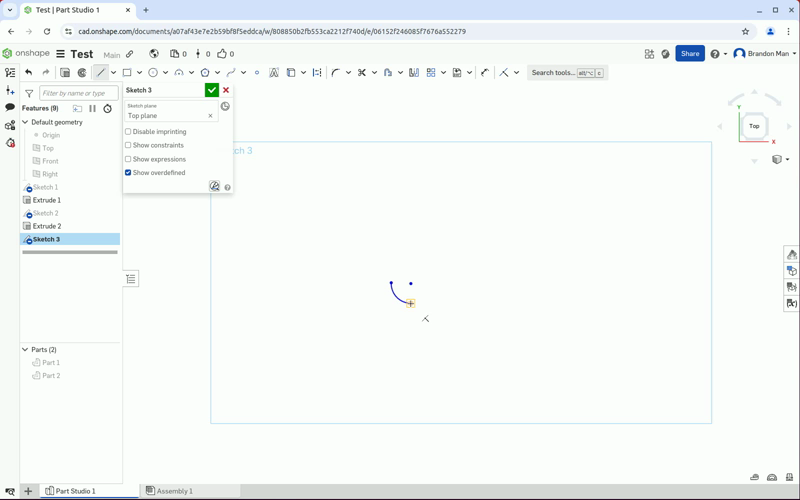
key_down(shift)
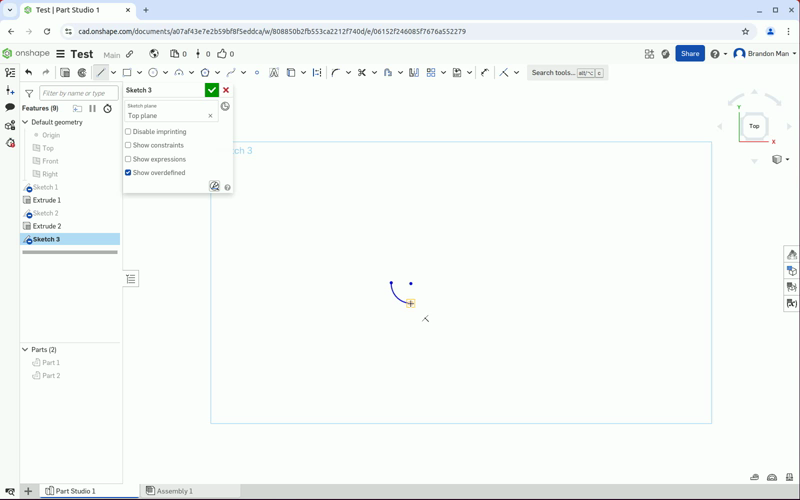
mouse_move(440, 303)
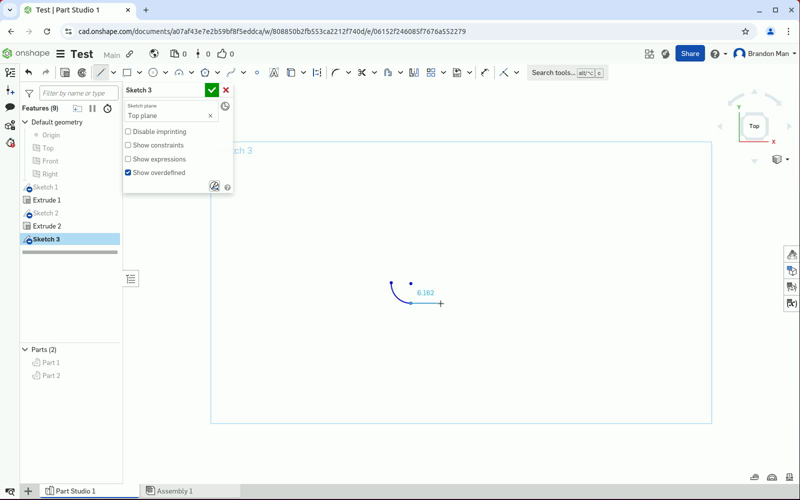
mouse_move(419, 303)
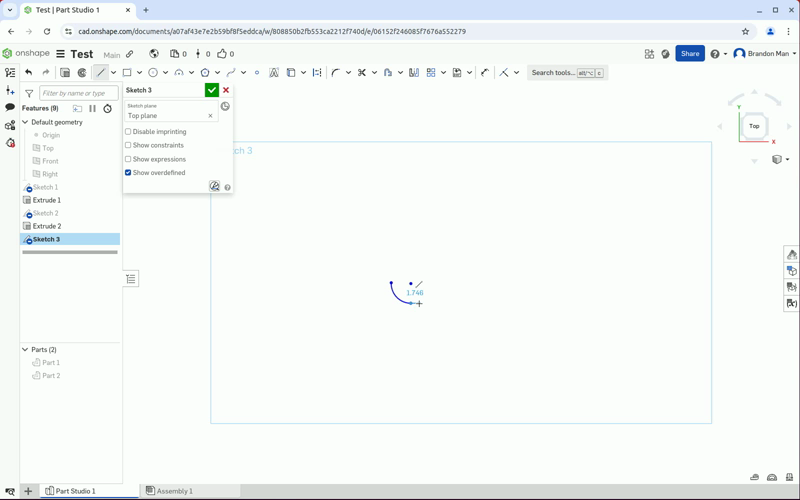
click(419, 303)
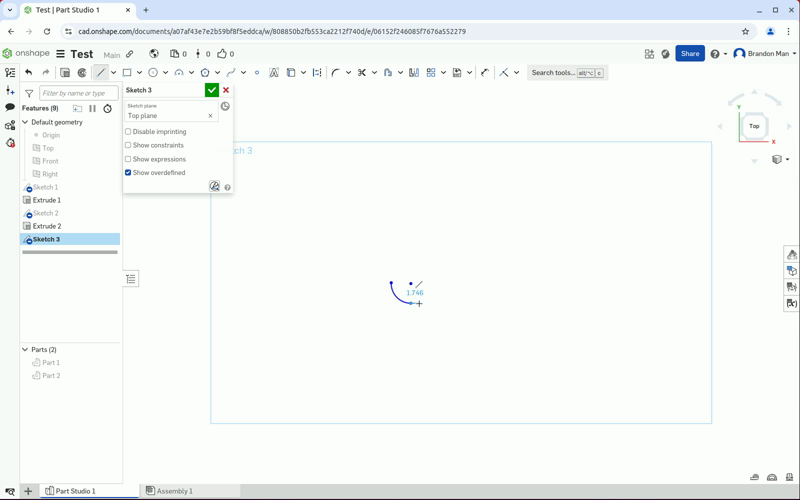
key_up(shift)
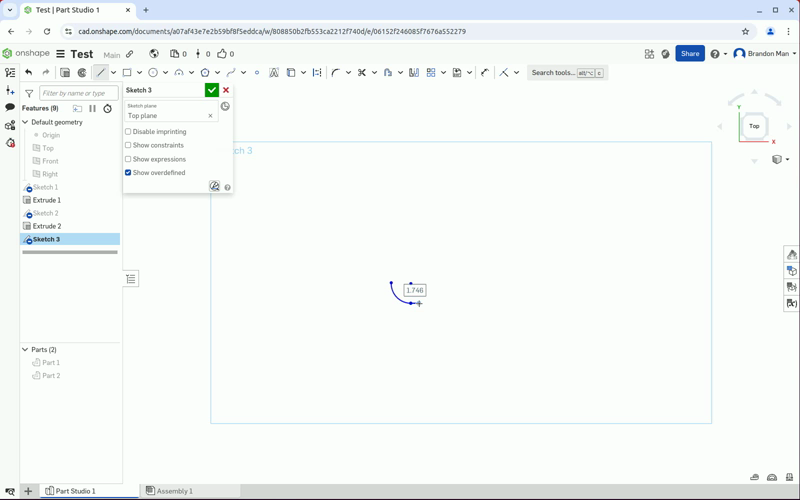
key(esc)
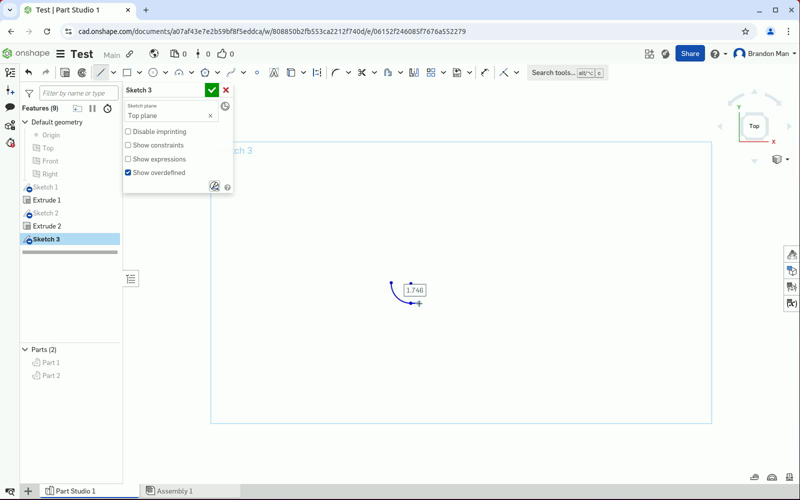
key(a)
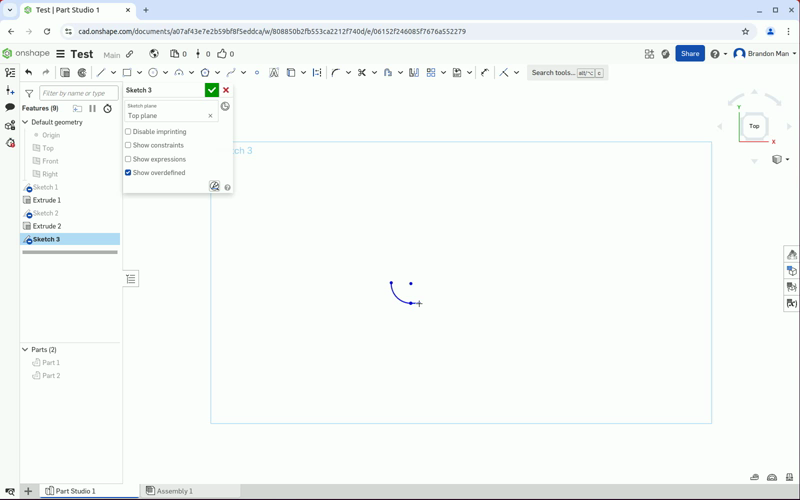
mouse_move(419, 303)
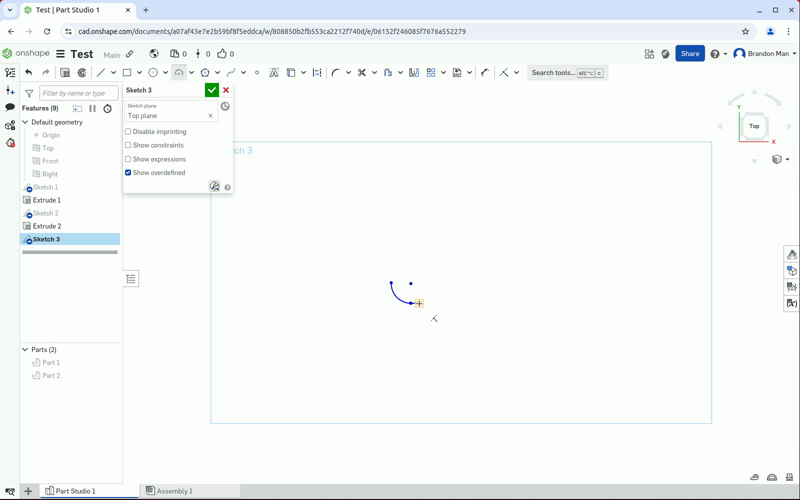
click(419, 303)
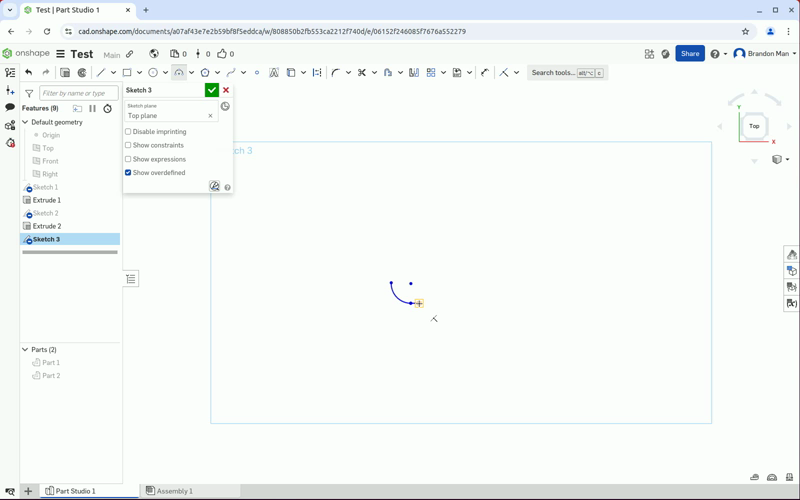
key_down(shift)
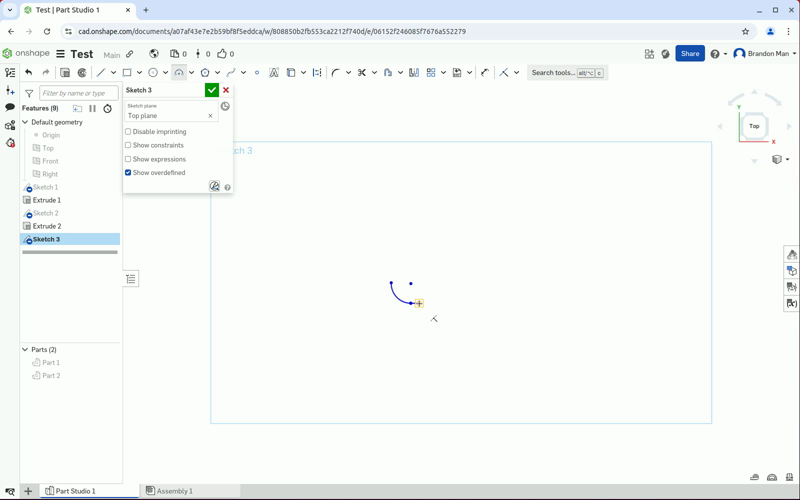
mouse_move(419, 262)
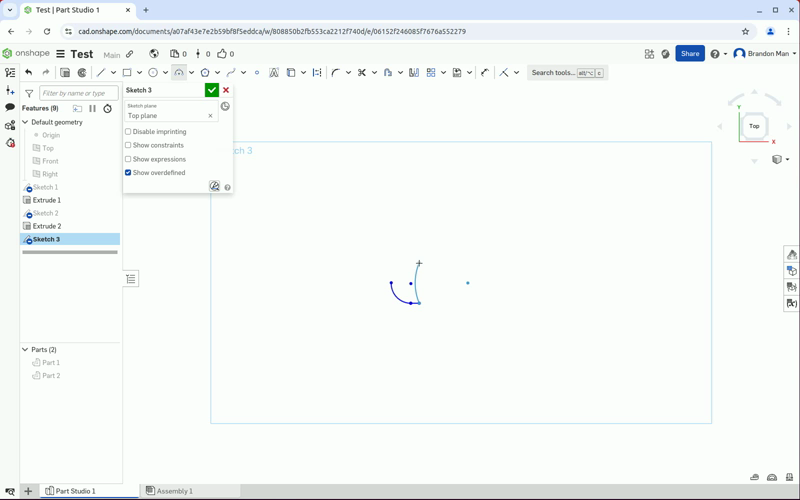
click(419, 262)
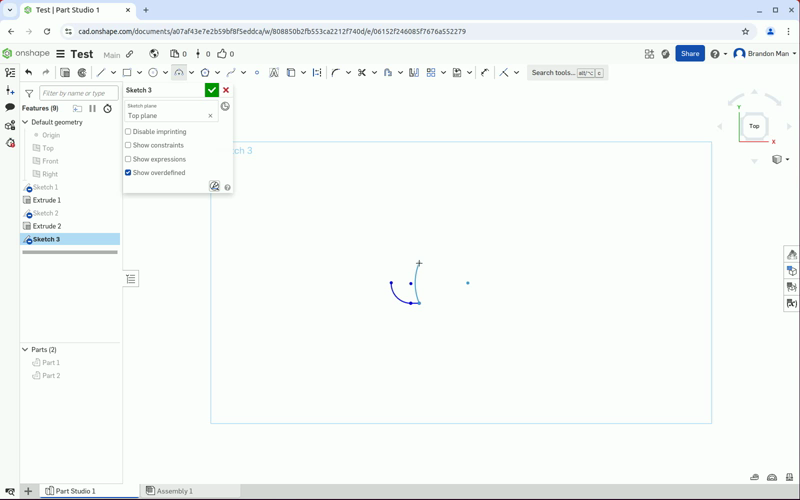
mouse_move(414, 282)
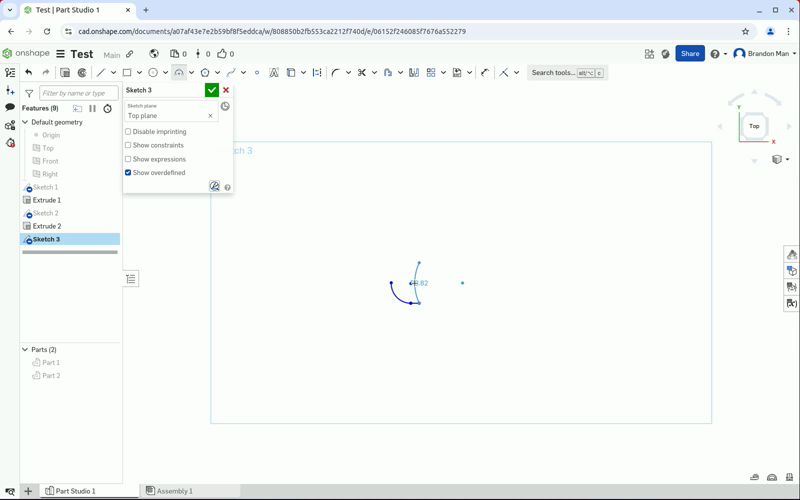
scroll(6)
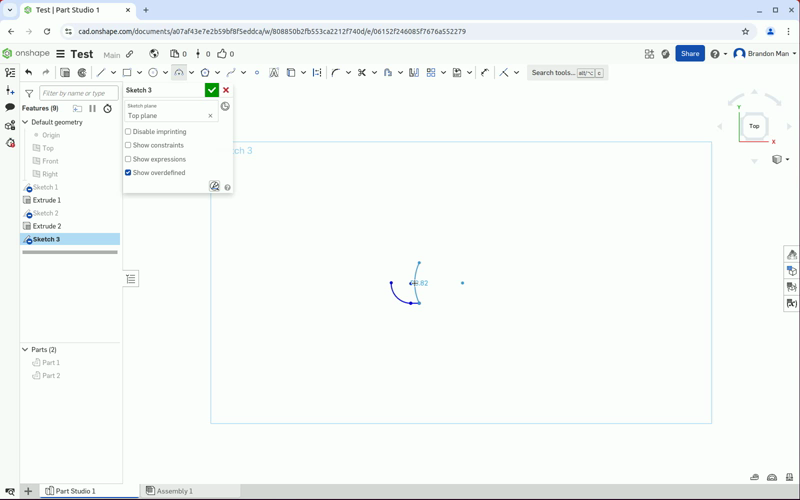
scroll(6)
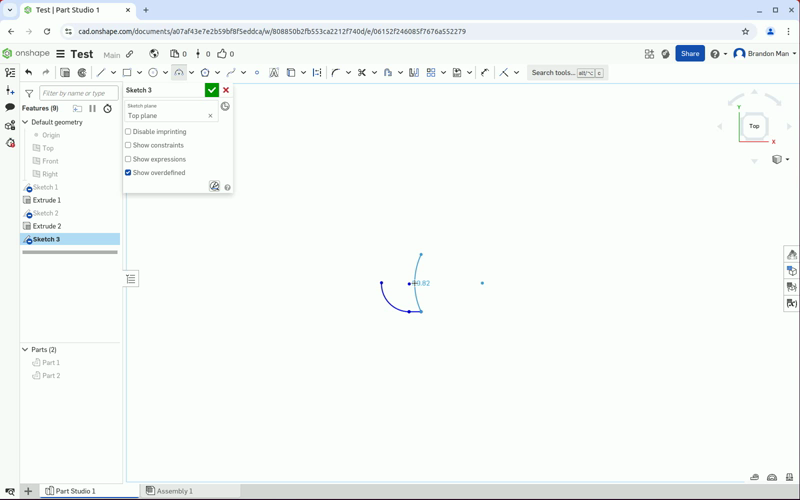
scroll(6)
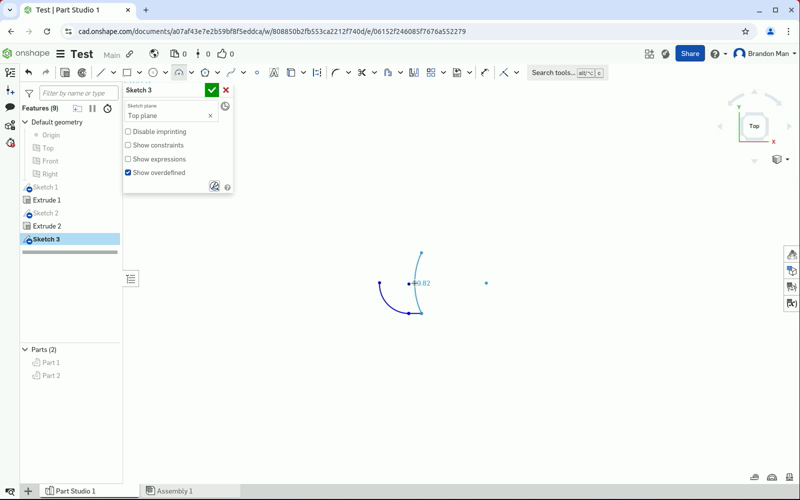
scroll(6)
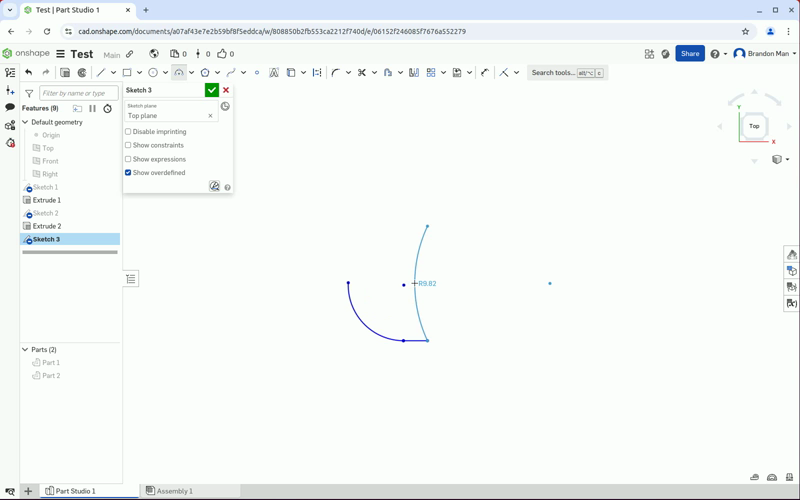
scroll(6)
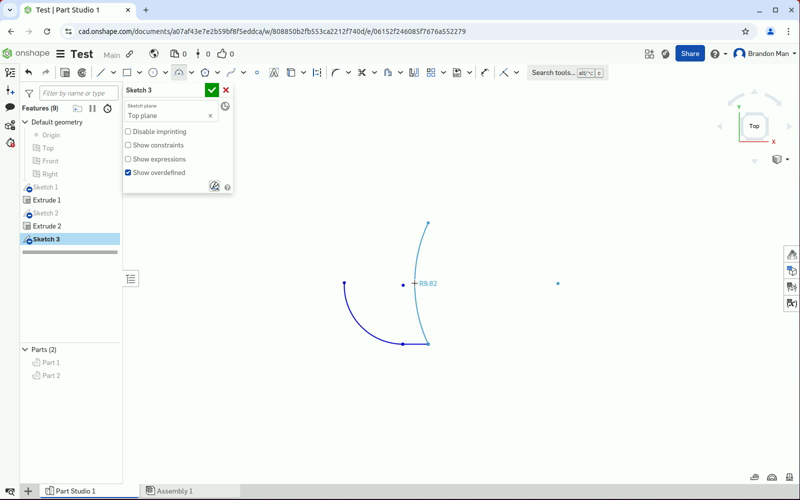
scroll(6)
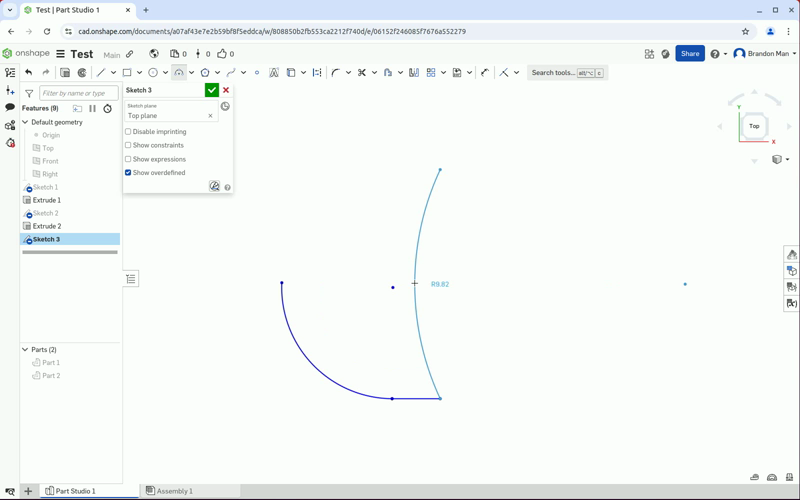
scroll(6)
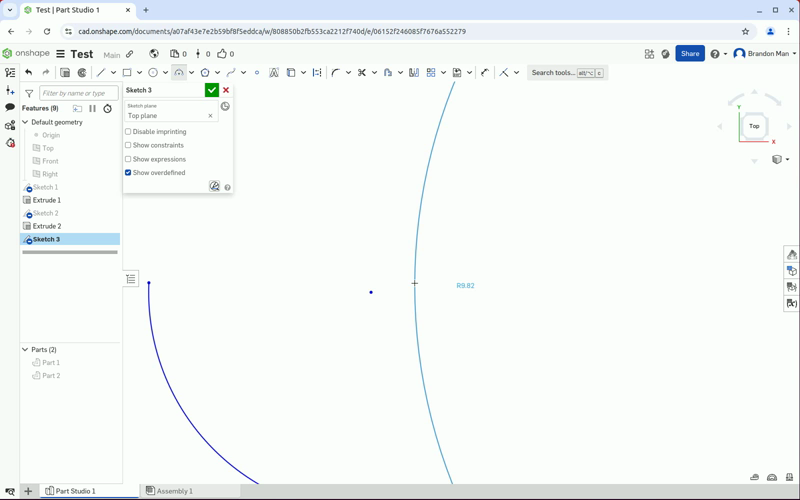
click(414, 282)
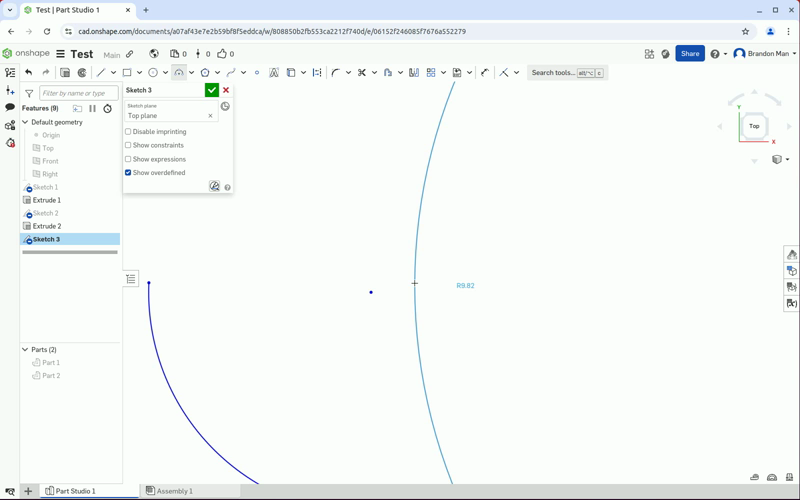
scroll(-6)
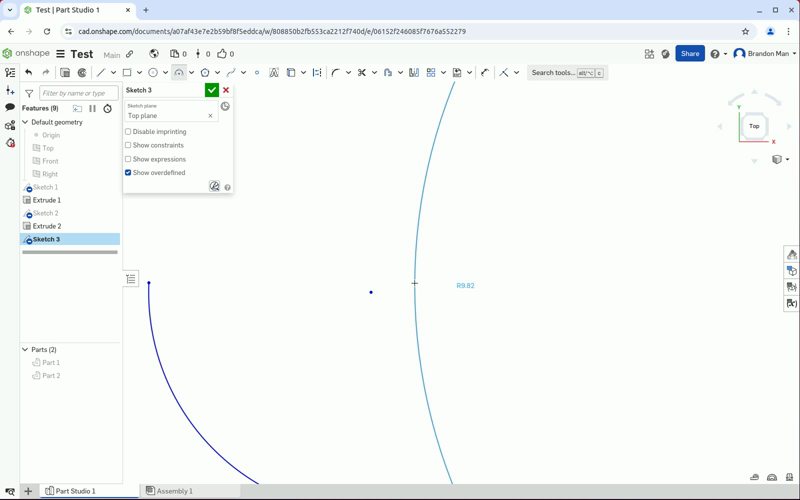
scroll(-6)
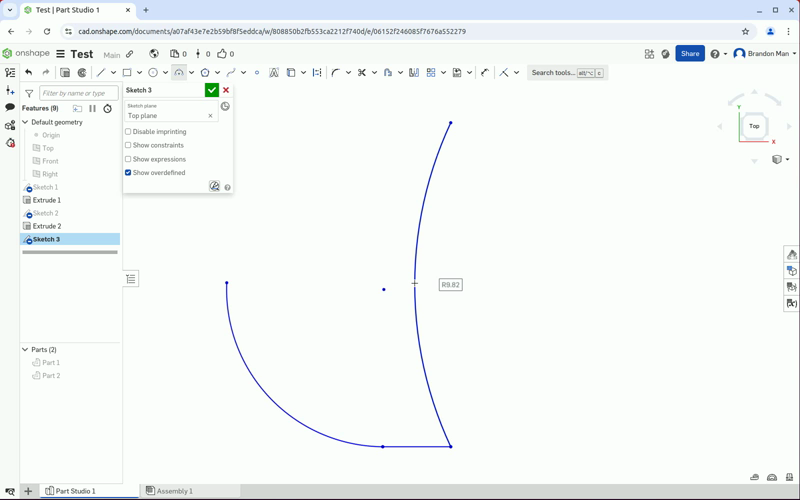
scroll(-6)
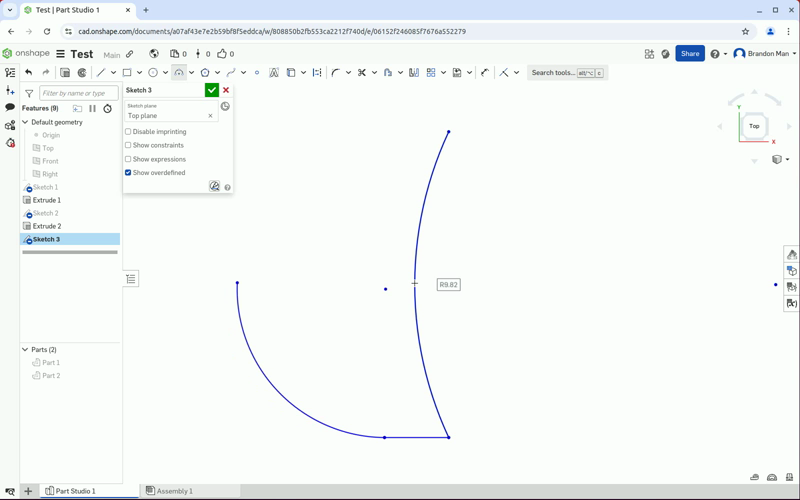
scroll(-6)
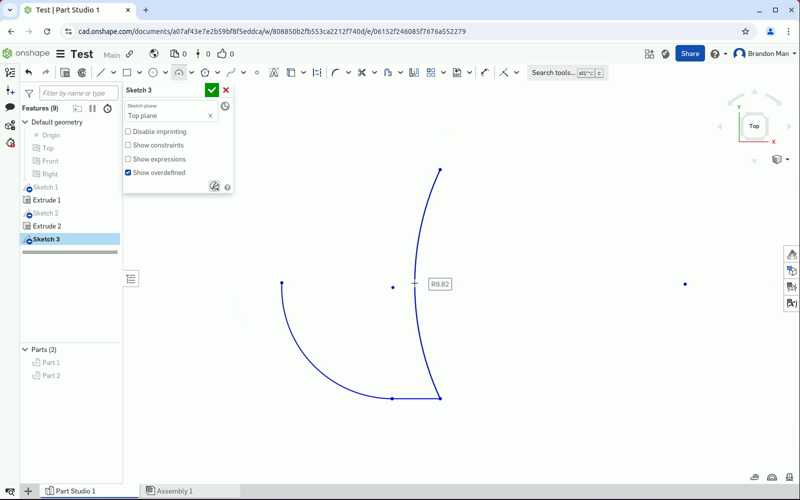
scroll(-6)
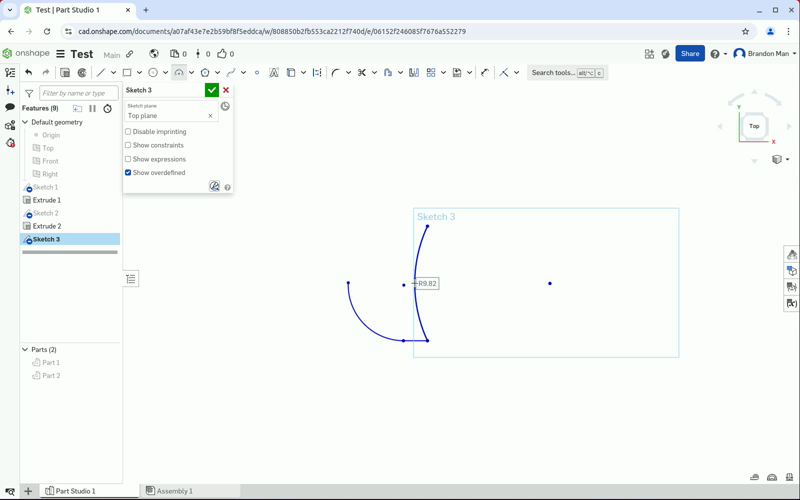
scroll(-6)
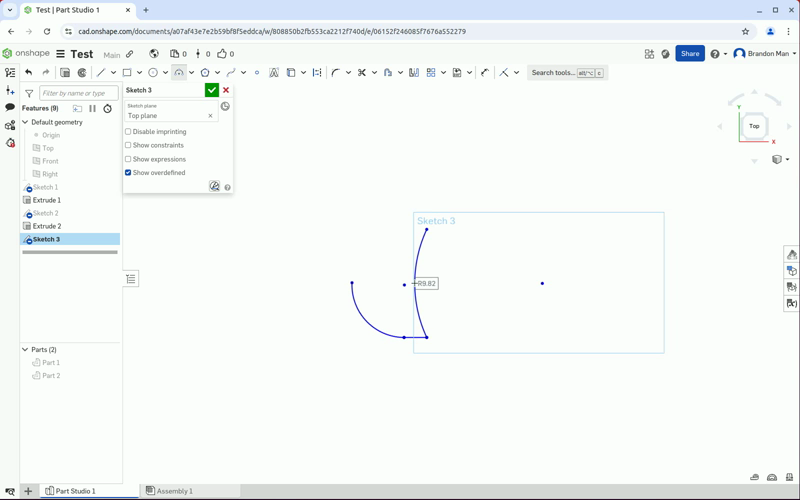
scroll(-6)
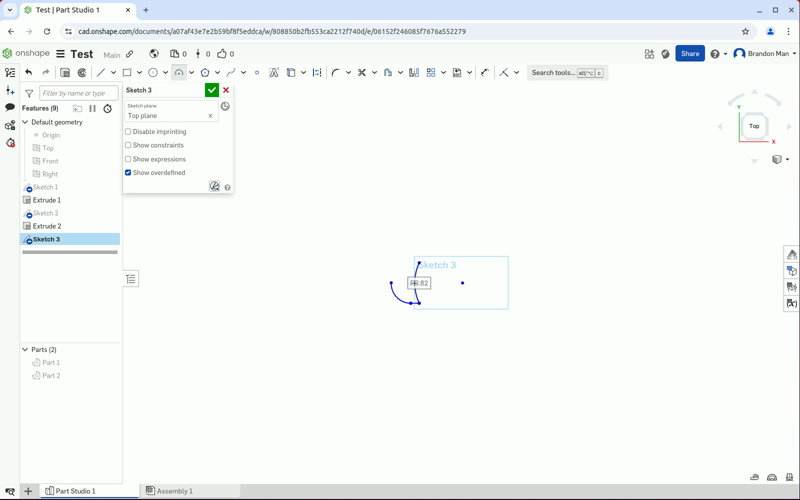
key_up(shift)
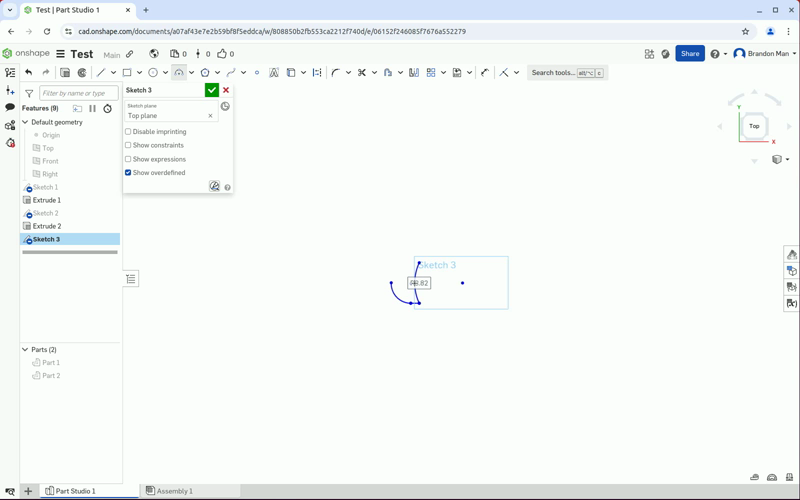
key(esc)
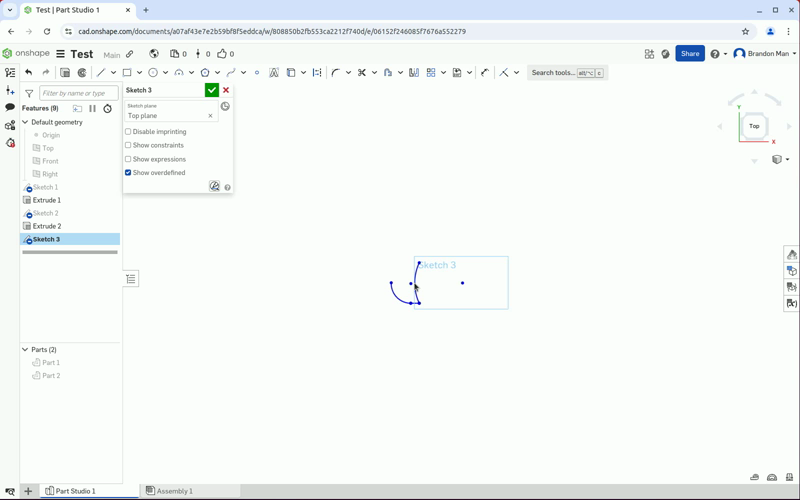
key(l)
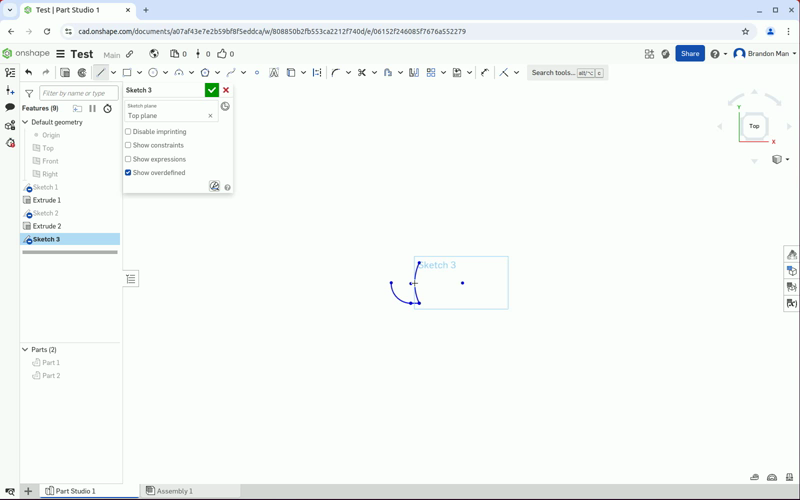
mouse_move(419, 262)
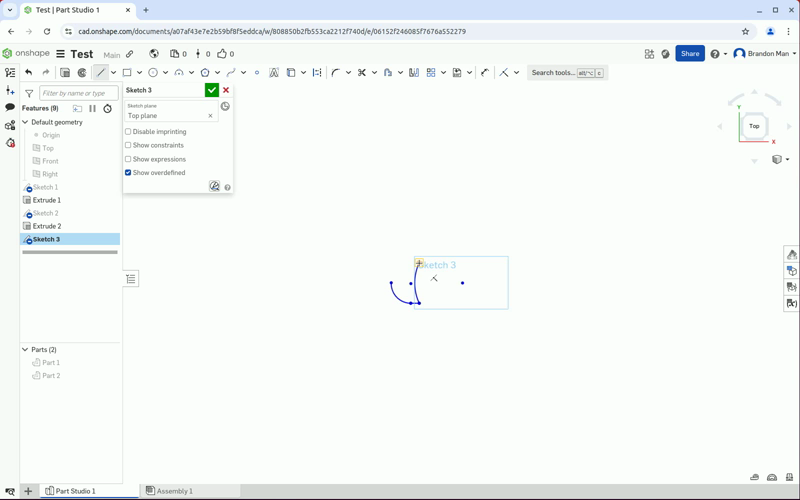
click(419, 262)
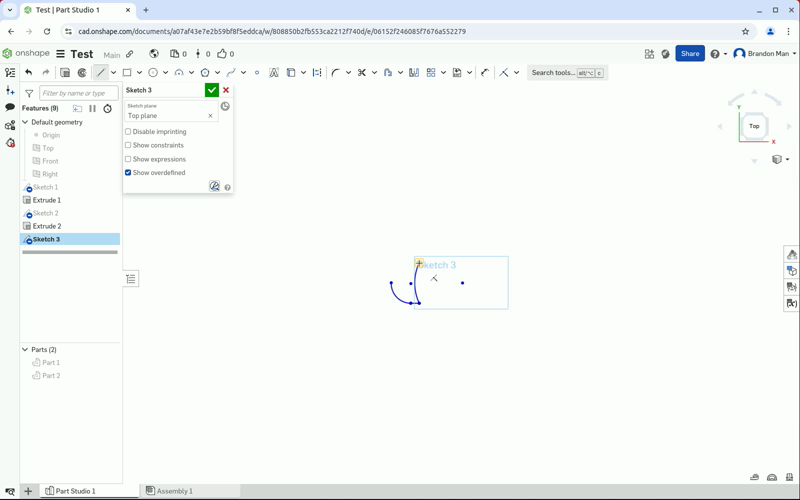
key_down(shift)
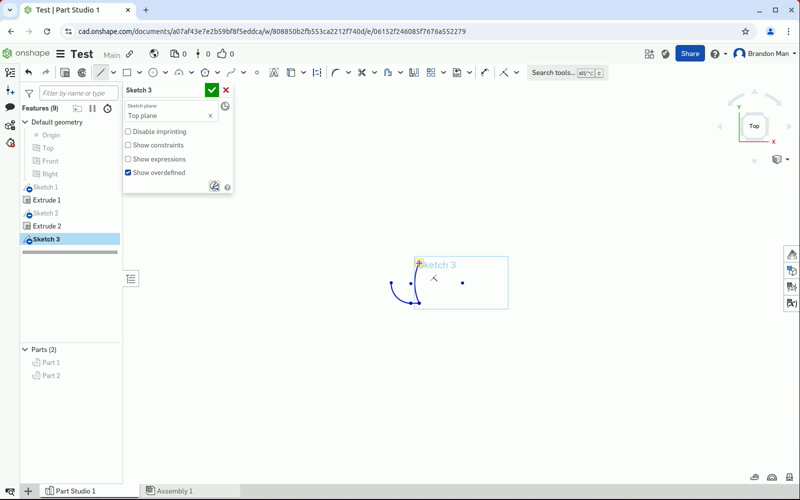
mouse_move(449, 262)
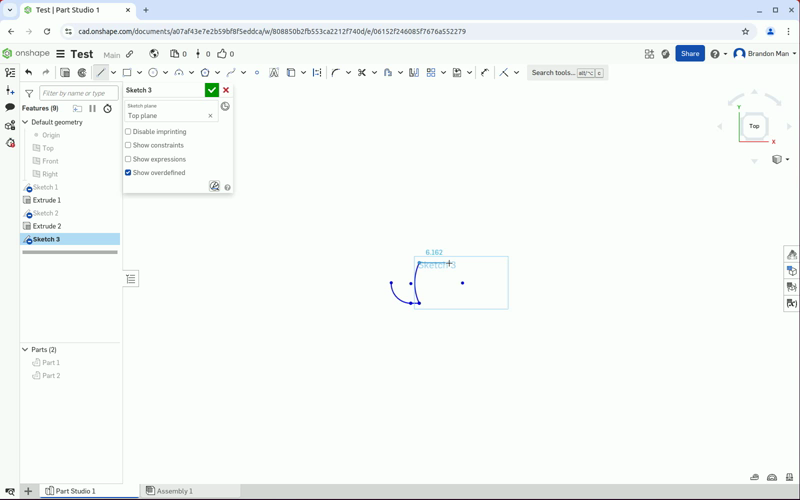
mouse_move(410, 262)
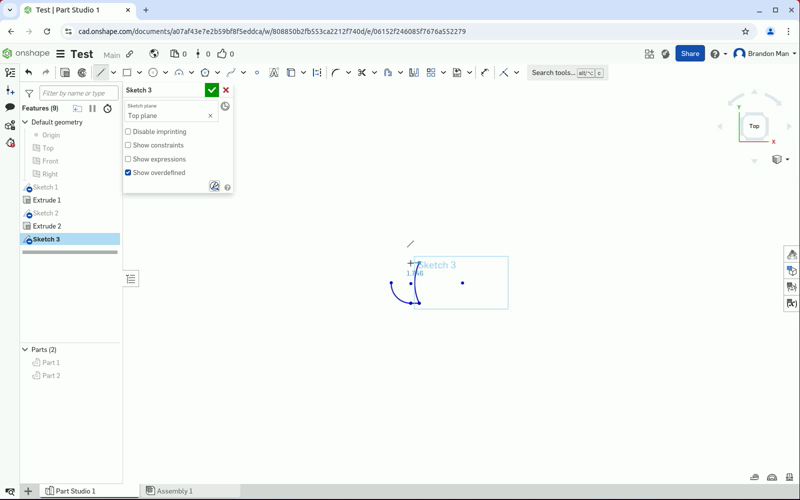
click(410, 262)
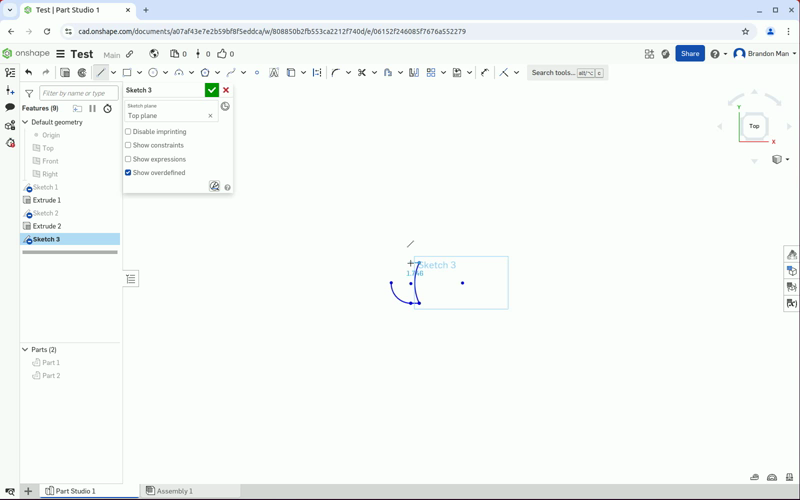
key_up(shift)
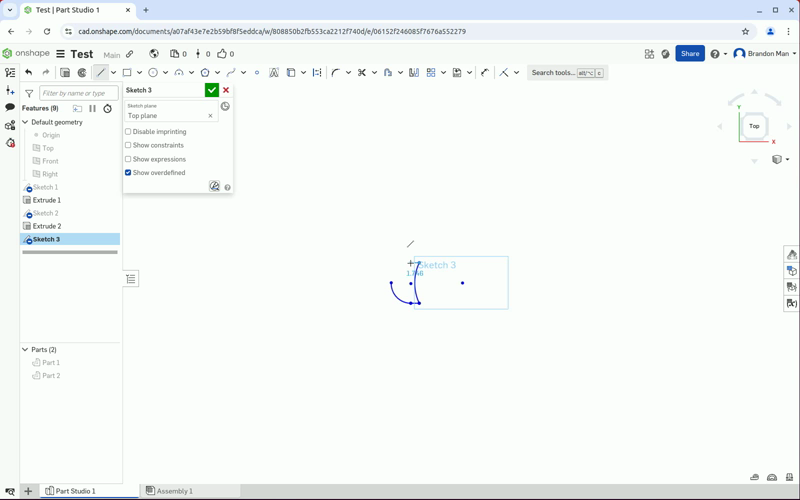
key(esc)
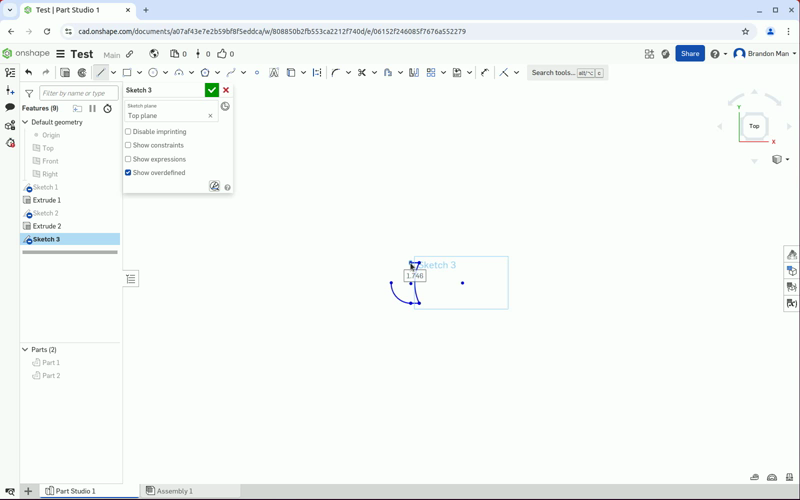
key(a)
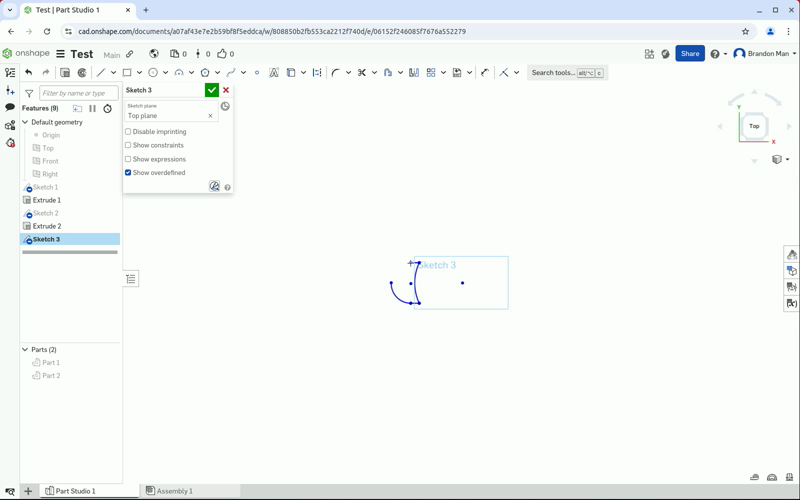
mouse_move(410, 262)
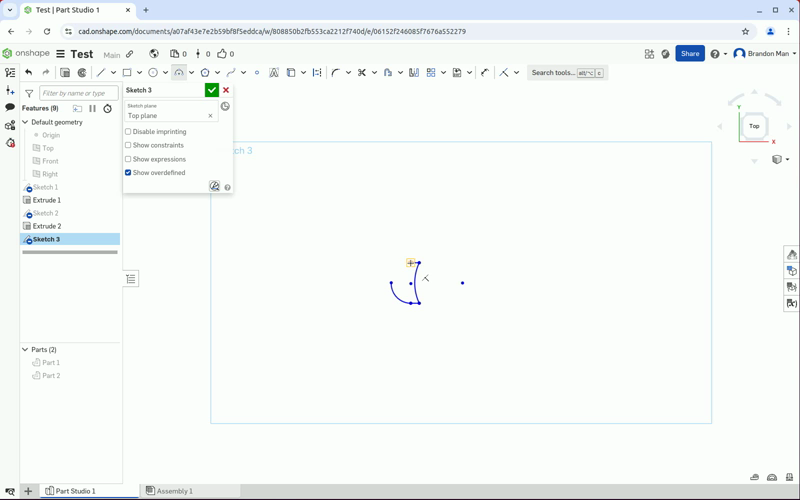
click(410, 262)
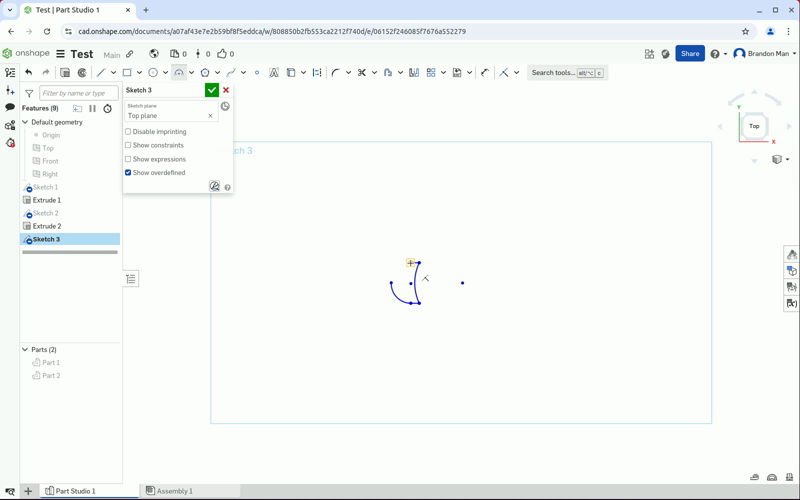
mouse_move(391, 282)
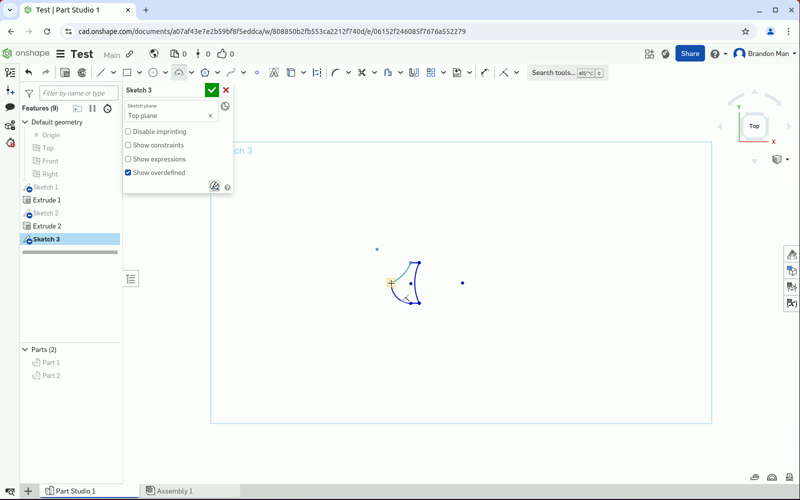
click(391, 282)
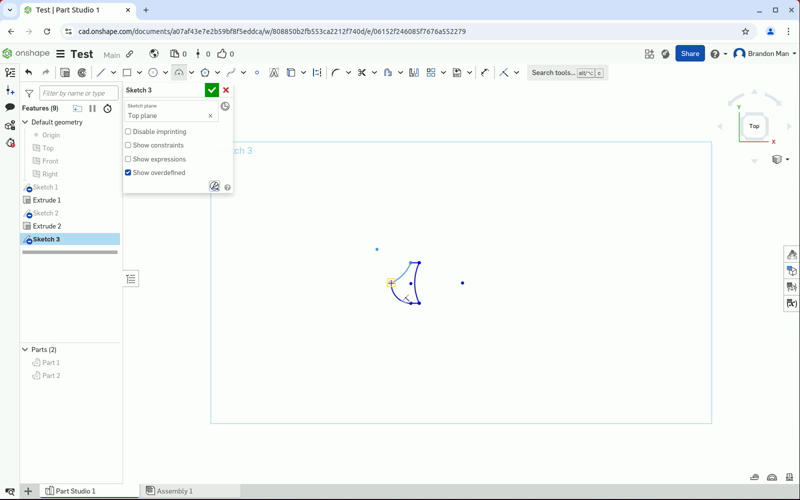
key_down(shift)
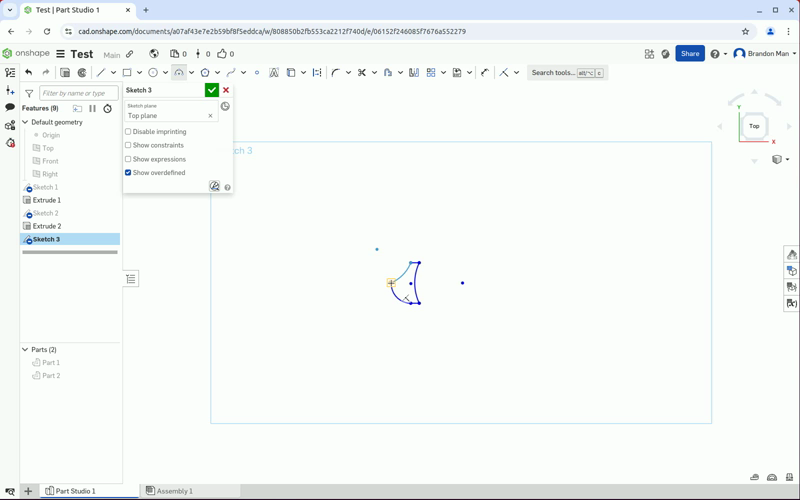
mouse_move(396, 268)
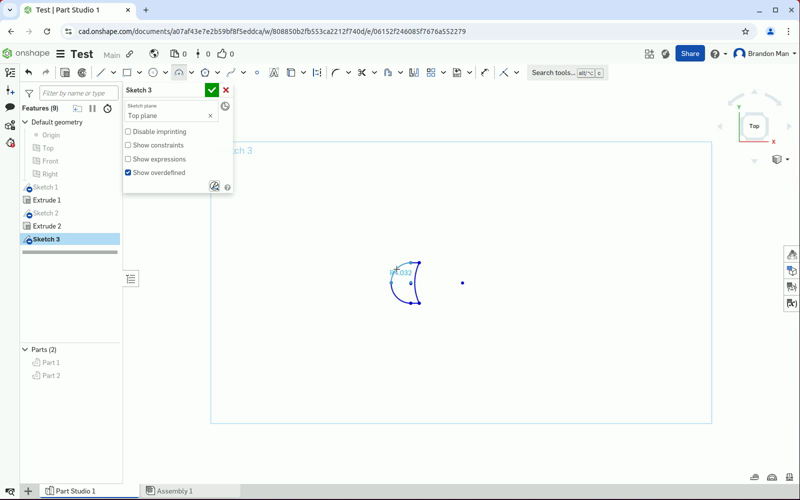
click(396, 268)
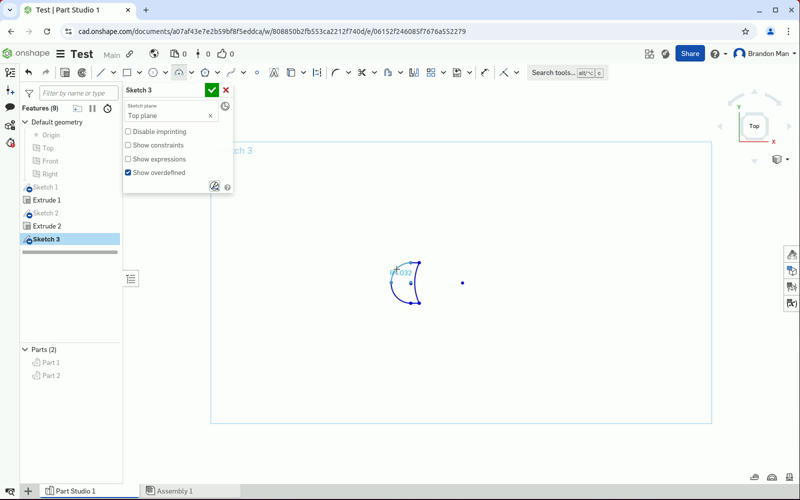
key_up(shift)
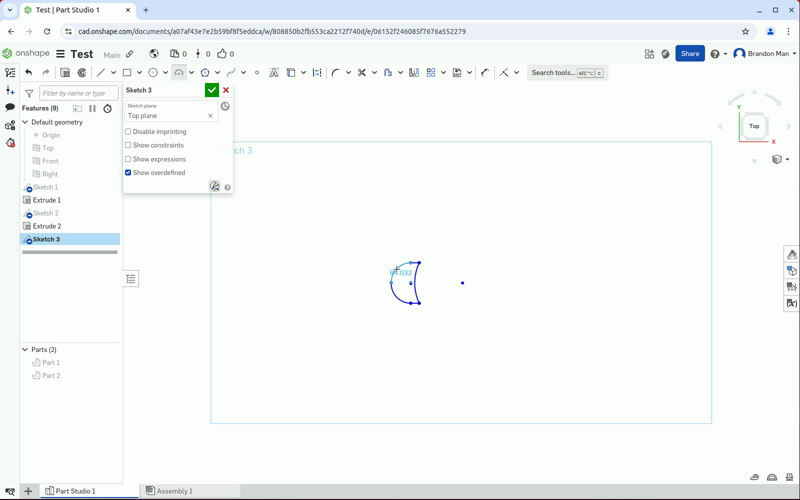
key(esc)
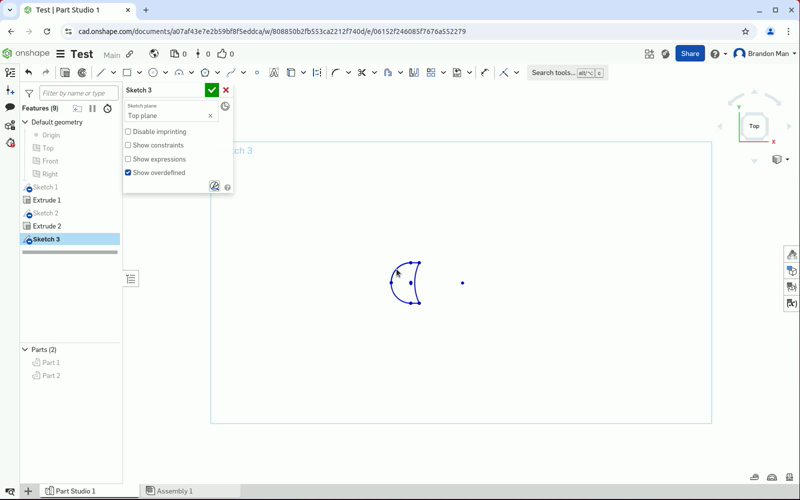
mouse_move(397, 284)
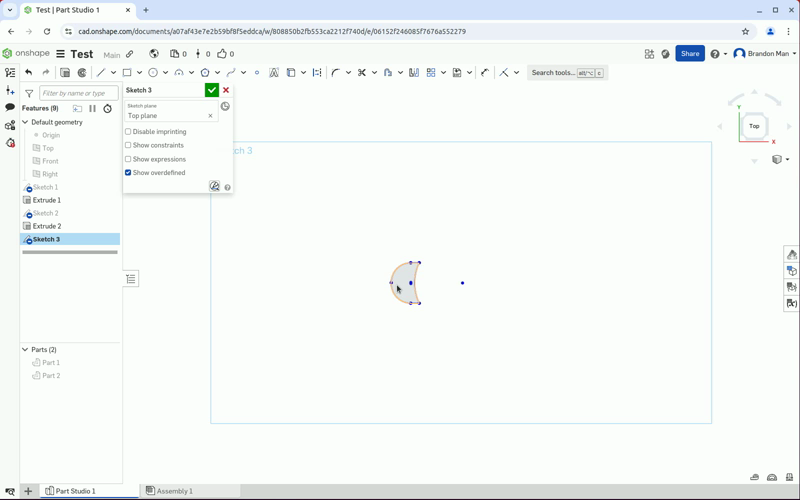
scroll(6)
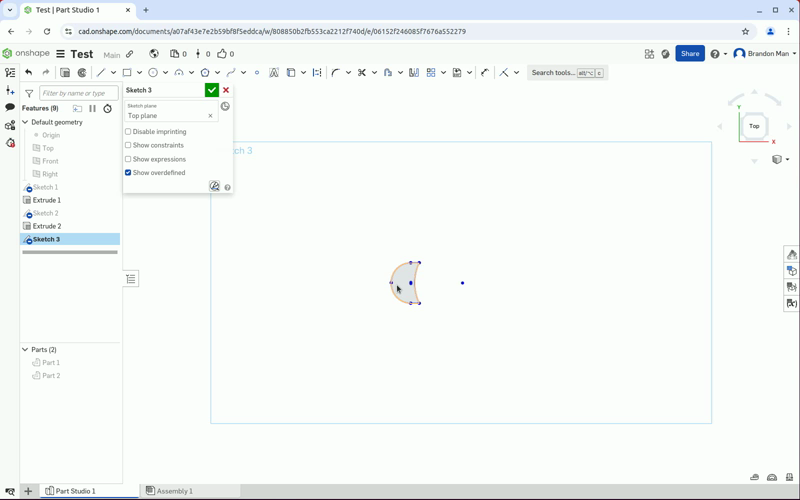
scroll(6)
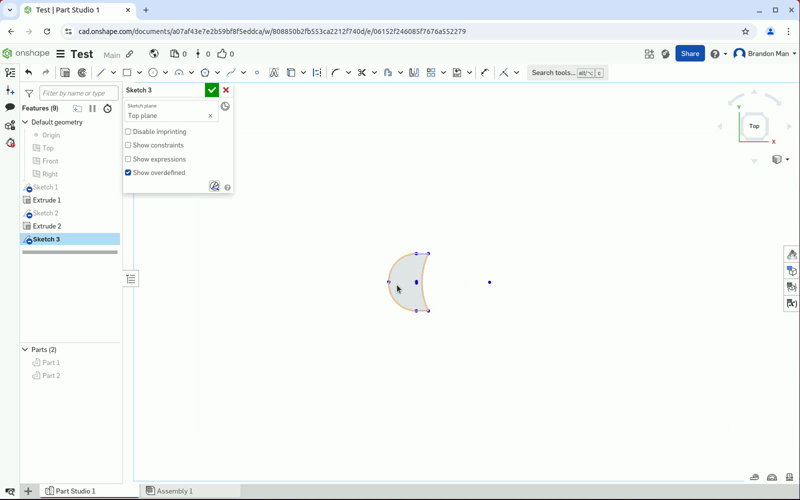
scroll(6)
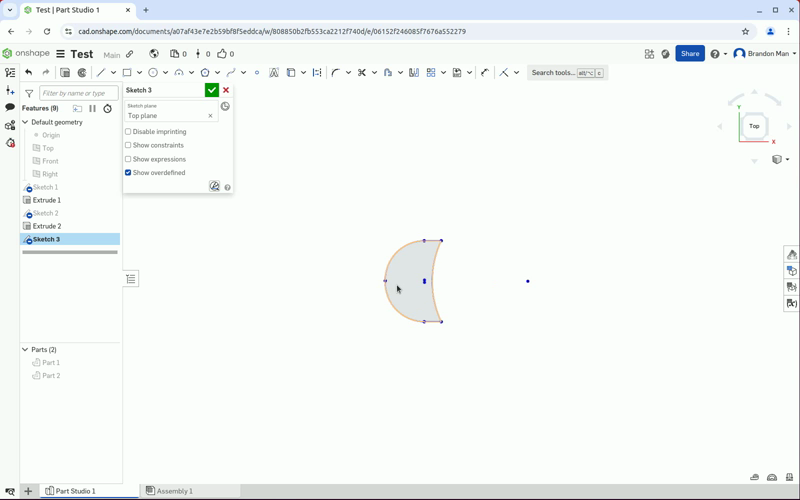
scroll(6)
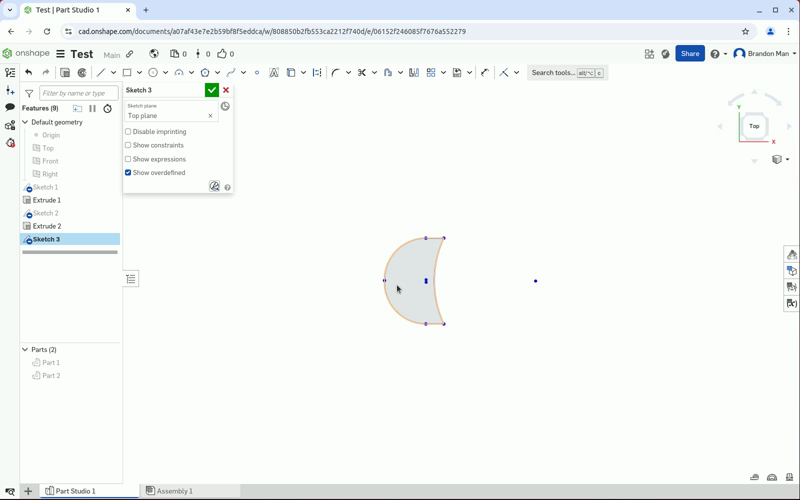
scroll(6)
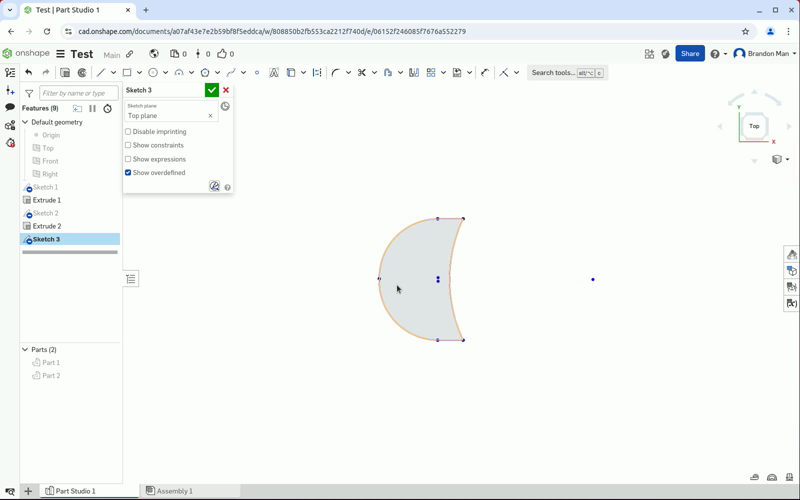
scroll(6)
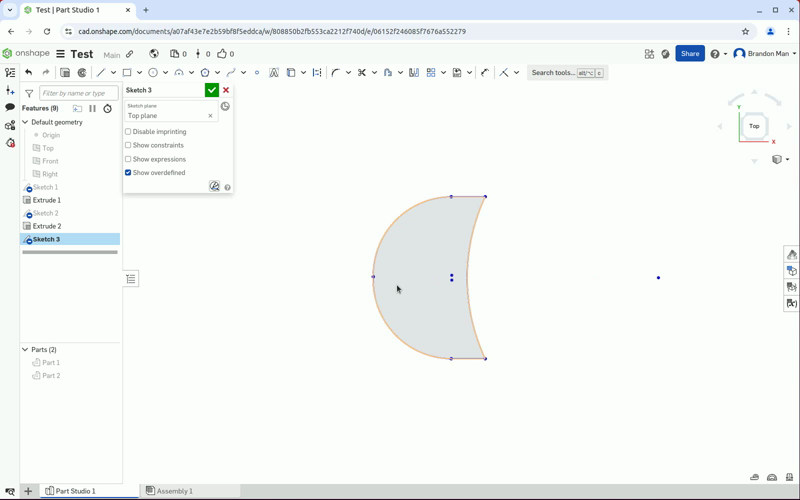
scroll(6)
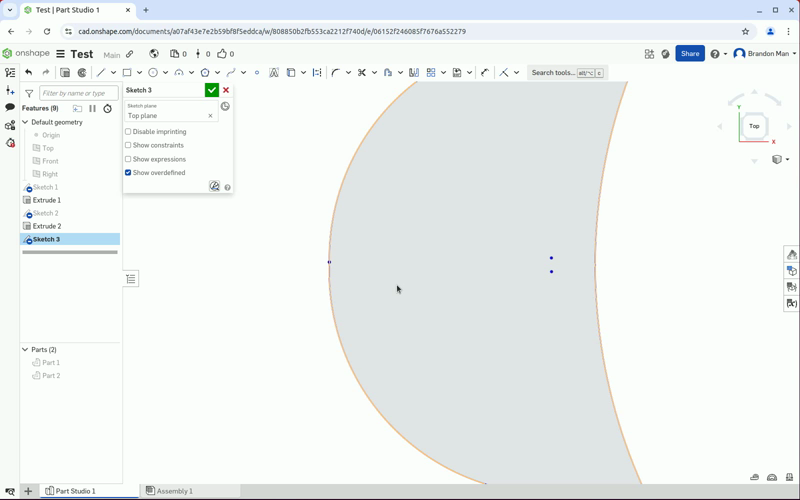
click(397, 284)
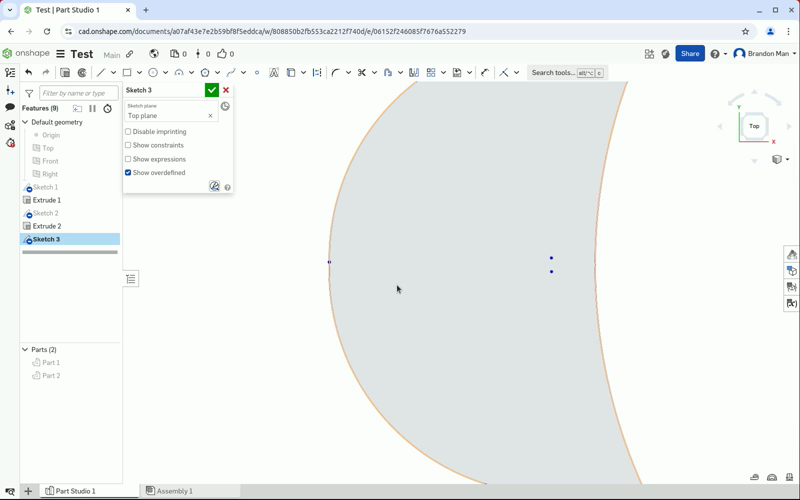
scroll(-6)
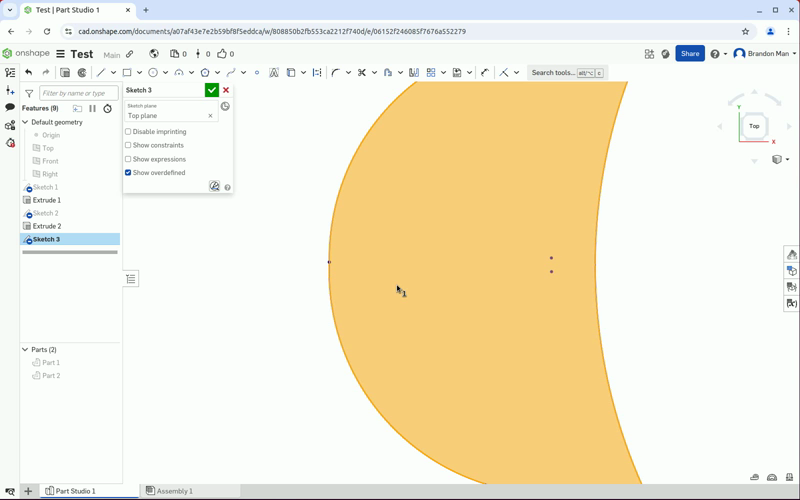
scroll(-6)
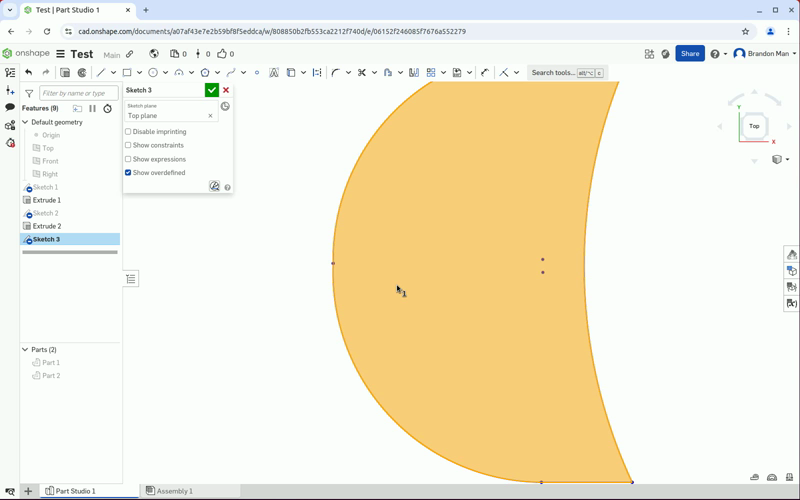
scroll(-6)
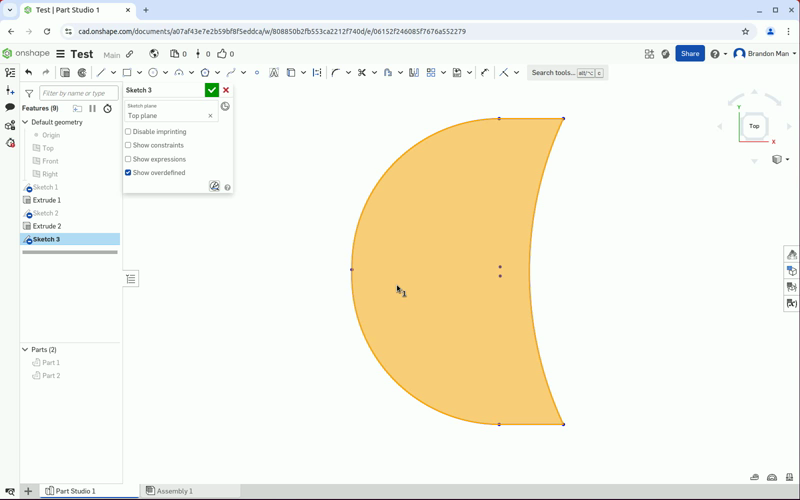
scroll(-6)
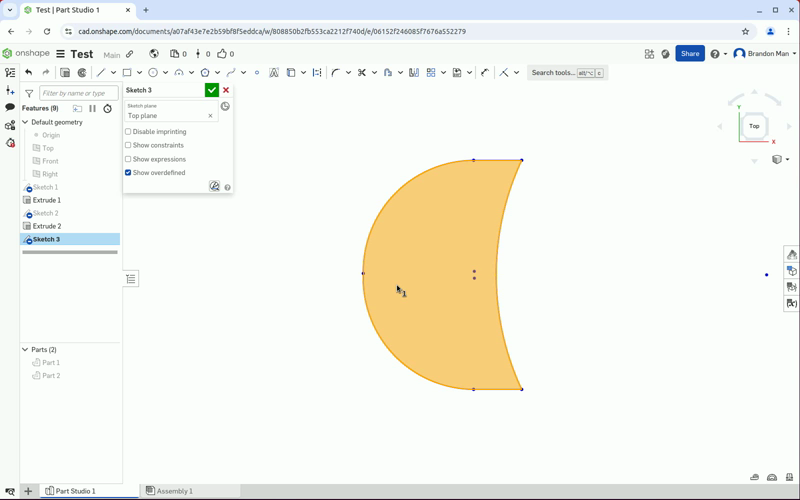
scroll(-6)
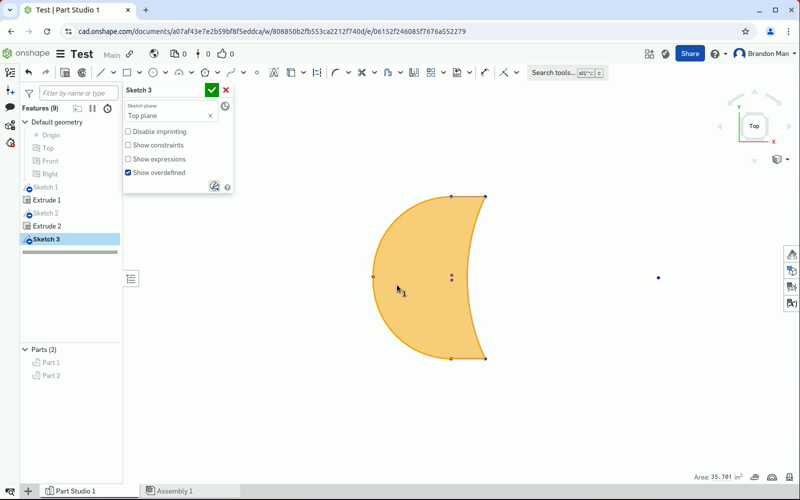
scroll(-6)
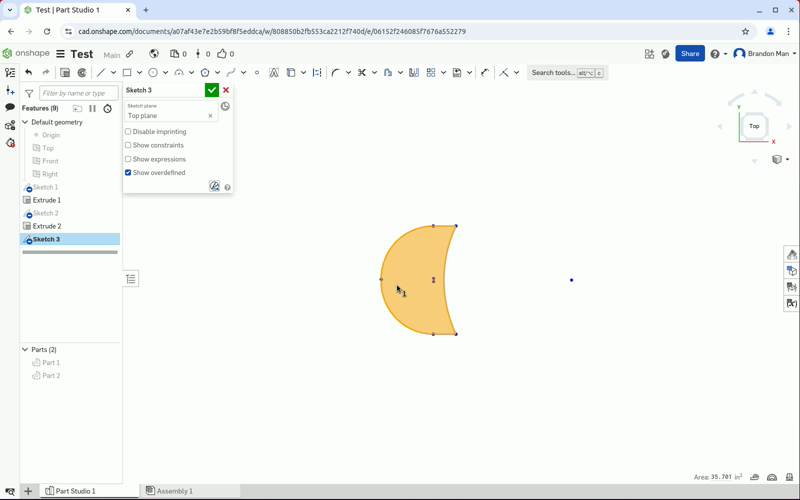
scroll(-6)
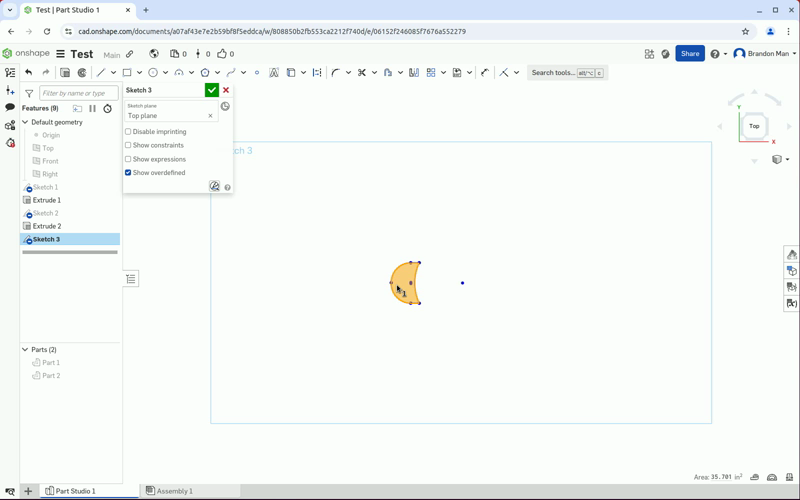
mouse_move(73, 352)
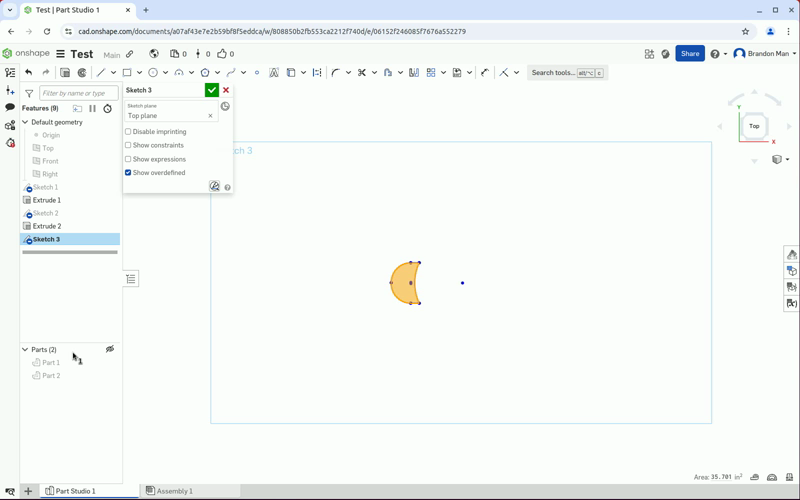
key(shift+y)
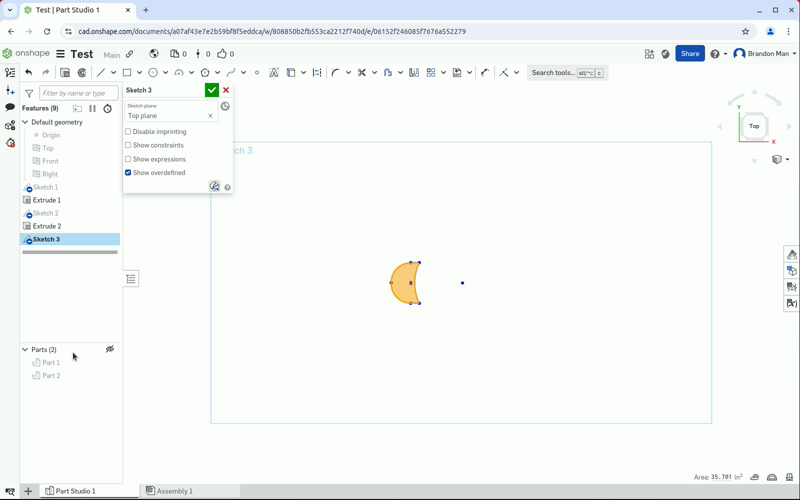
key(shift+e)
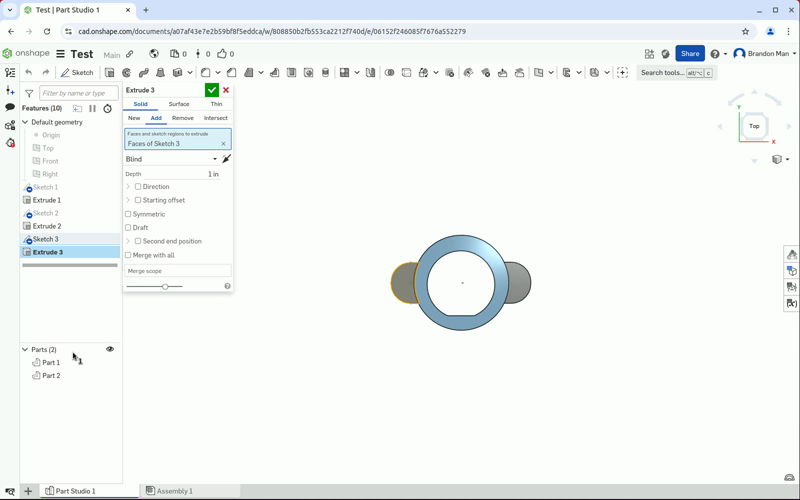
mouse_move(143, 106)
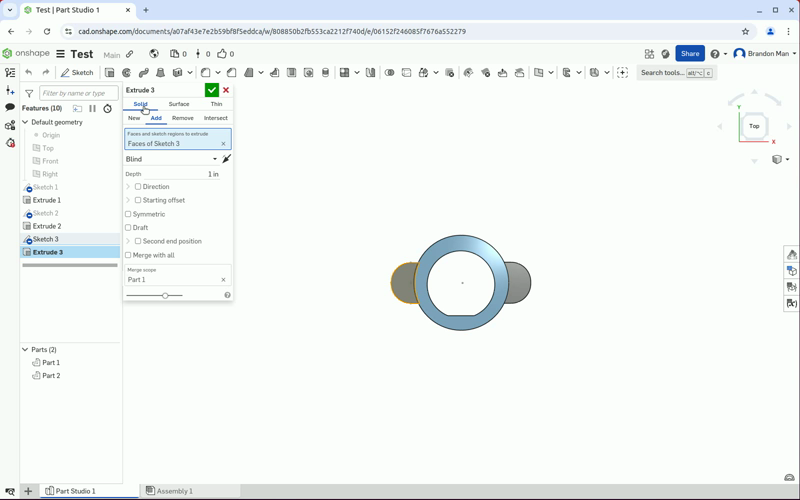
click(143, 106)
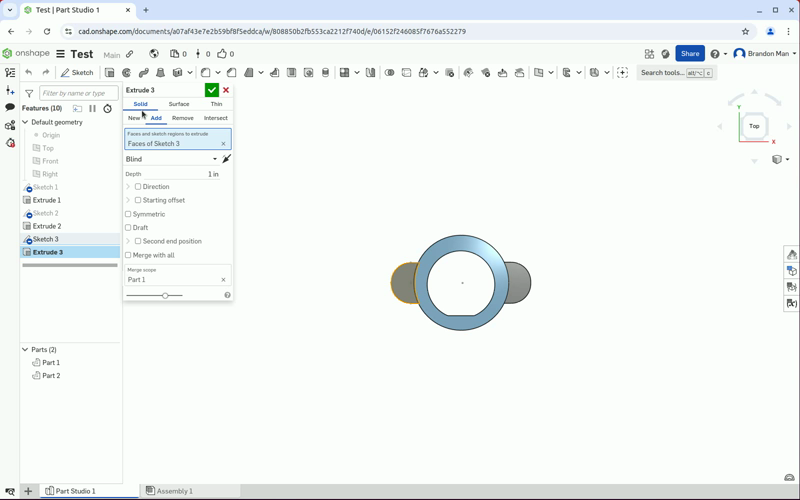
mouse_move(137, 120)
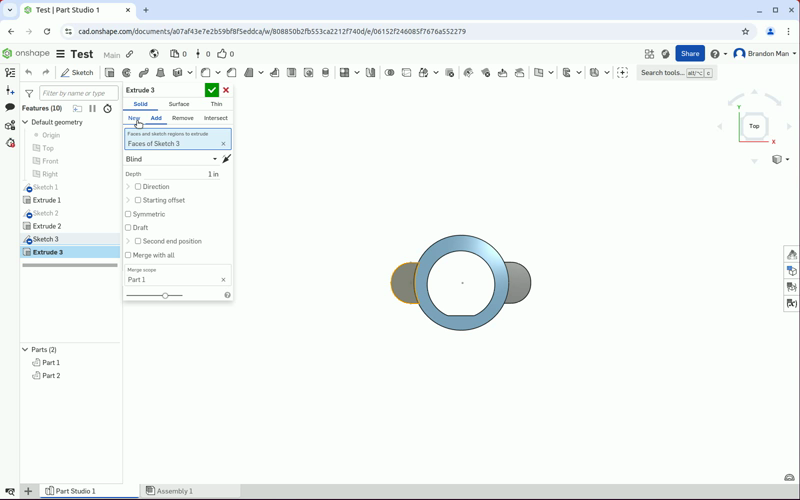
click(137, 120)
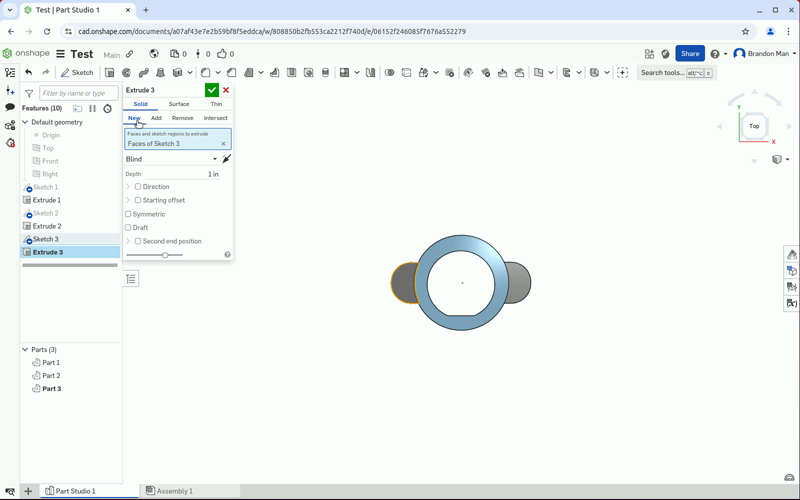
key(tab, 4)
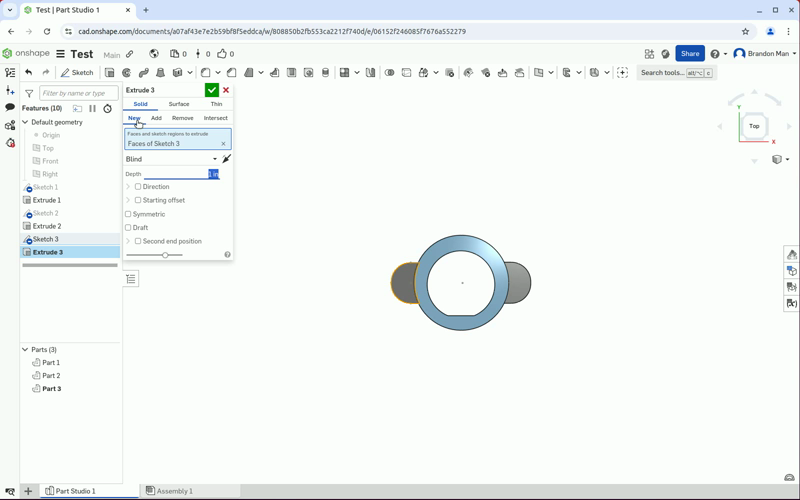
text(11.554)
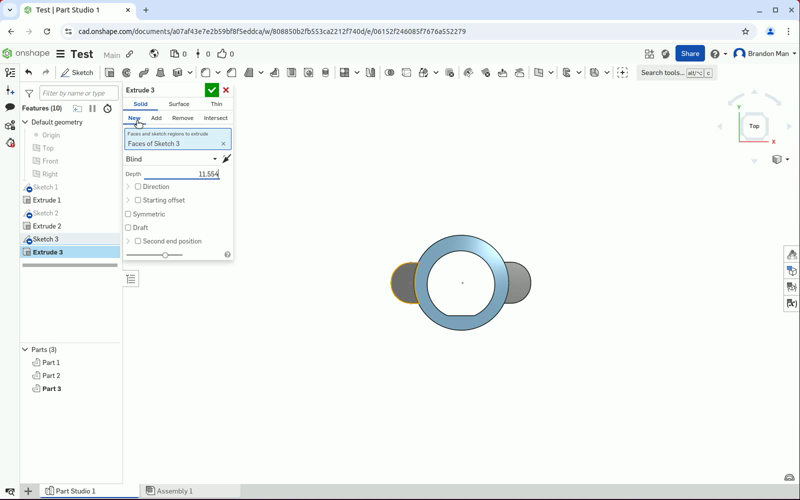
key(enter)
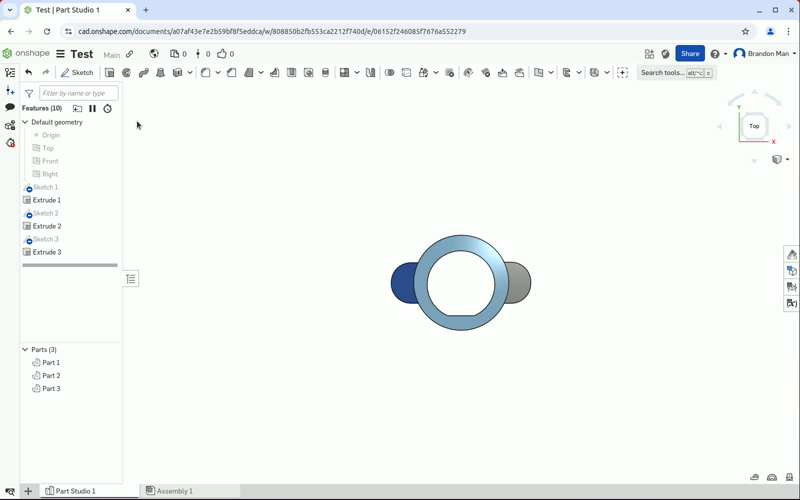
key(shift+h)
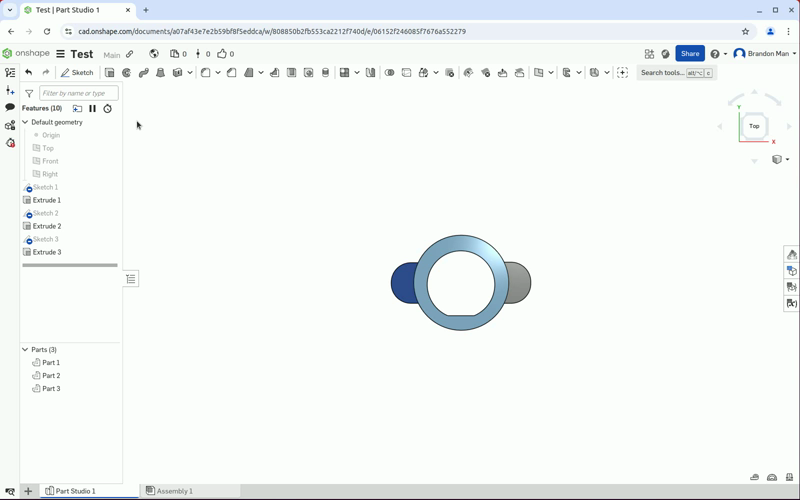
key(shift+h)
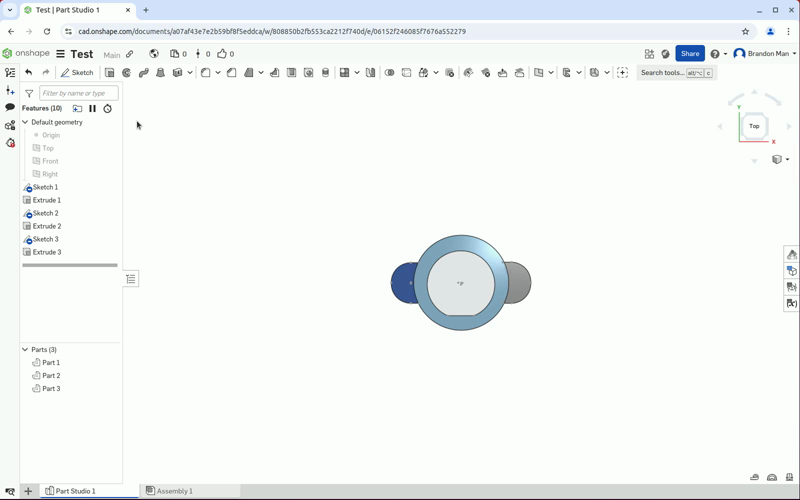
key(shift+7)
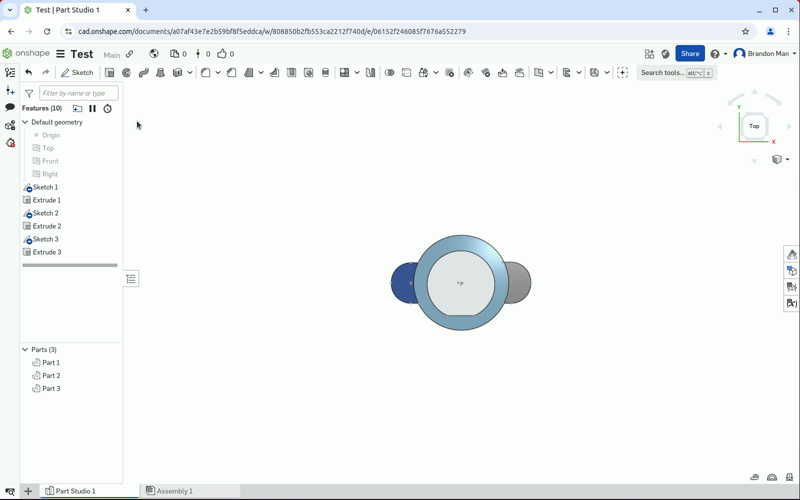
key(up, 3)
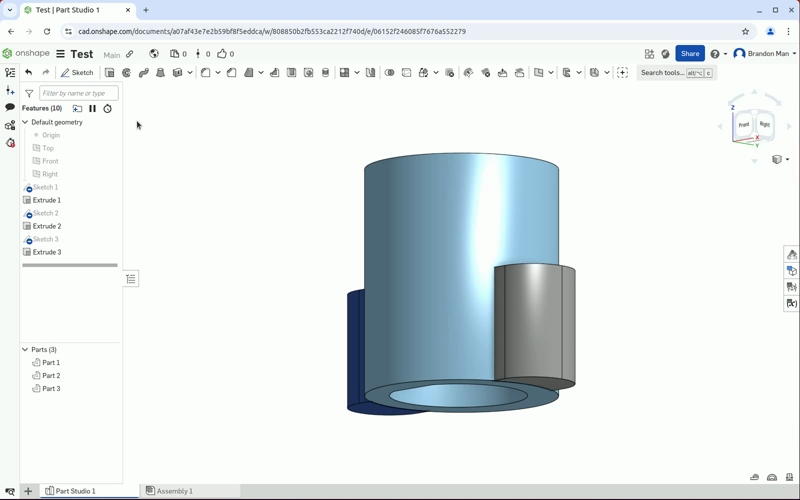
key(left, 3)
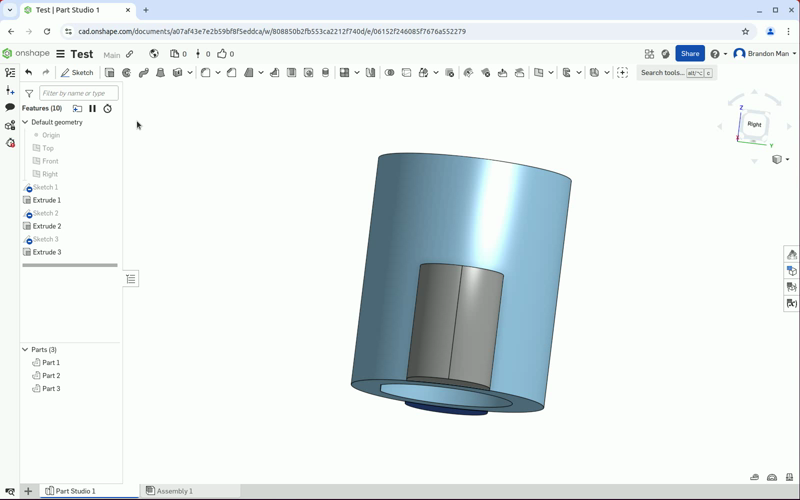
key(right, 3)
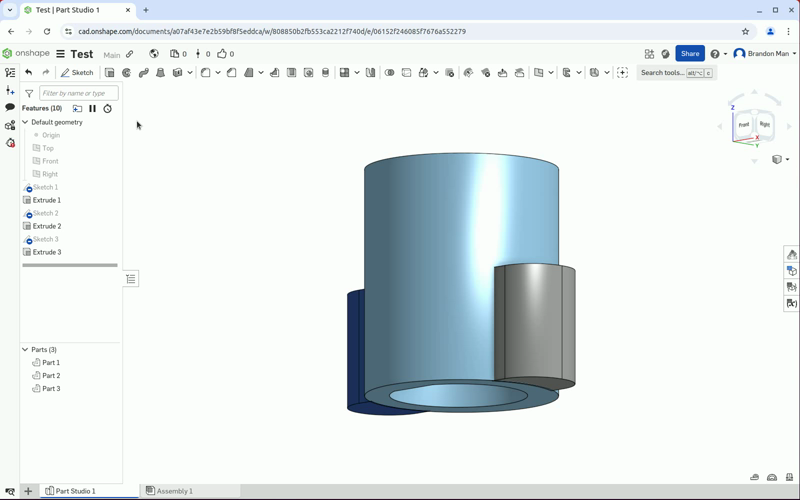
key(down, 3)
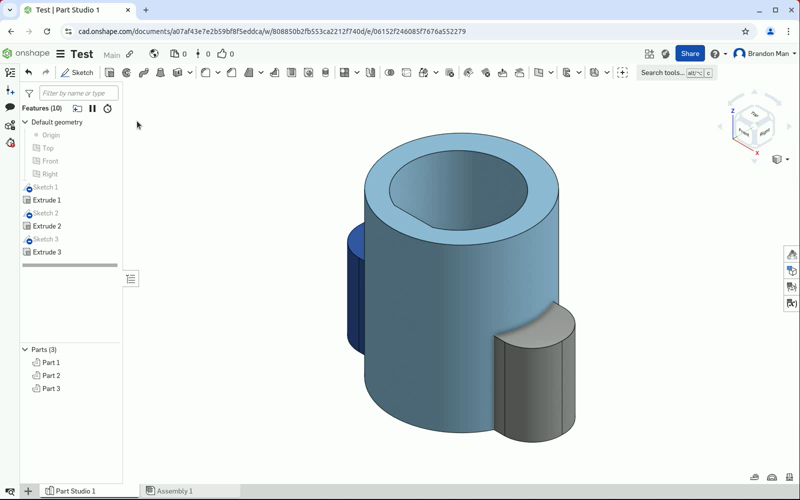
mouse_move(73, 189)
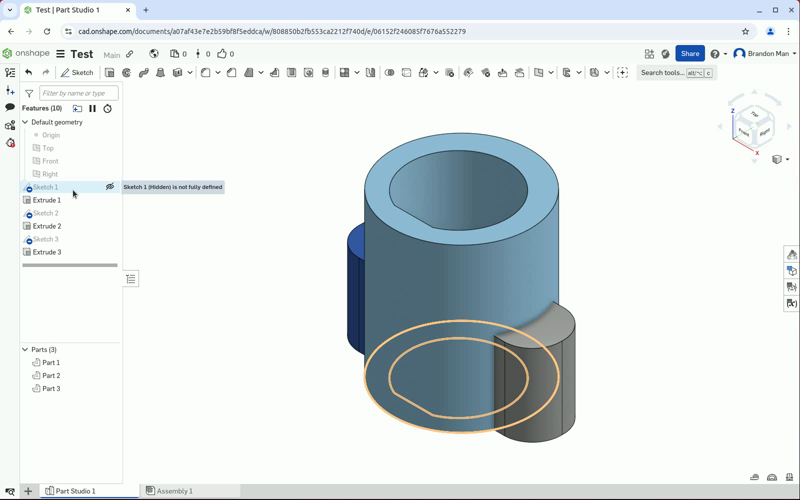
click(73, 189)